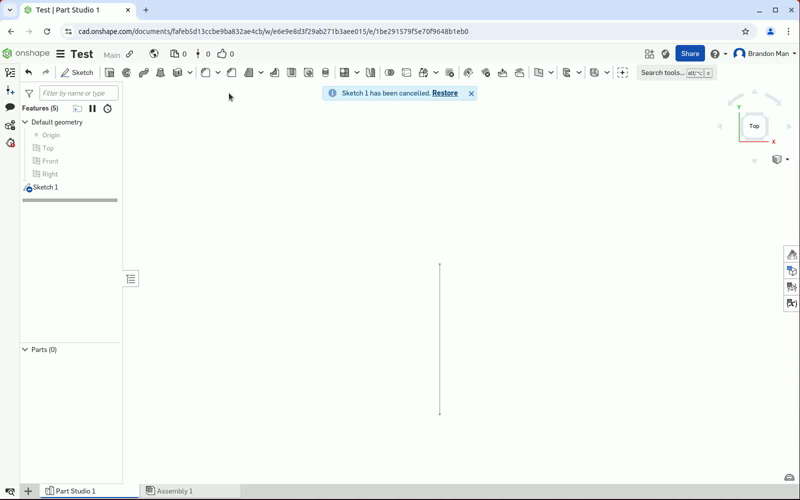
key(shift+h)
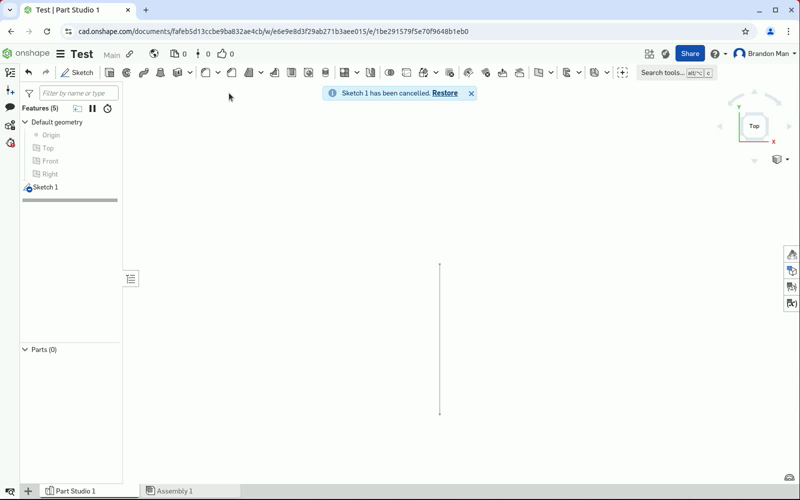
key(shift+s)
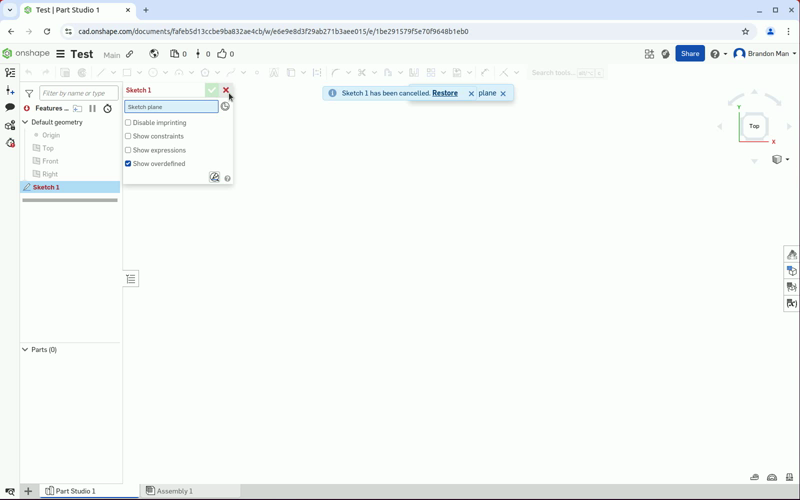
mouse_move(73, 150)
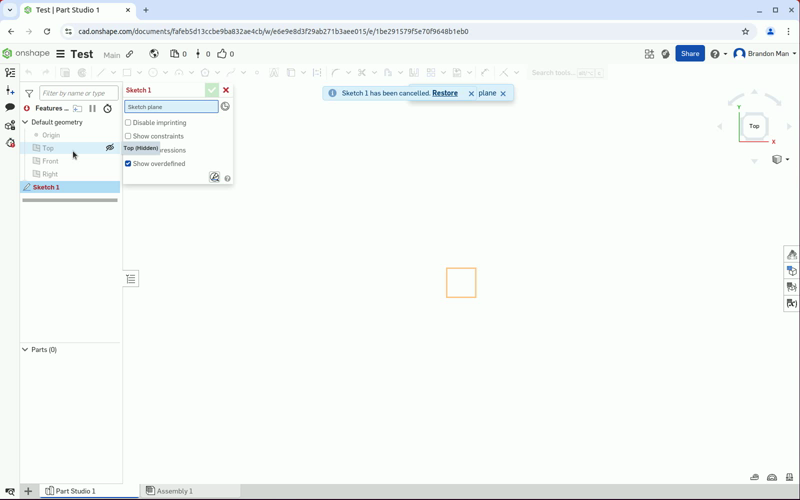
click(73, 150)
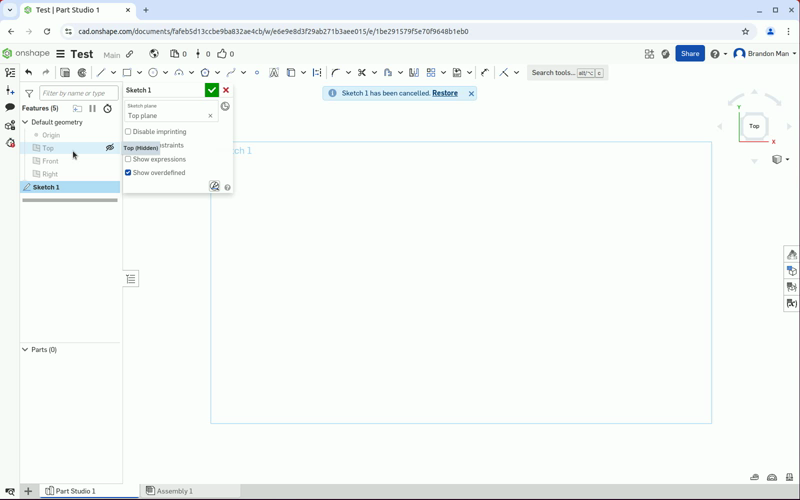
mouse_move(73, 352)
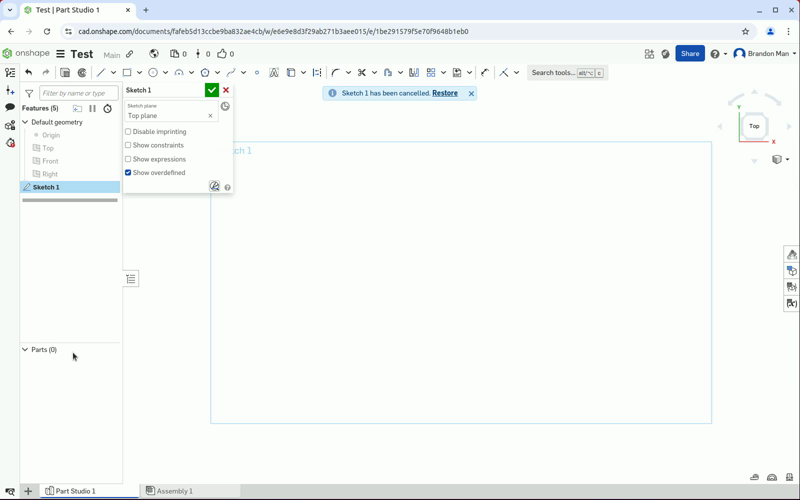
key(y)
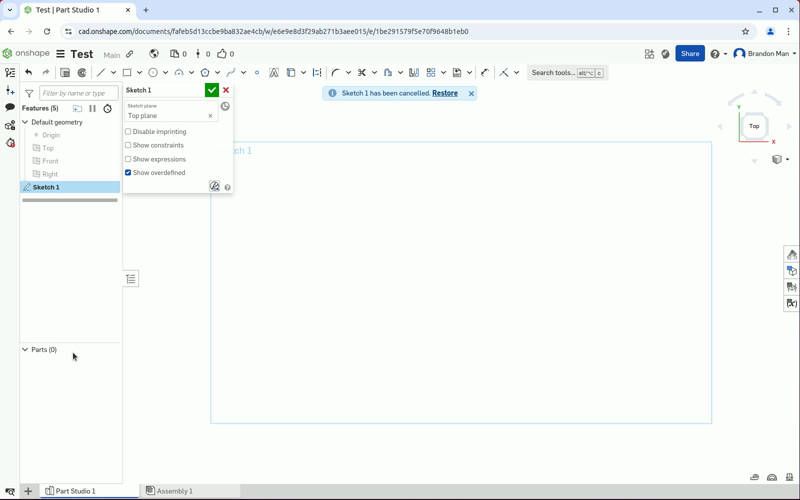
key(l)
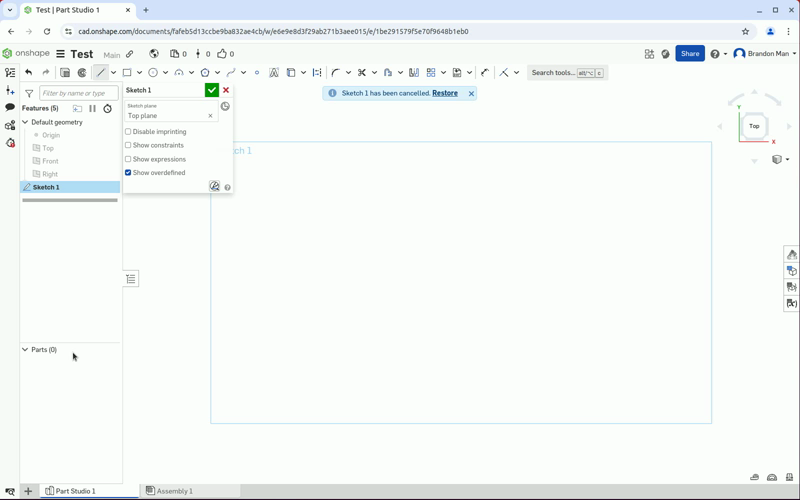
key_down(shift)
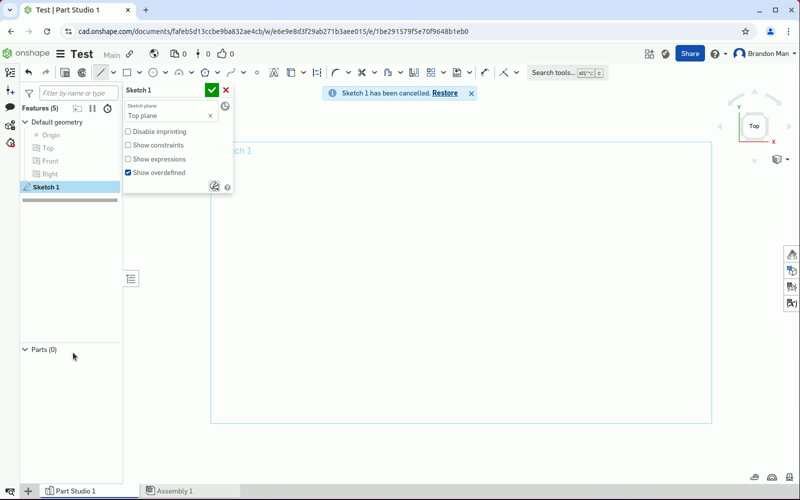
mouse_move(348, 282)
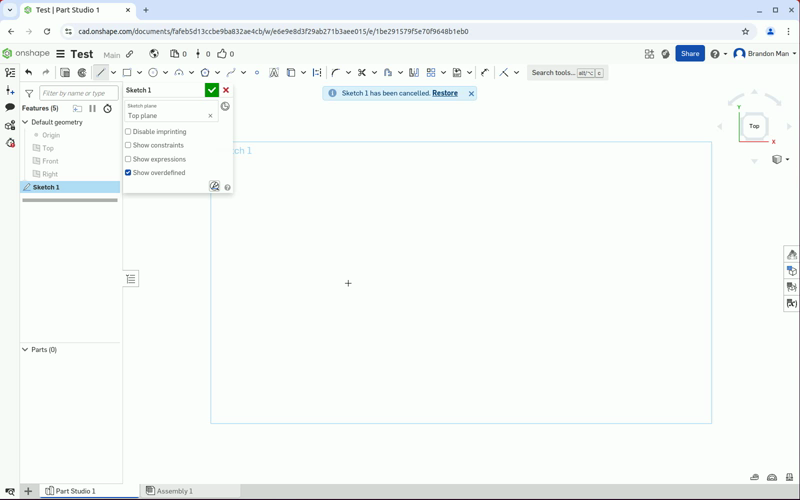
click(348, 282)
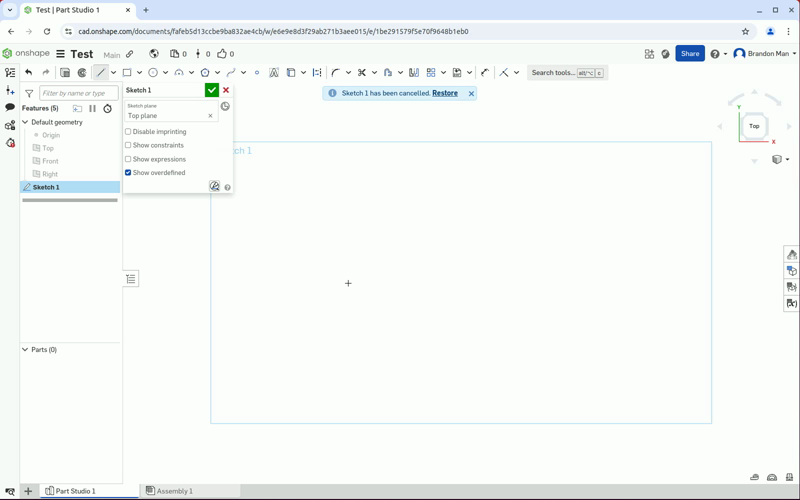
key_up(shift)
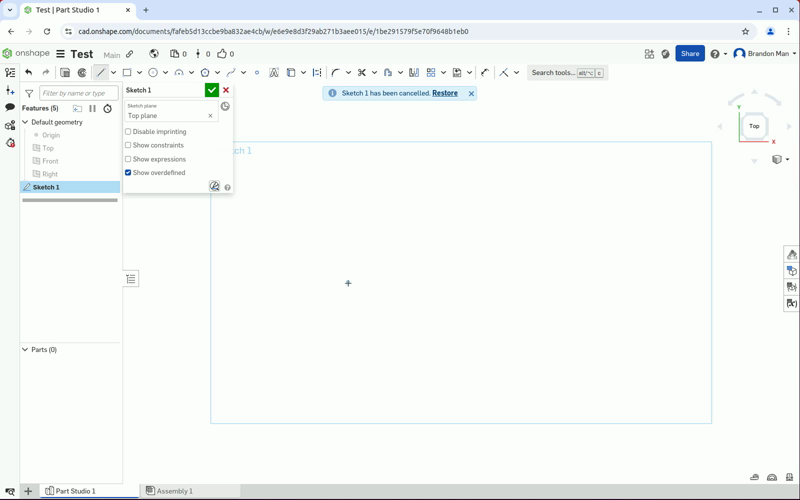
key_down(shift)
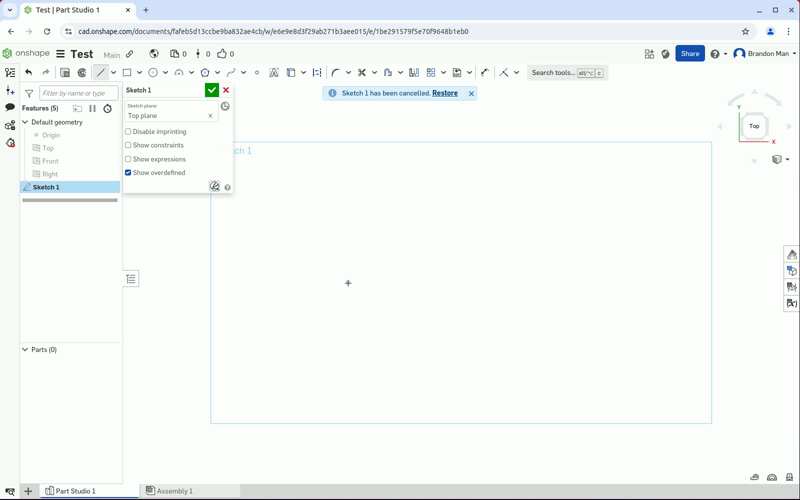
mouse_move(460, 282)
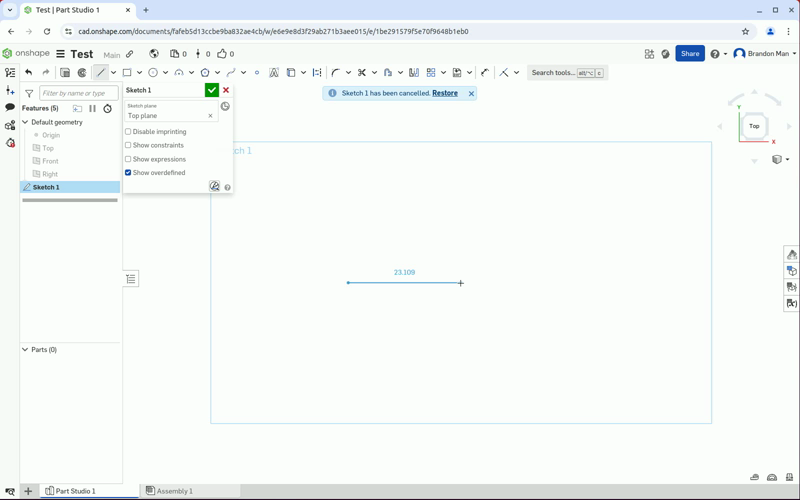
click(460, 282)
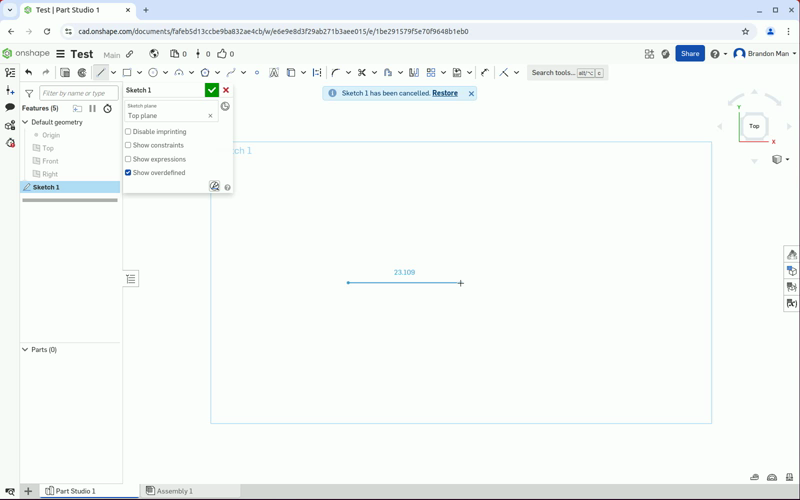
key_up(shift)
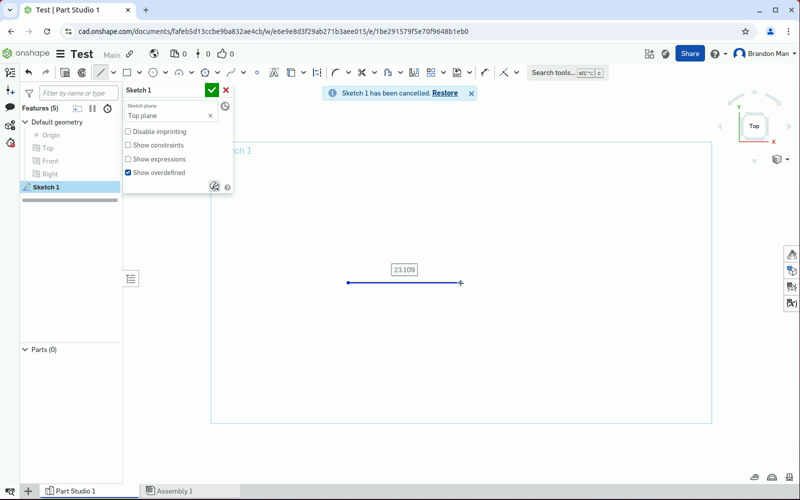
key_down(shift)
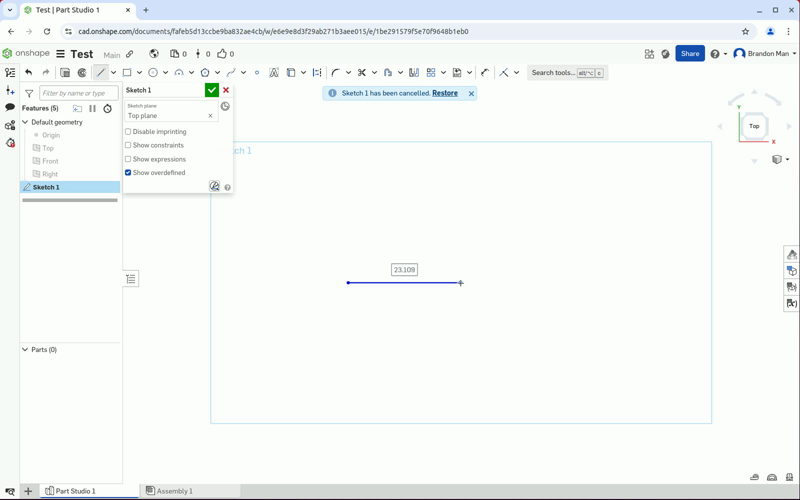
mouse_move(460, 170)
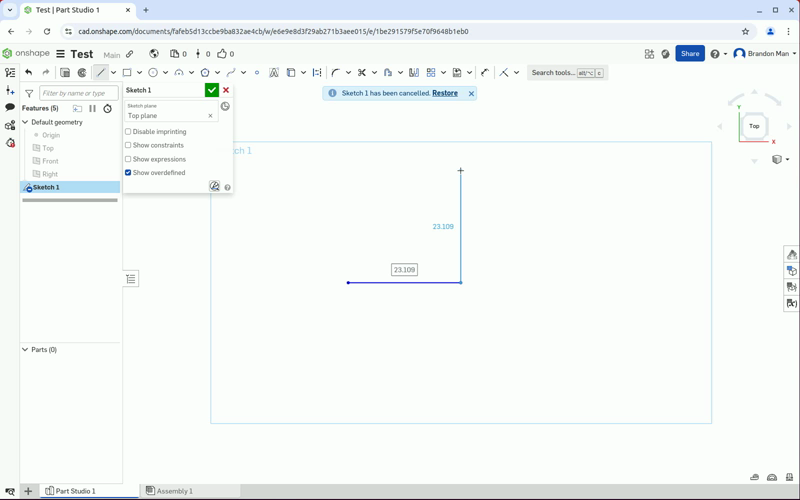
click(460, 170)
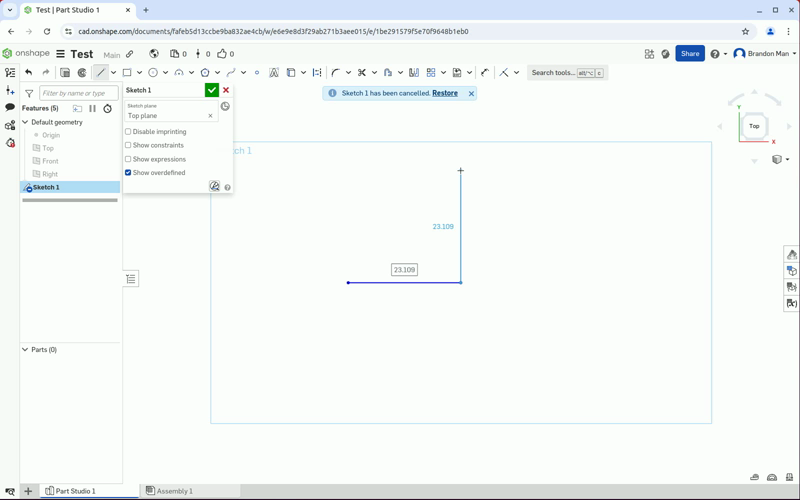
key_up(shift)
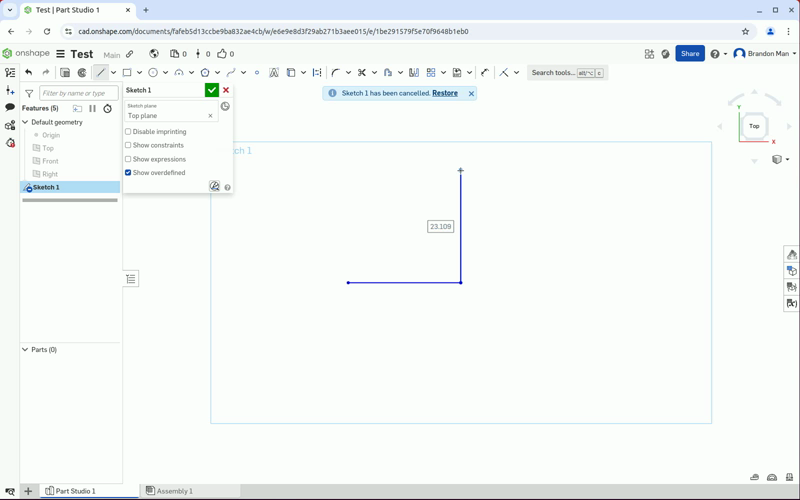
key_down(shift)
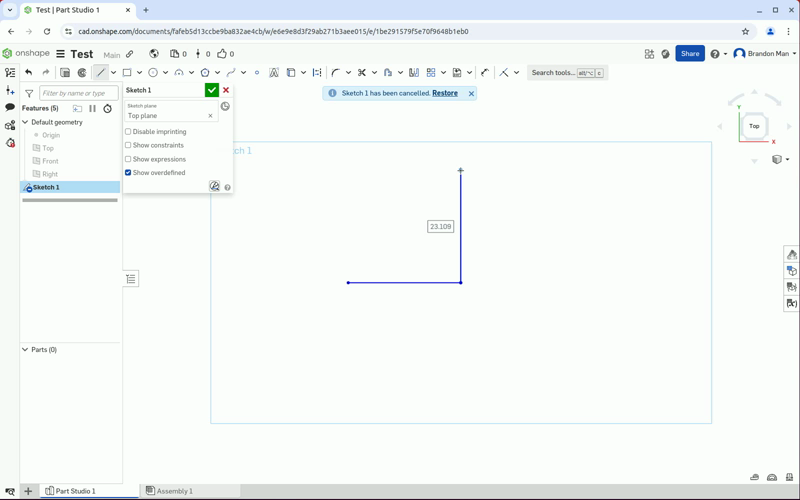
mouse_move(490, 170)
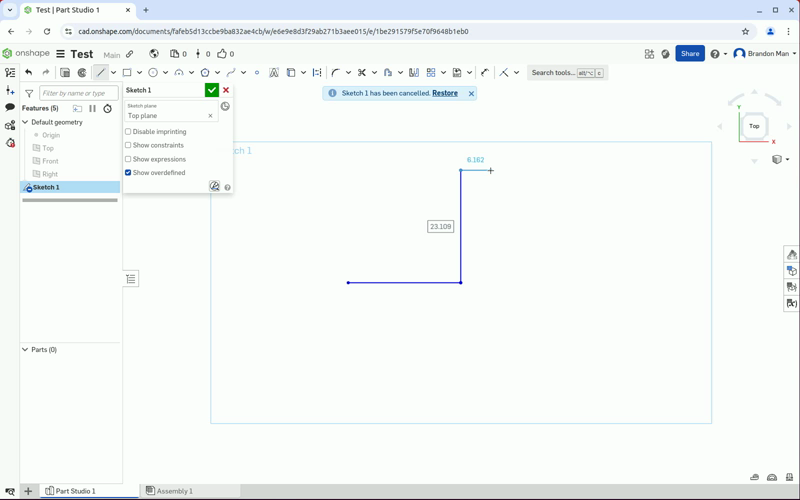
mouse_move(424, 170)
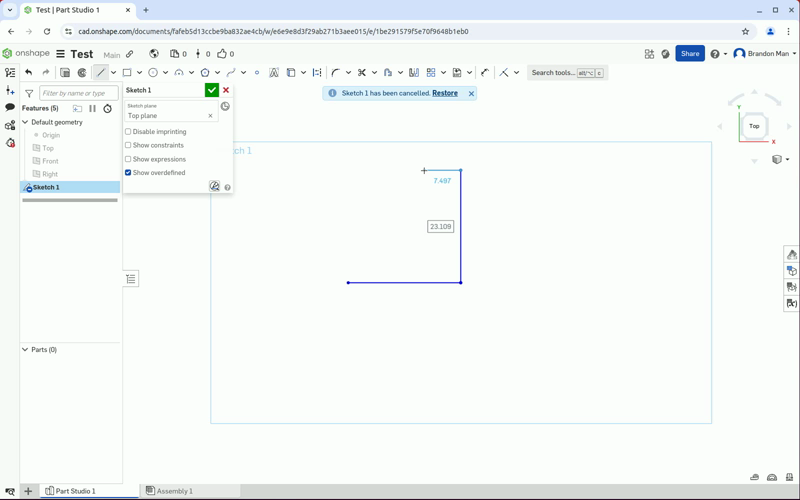
click(424, 170)
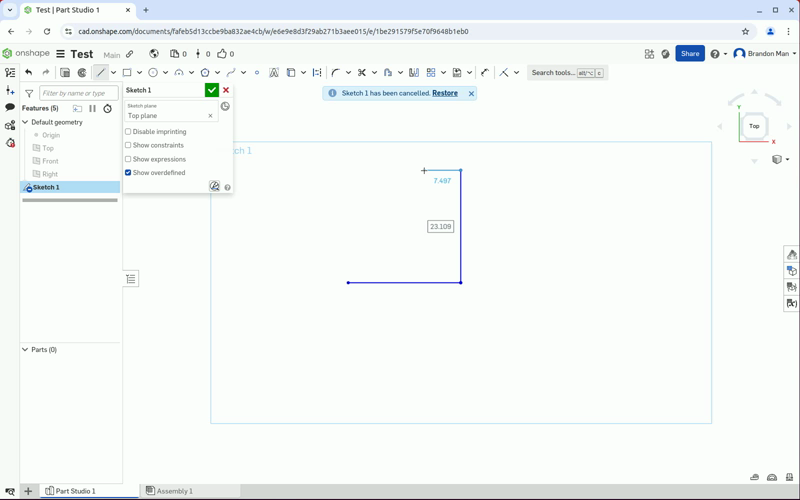
key_up(shift)
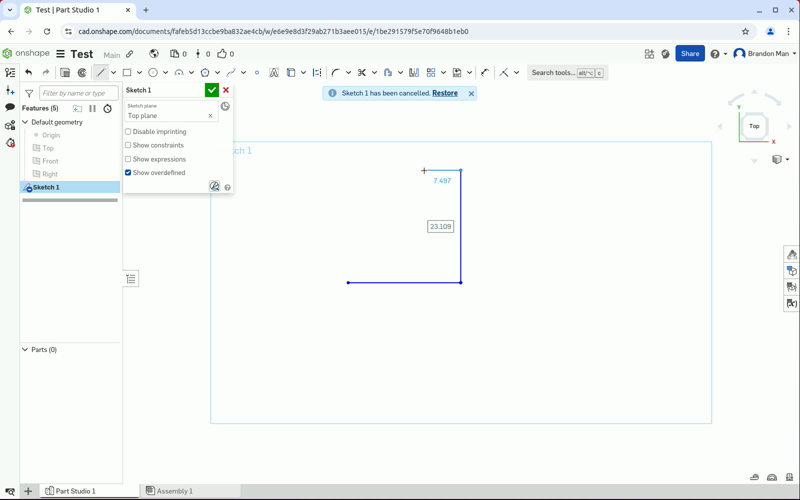
key_down(shift)
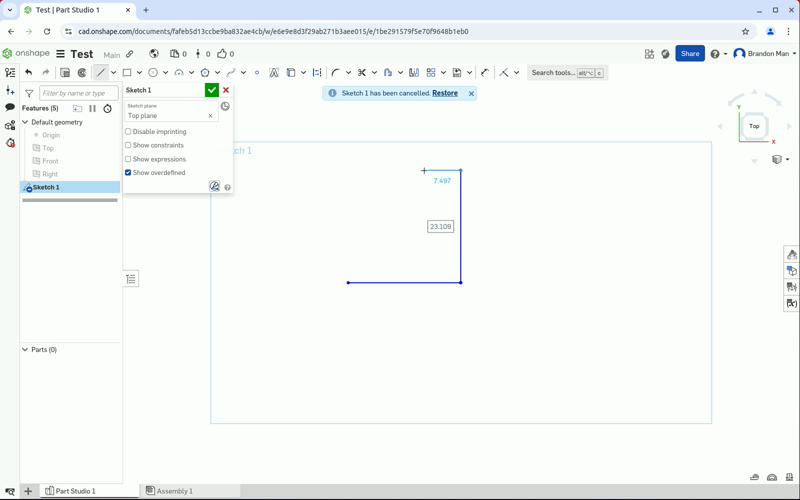
mouse_move(348, 246)
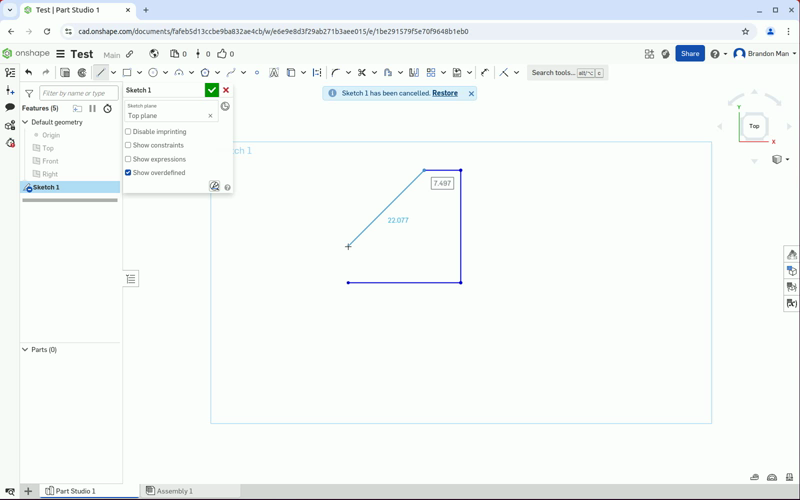
click(348, 246)
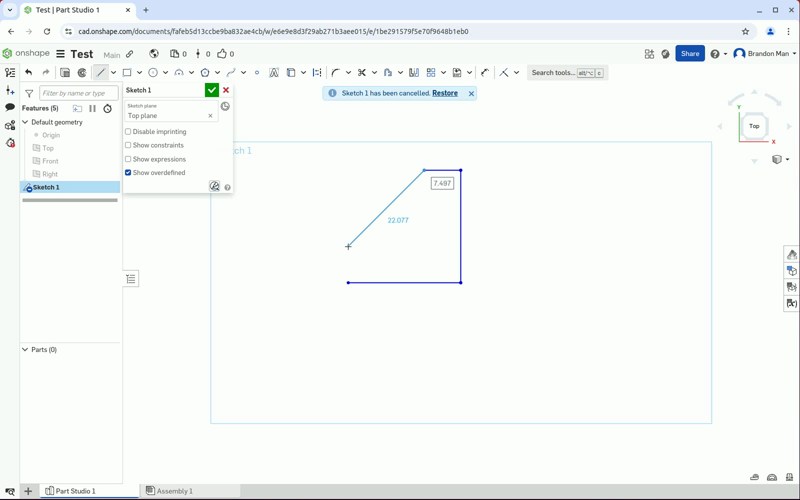
key_up(shift)
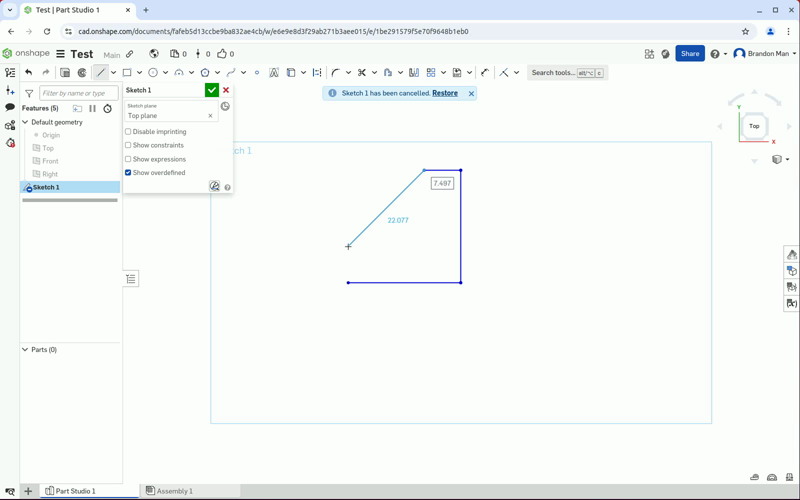
mouse_move(378, 246)
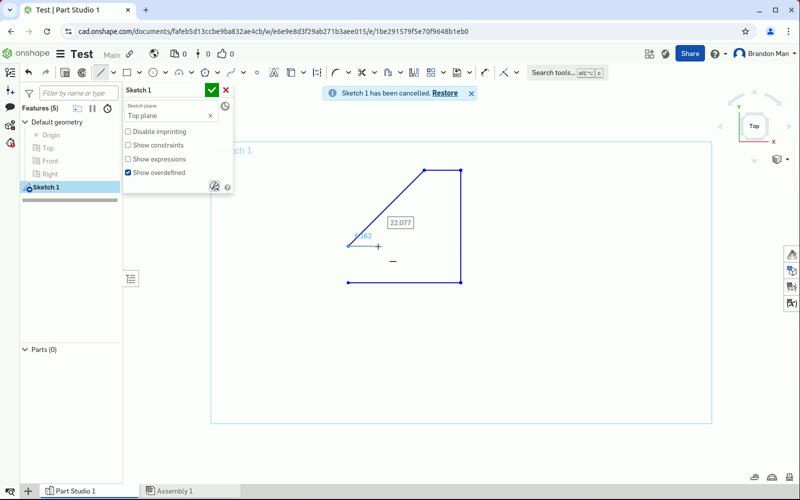
key_down(shift)
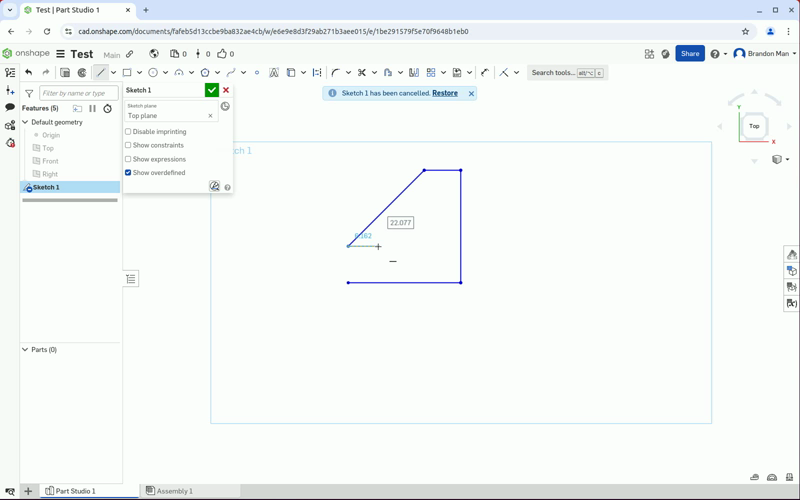
mouse_move(348, 282)
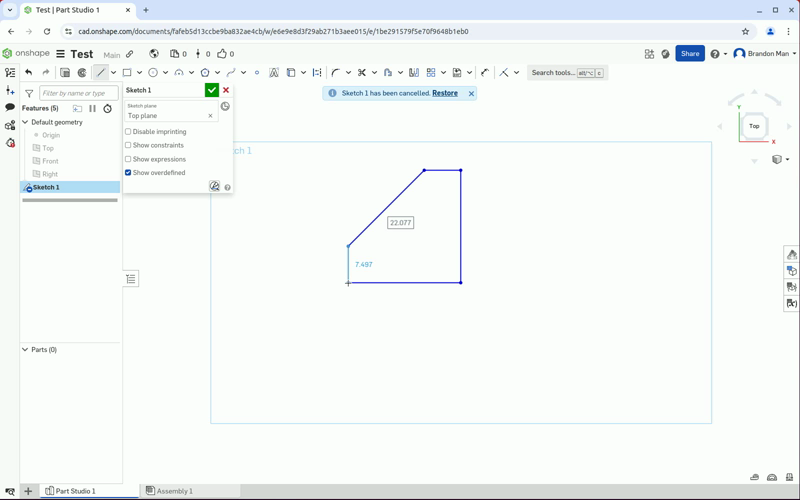
key_up(shift)
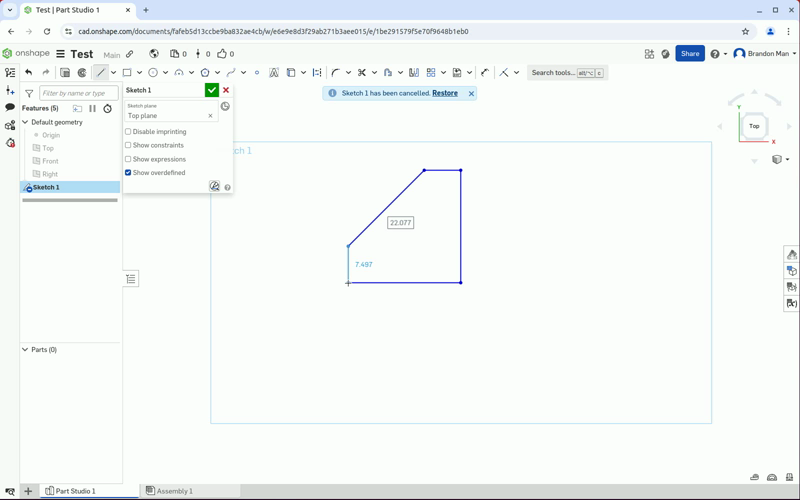
click(348, 282)
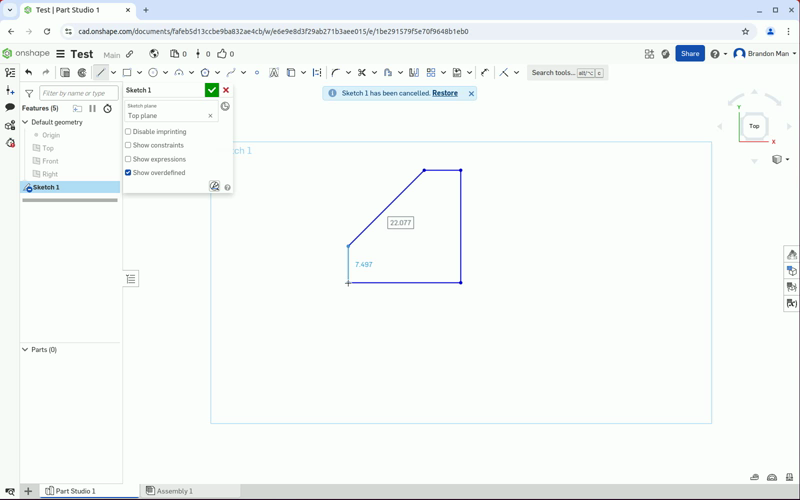
key(esc)
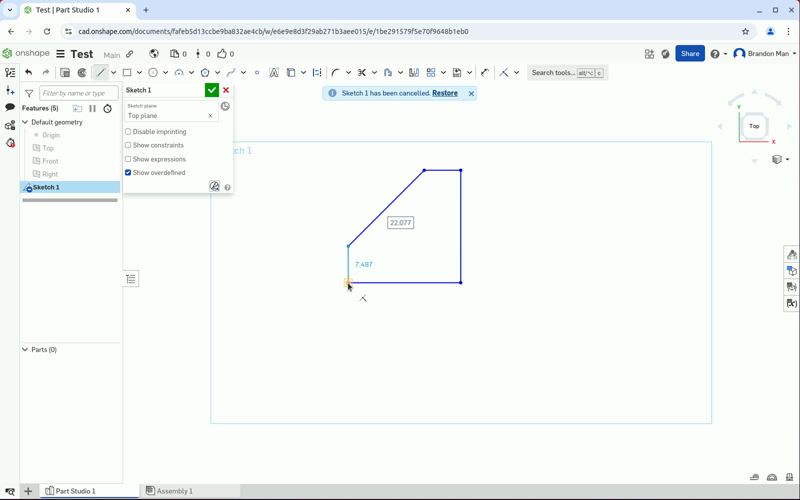
key(c)
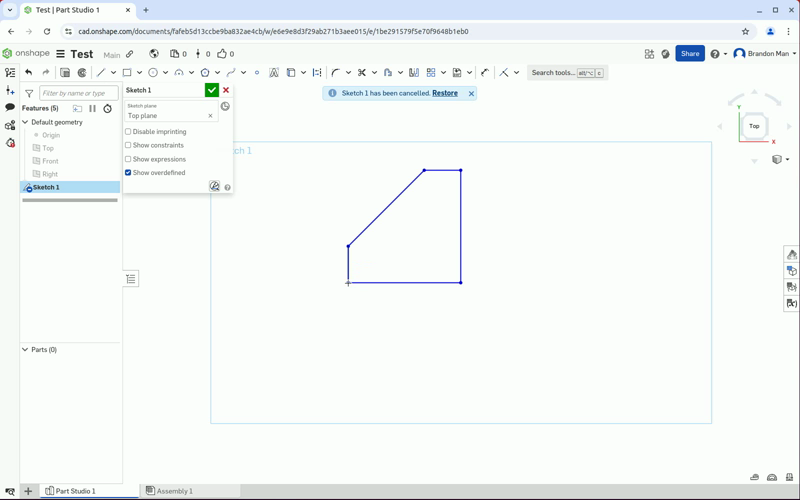
key_down(shift)
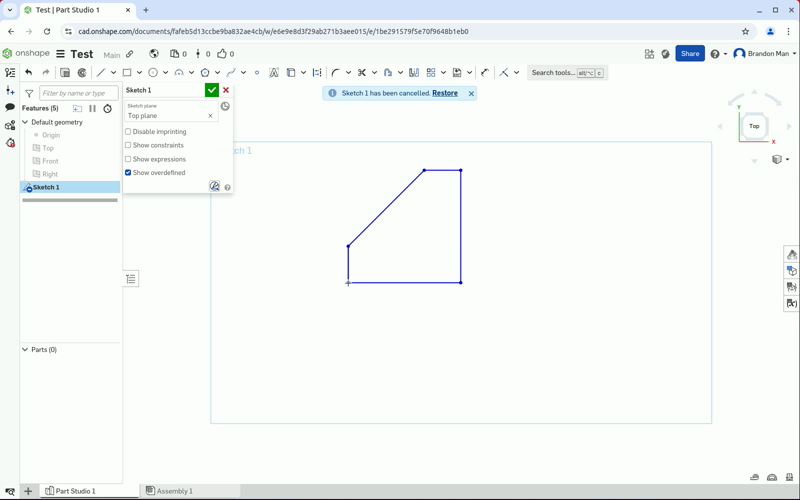
mouse_move(365, 265)
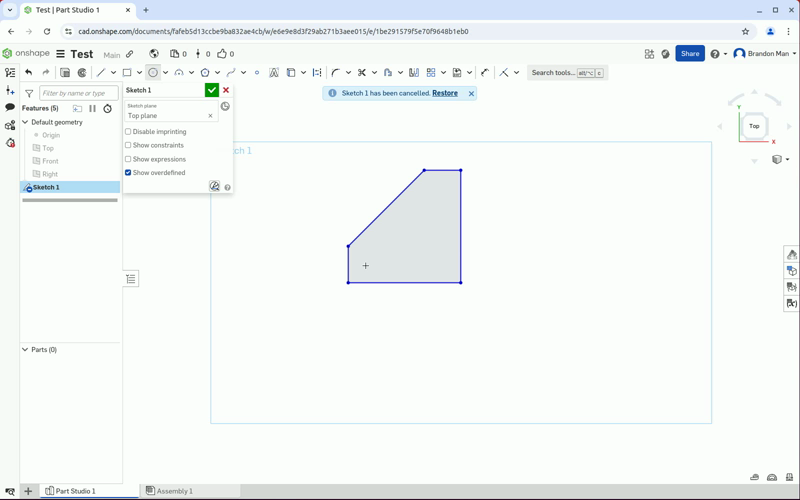
click(365, 265)
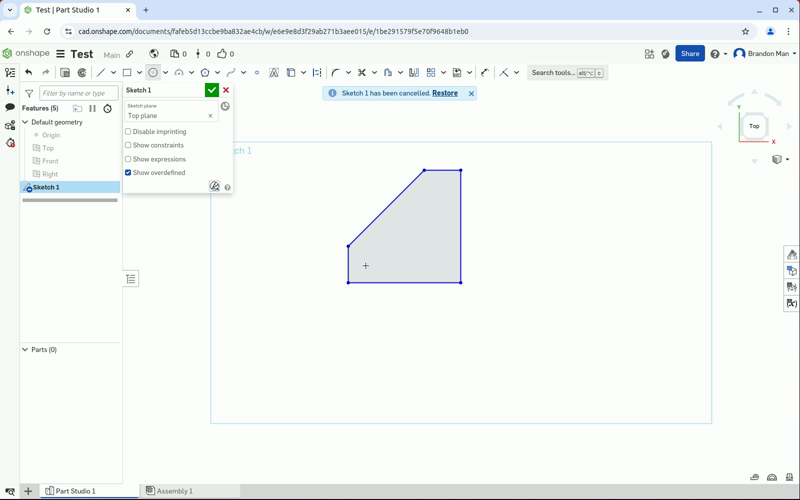
key_up(shift)
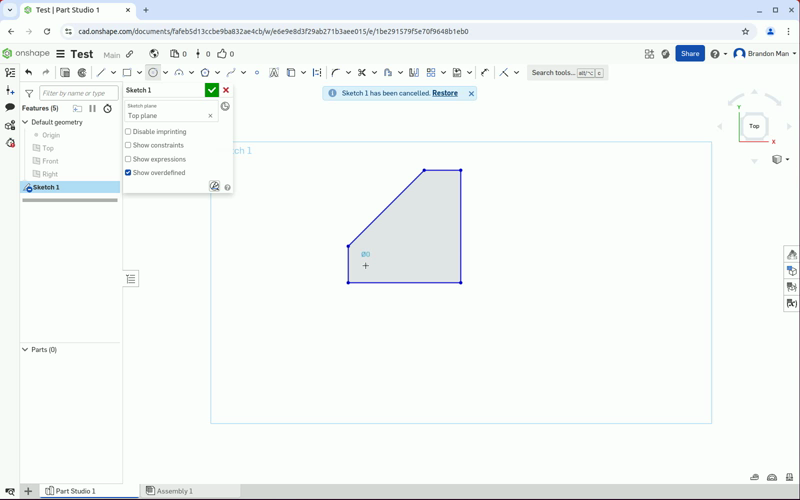
mouse_move(370, 265)
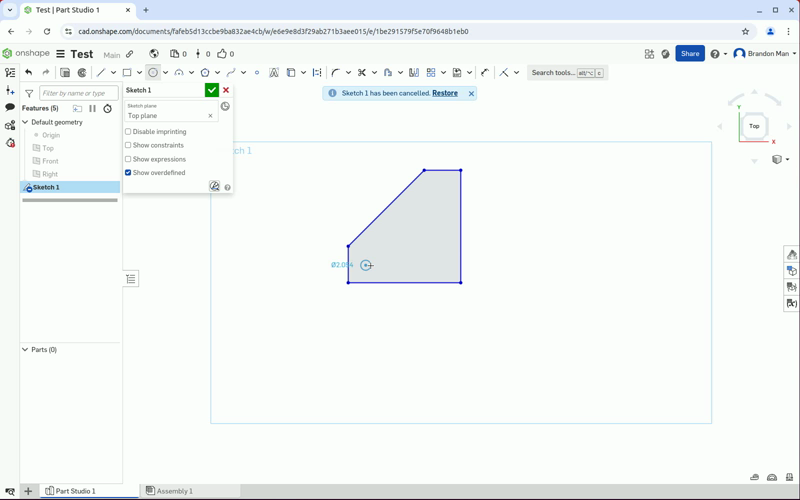
click(370, 265)
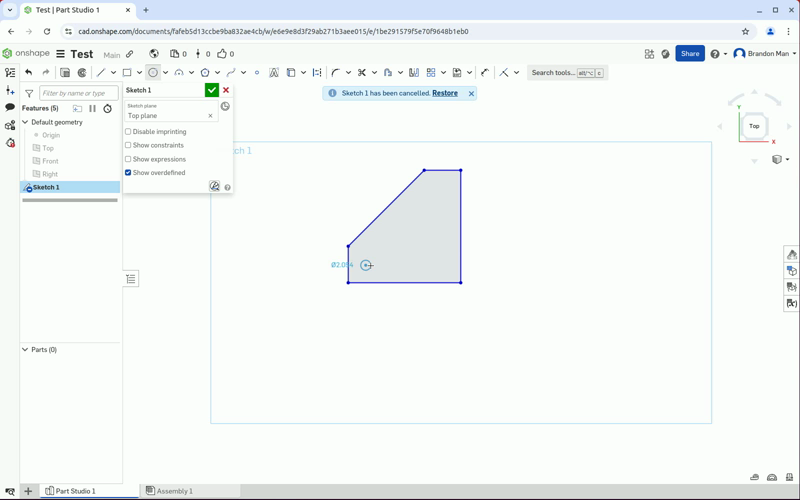
key(esc)
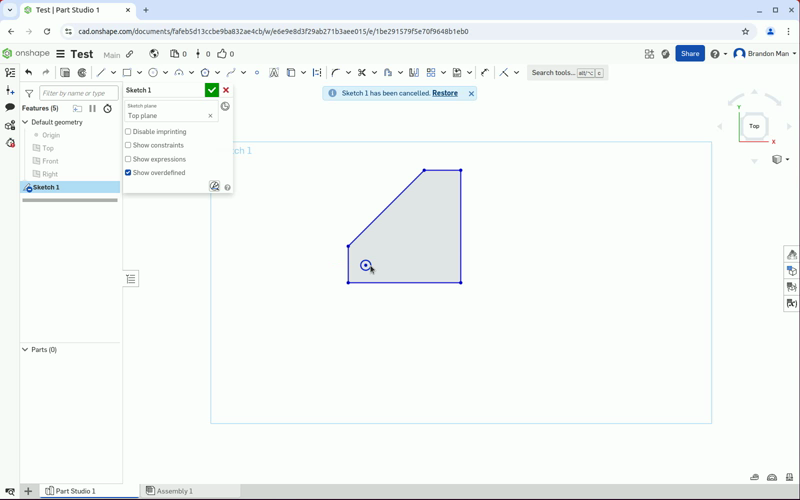
key(c)
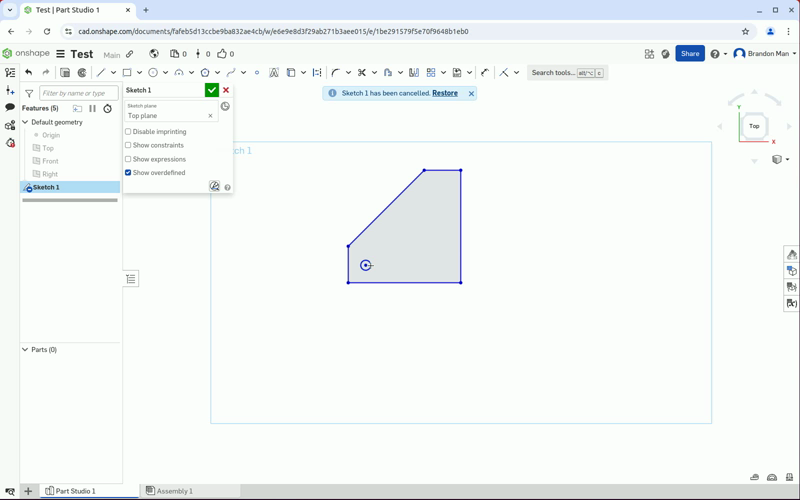
key_down(shift)
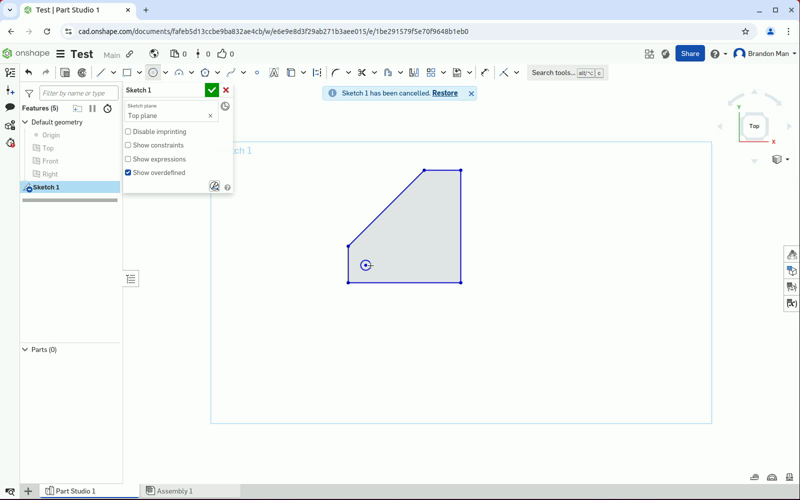
mouse_move(404, 265)
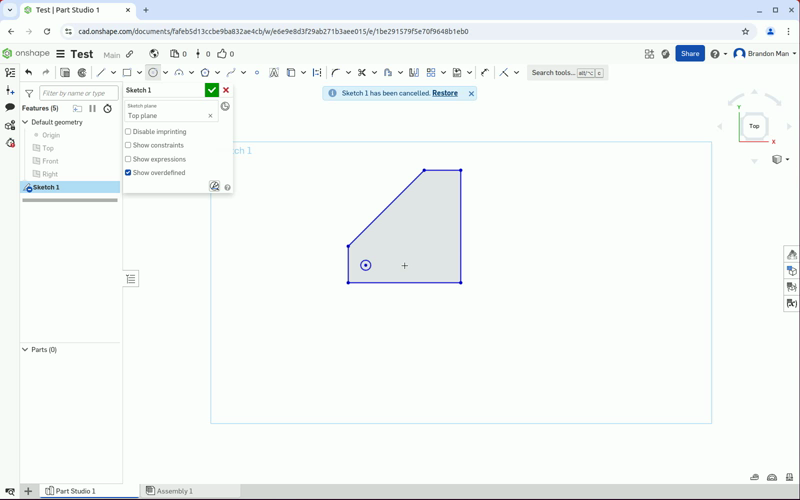
click(404, 265)
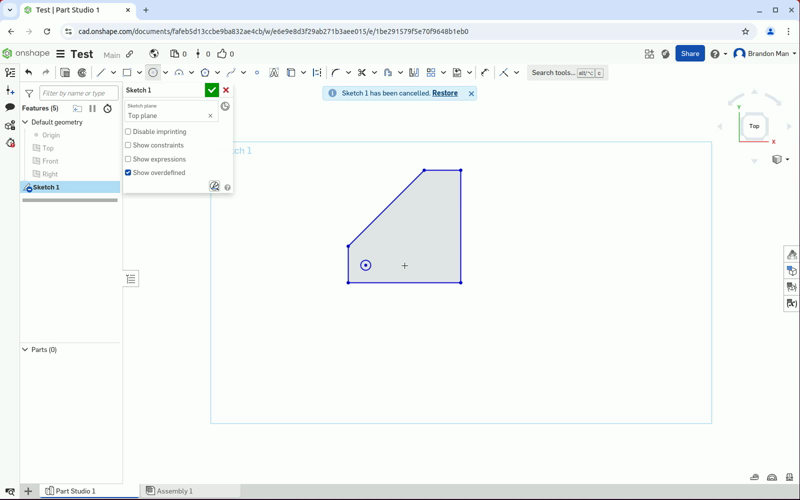
key_up(shift)
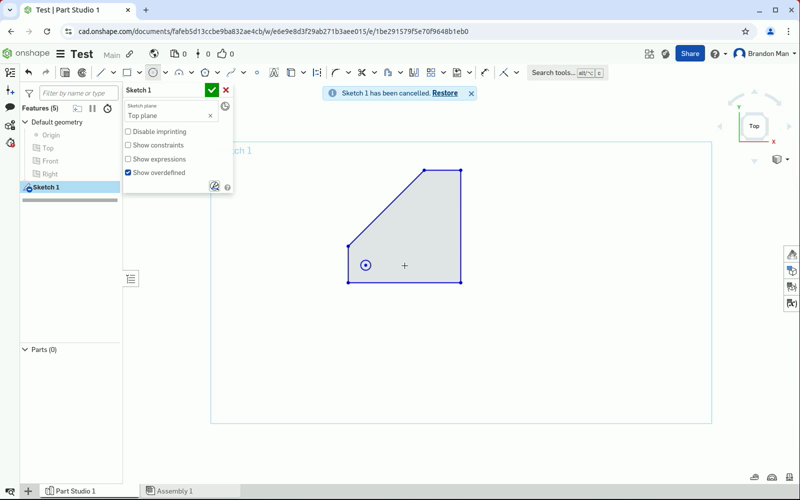
mouse_move(409, 265)
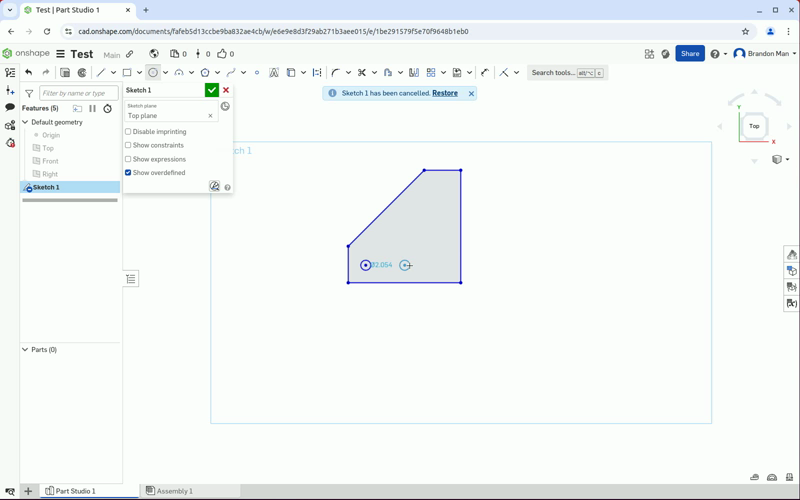
click(409, 265)
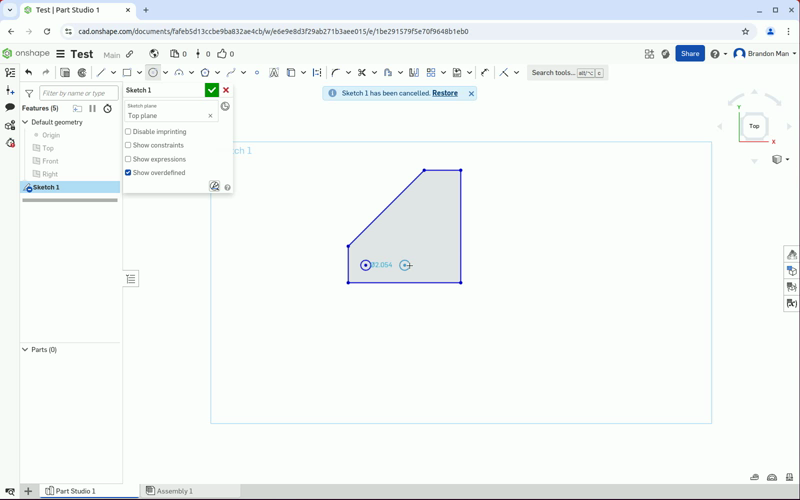
key(esc)
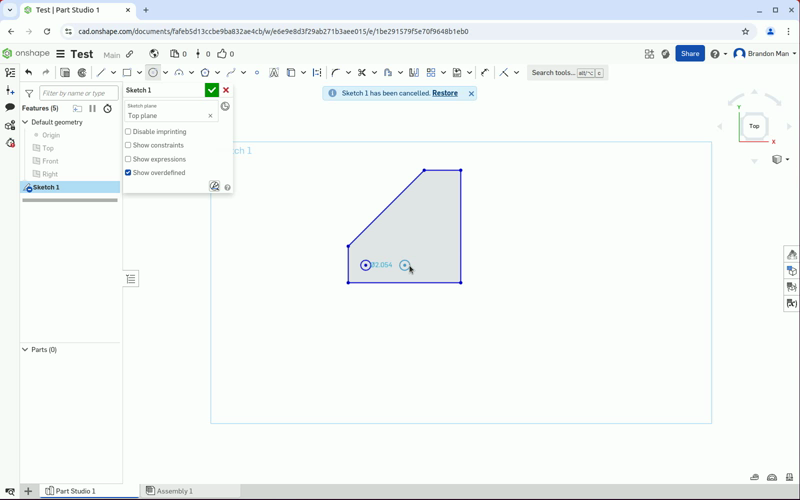
key(c)
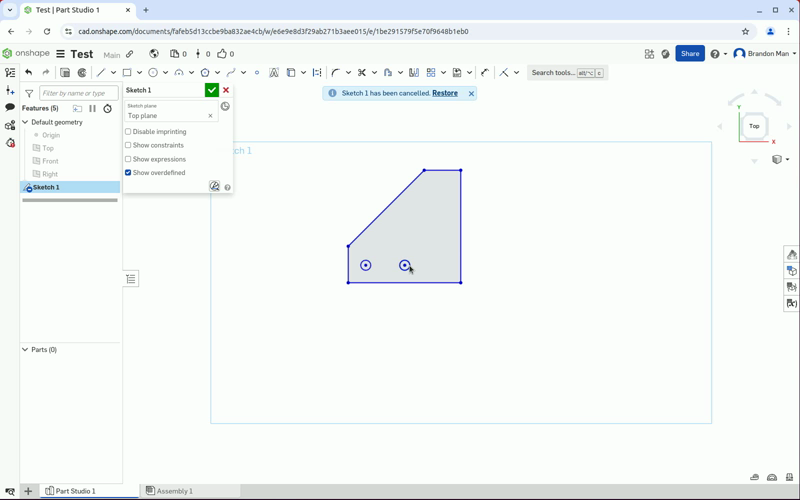
key_down(shift)
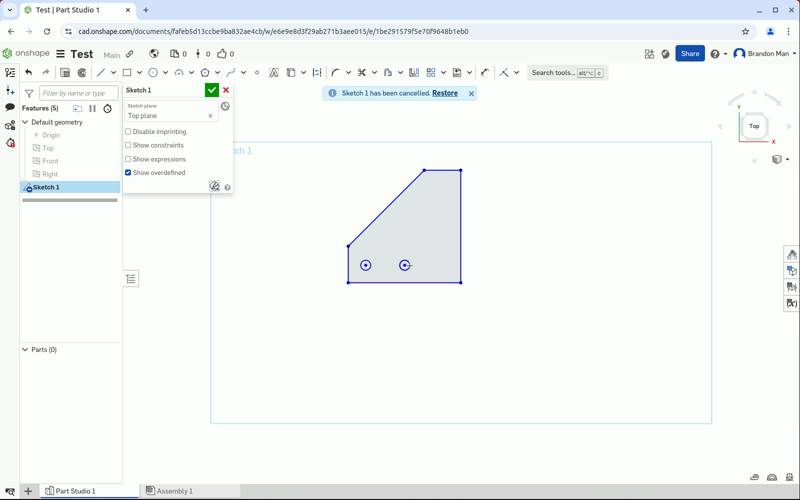
mouse_move(443, 265)
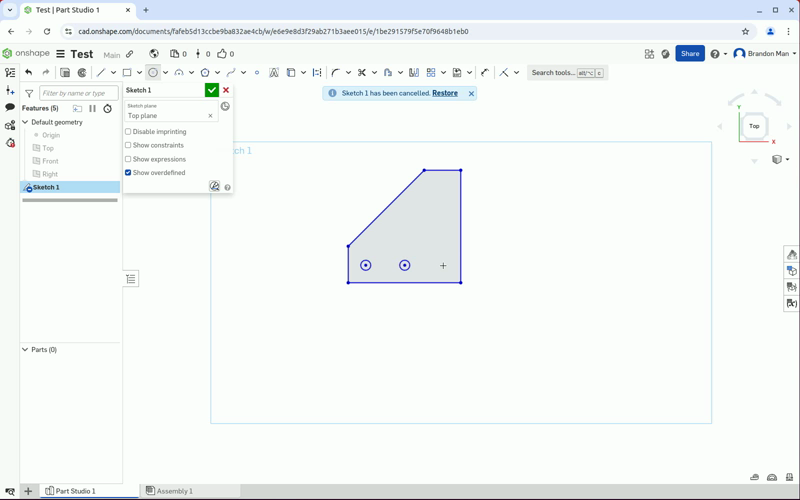
click(443, 265)
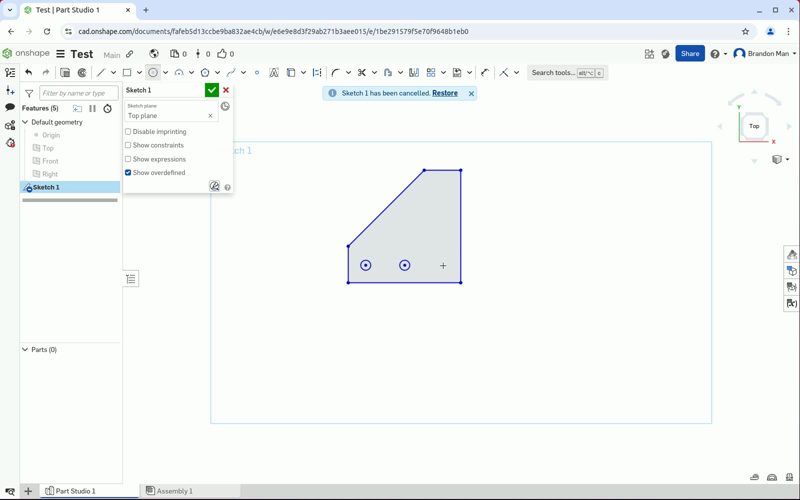
key_up(shift)
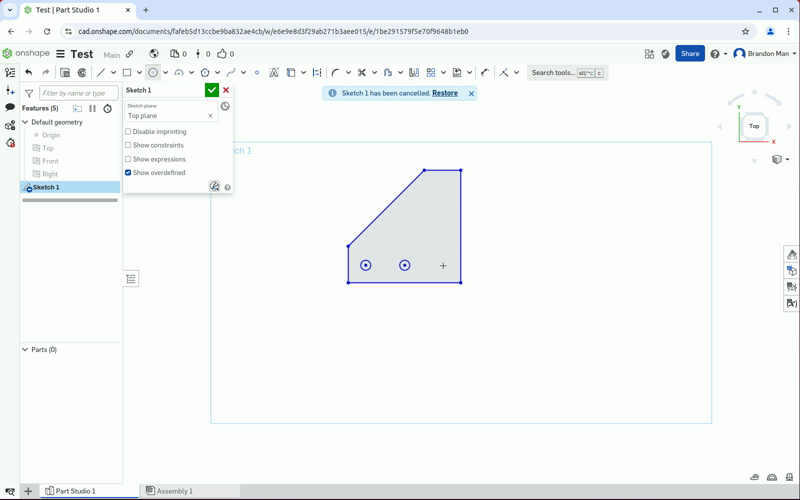
mouse_move(447, 265)
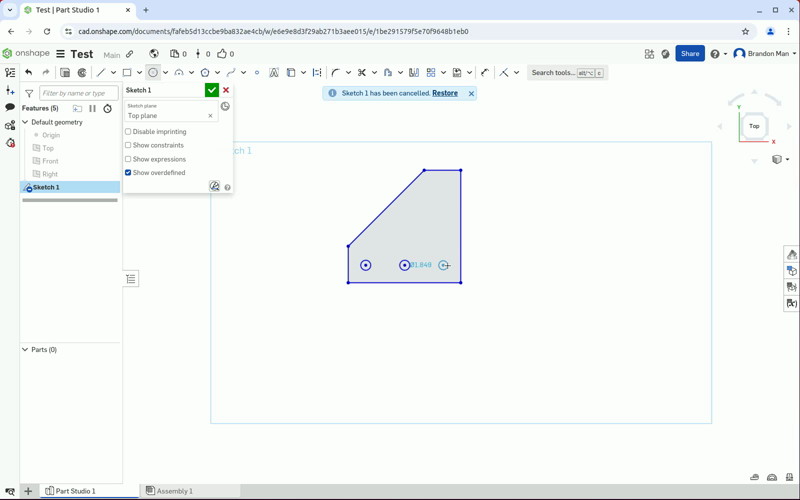
click(447, 265)
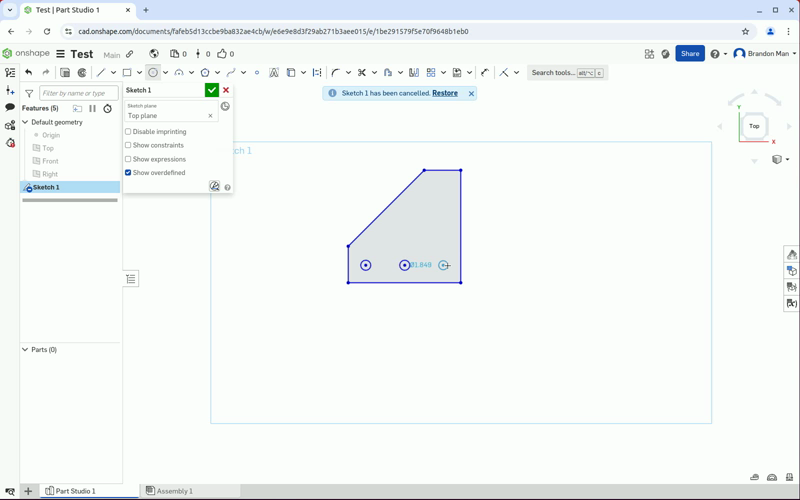
key(esc)
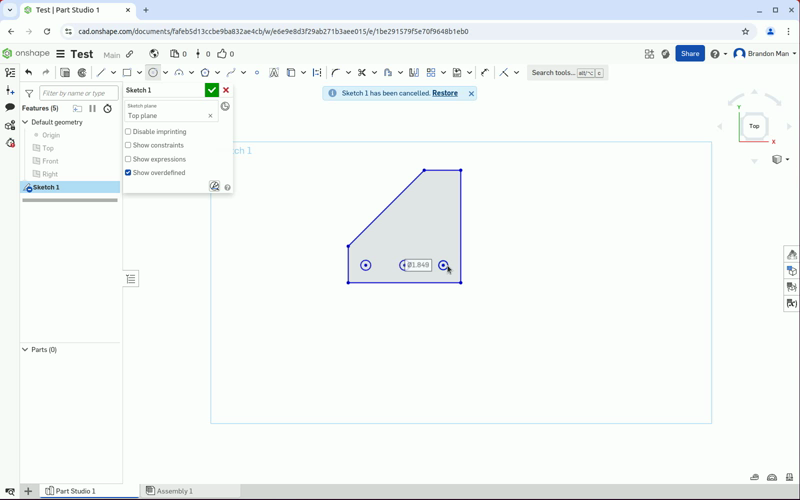
key(c)
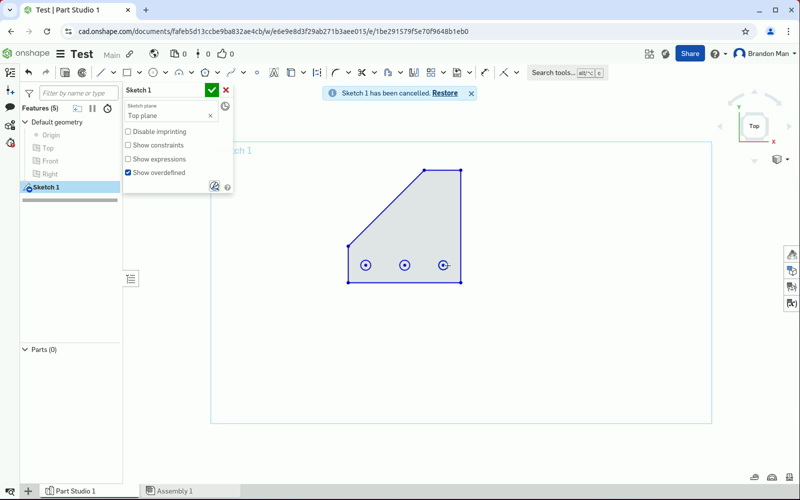
key_down(shift)
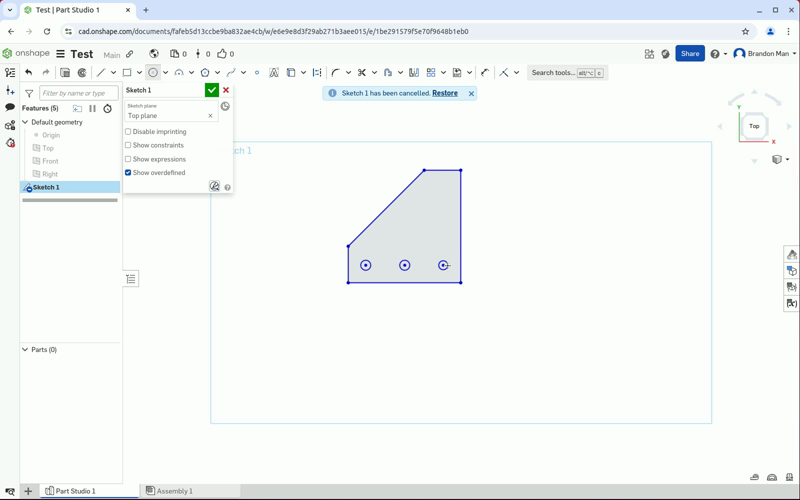
mouse_move(443, 226)
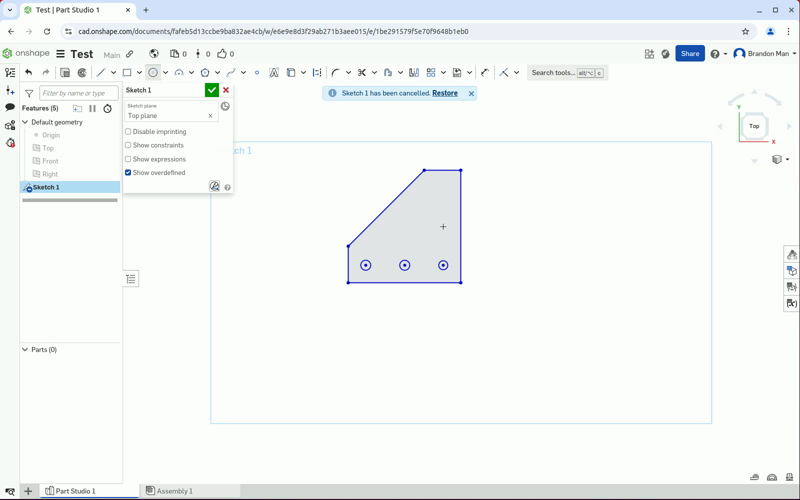
click(443, 226)
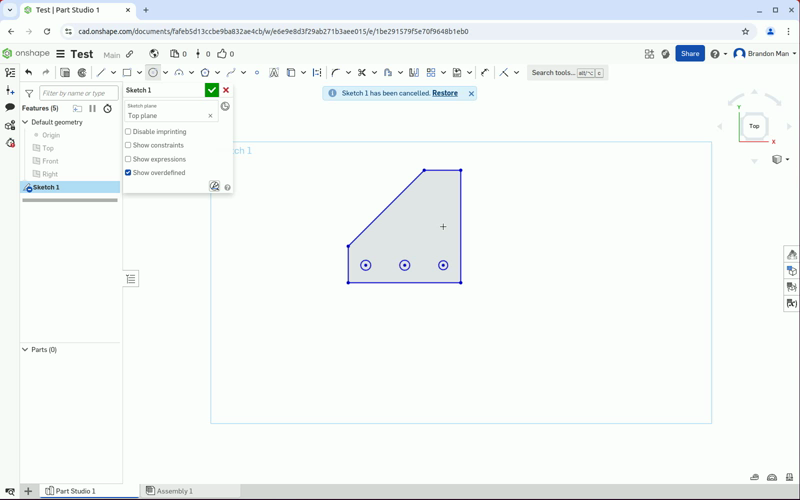
key_up(shift)
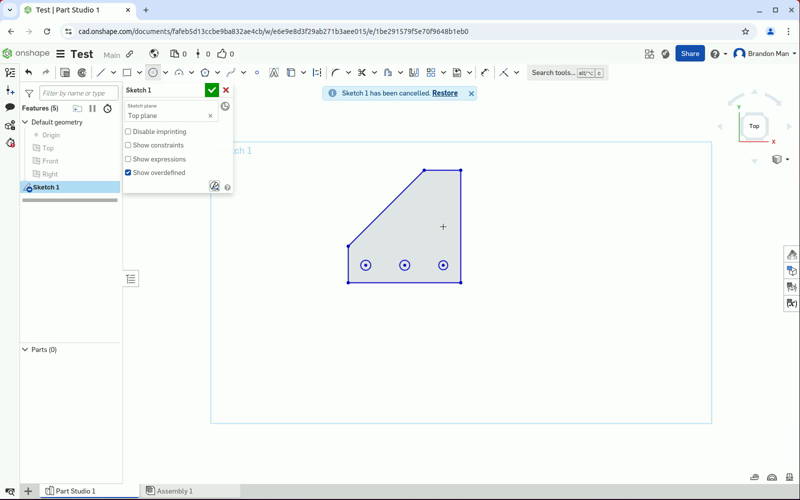
mouse_move(447, 226)
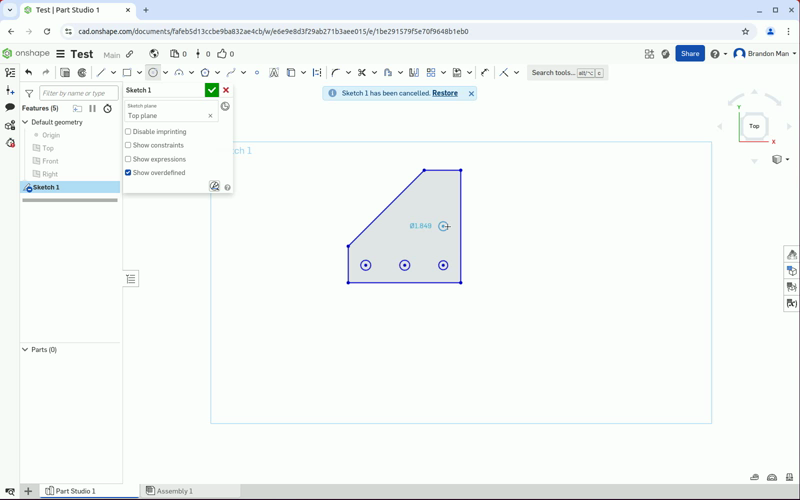
click(447, 226)
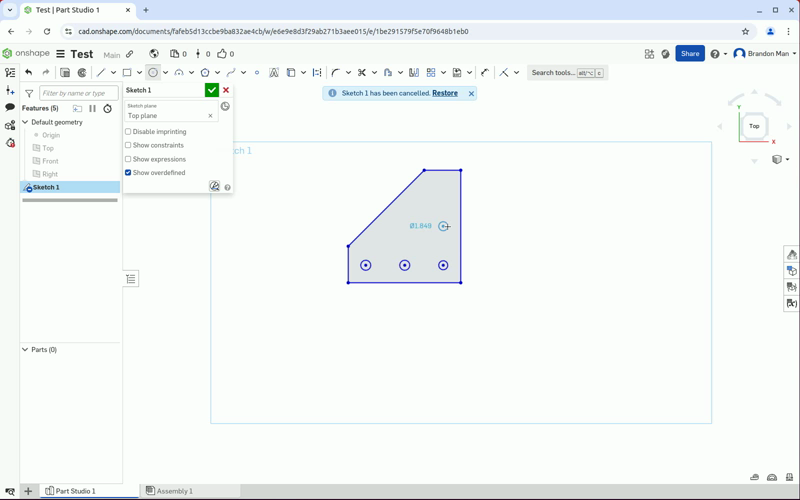
key(esc)
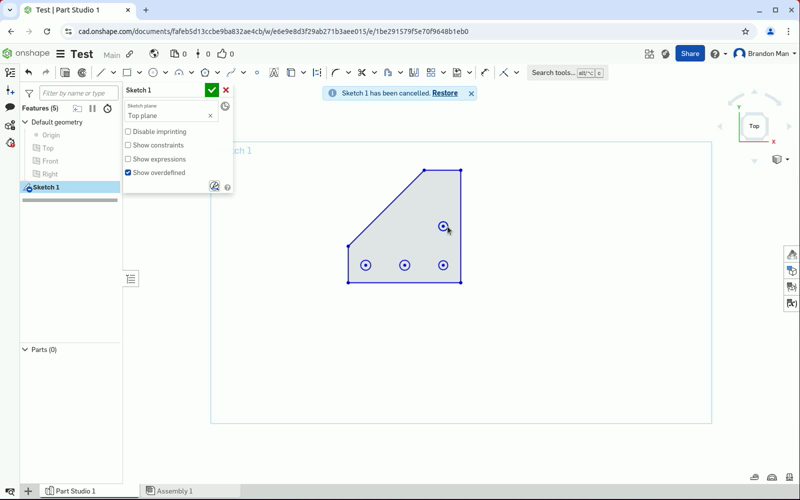
key(c)
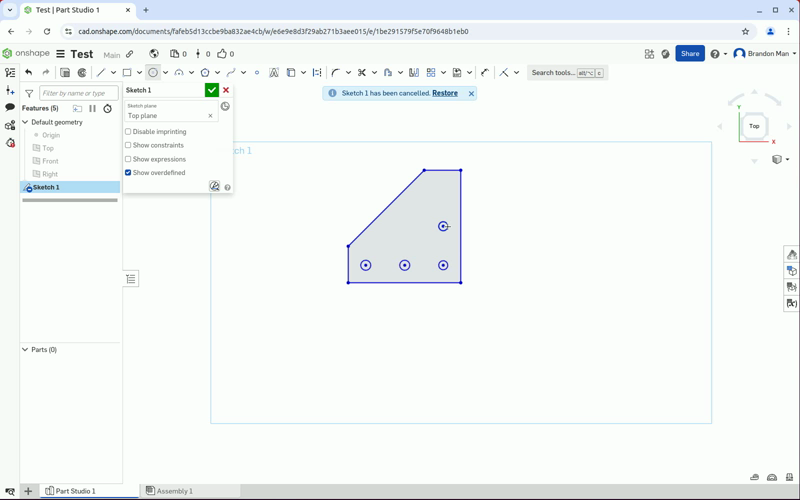
key_down(shift)
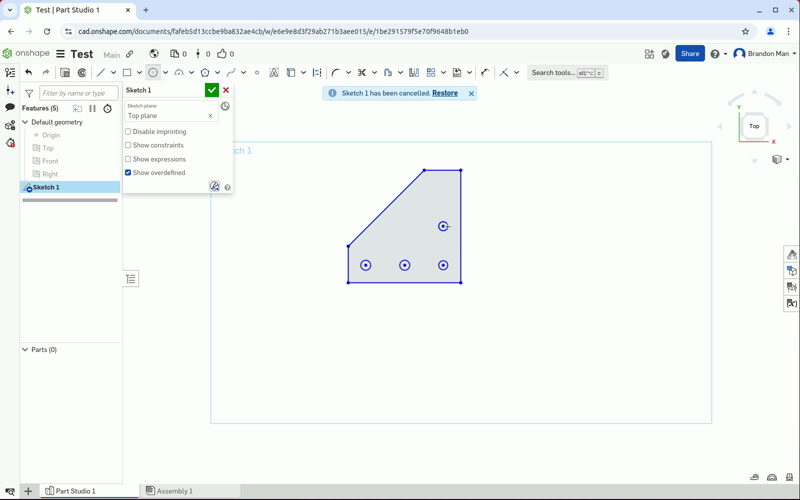
mouse_move(443, 188)
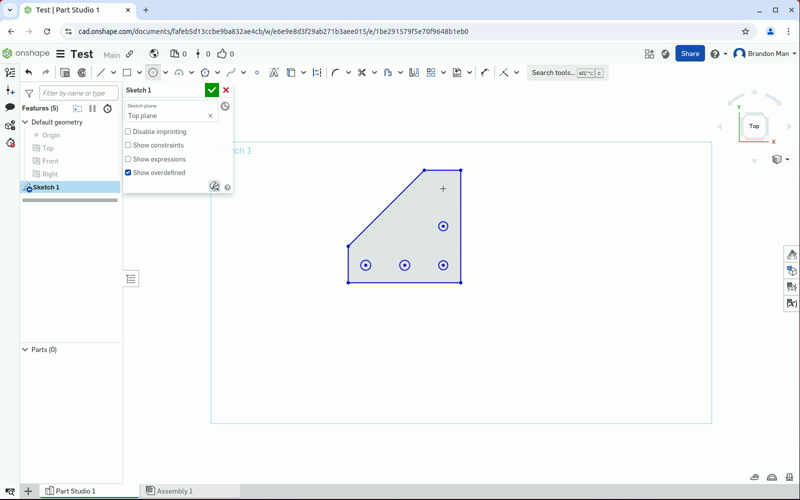
click(443, 188)
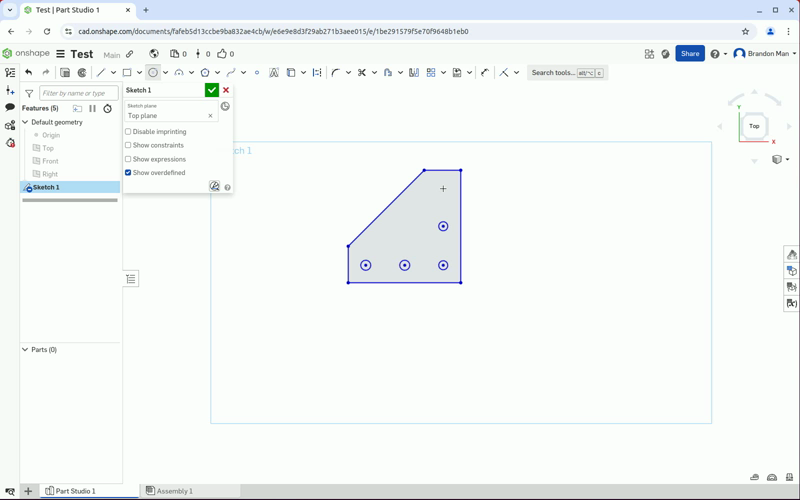
key_up(shift)
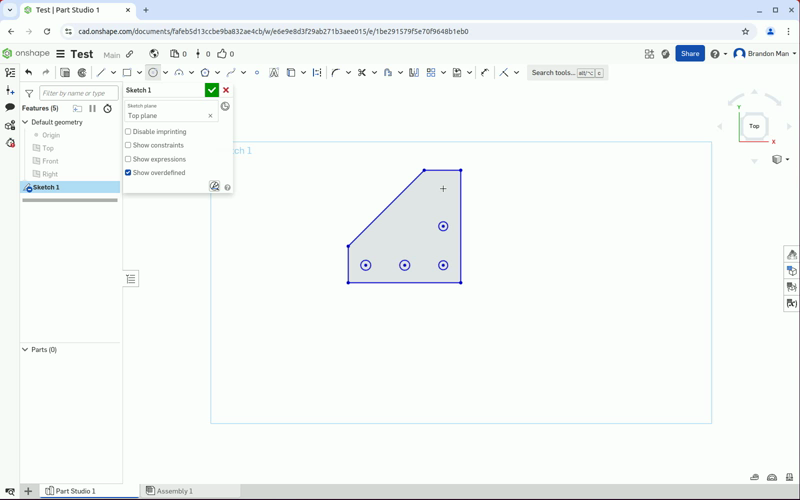
mouse_move(447, 188)
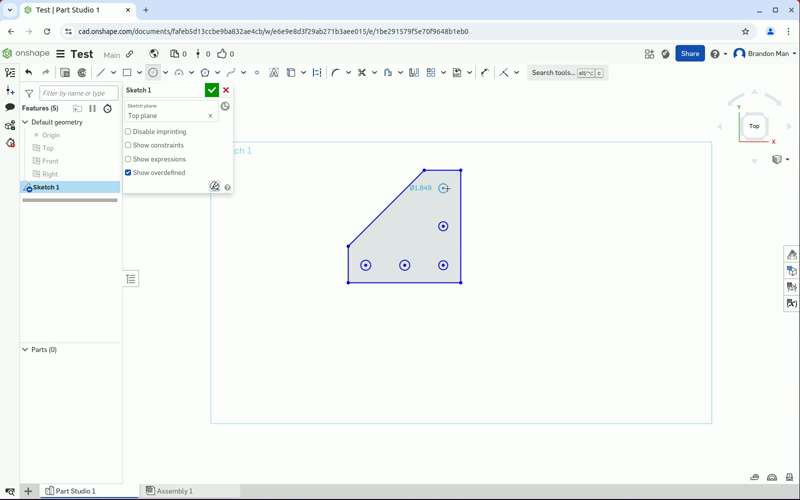
click(447, 188)
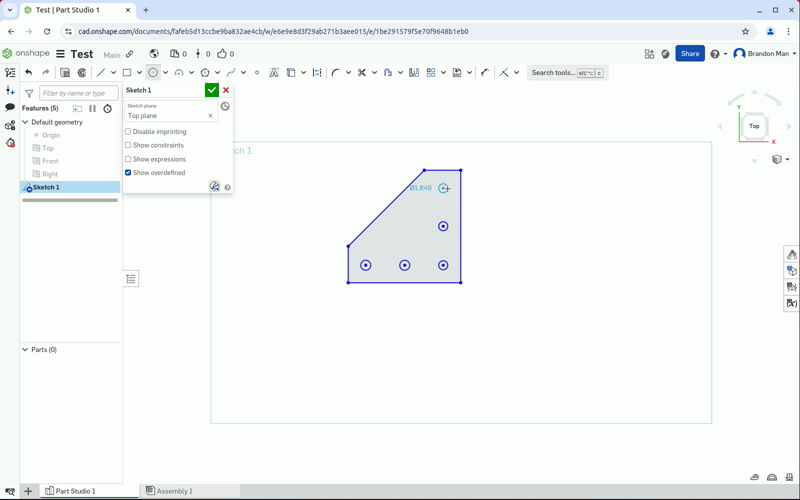
key(esc)
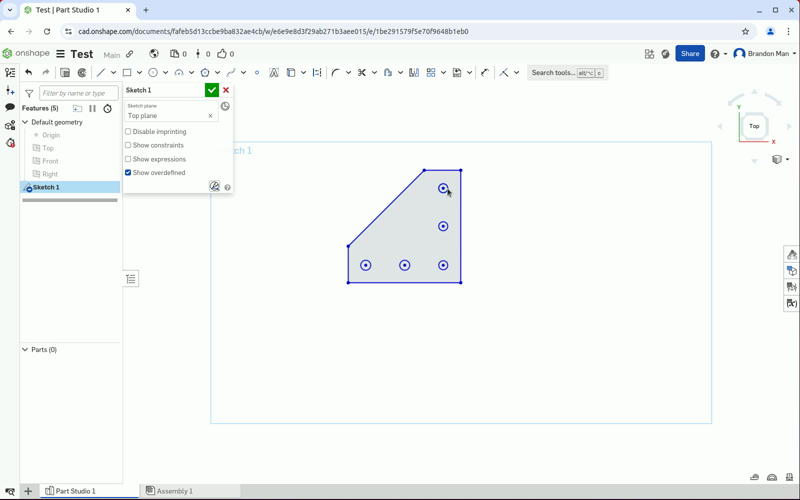
mouse_move(433, 204)
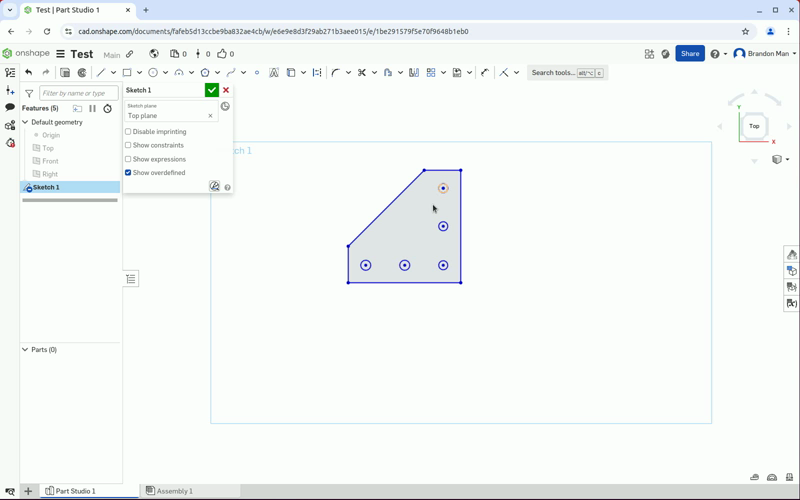
click(433, 204)
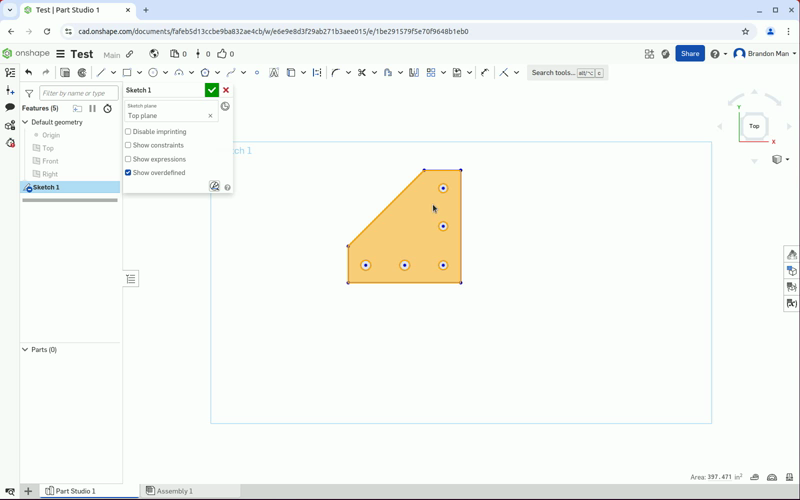
mouse_move(73, 352)
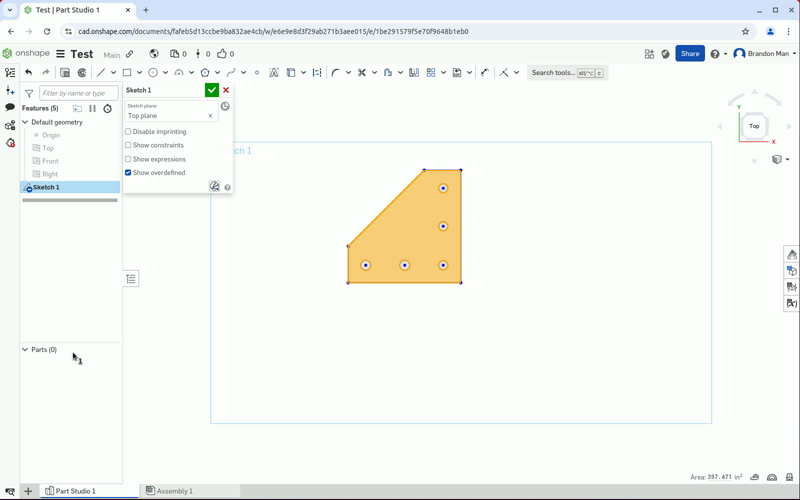
key(shift+y)
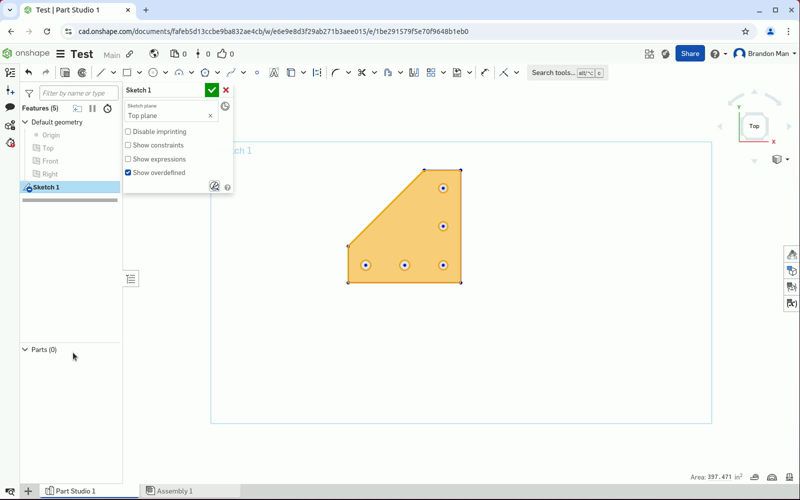
key(shift+e)
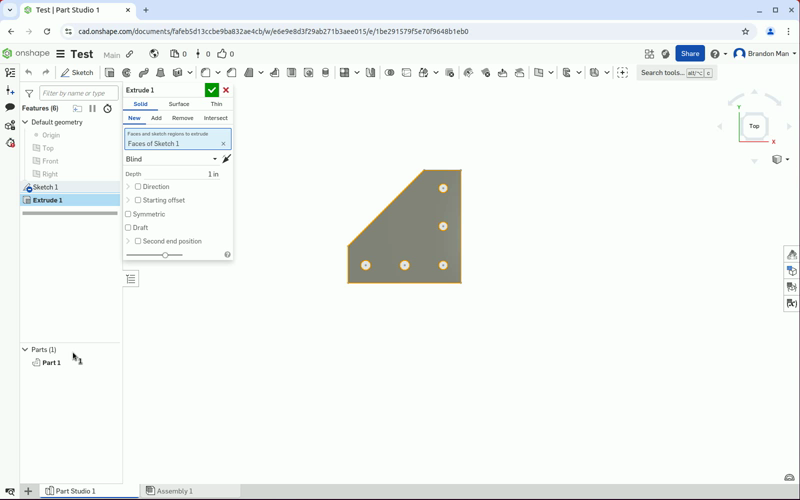
mouse_move(143, 106)
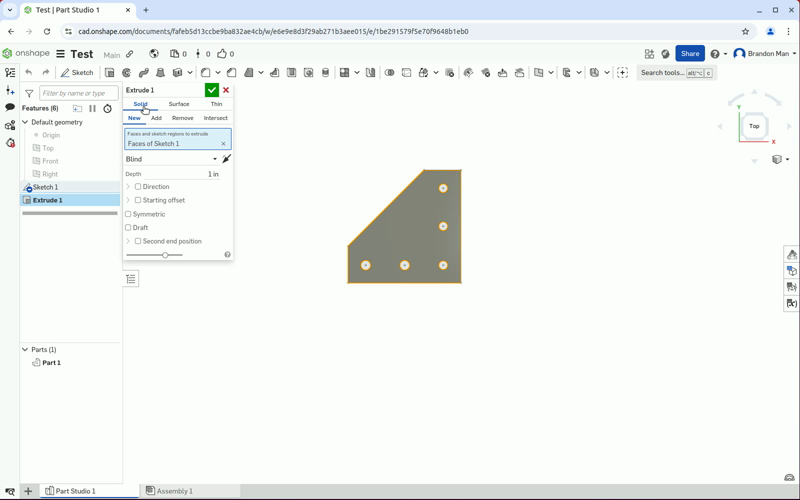
click(143, 106)
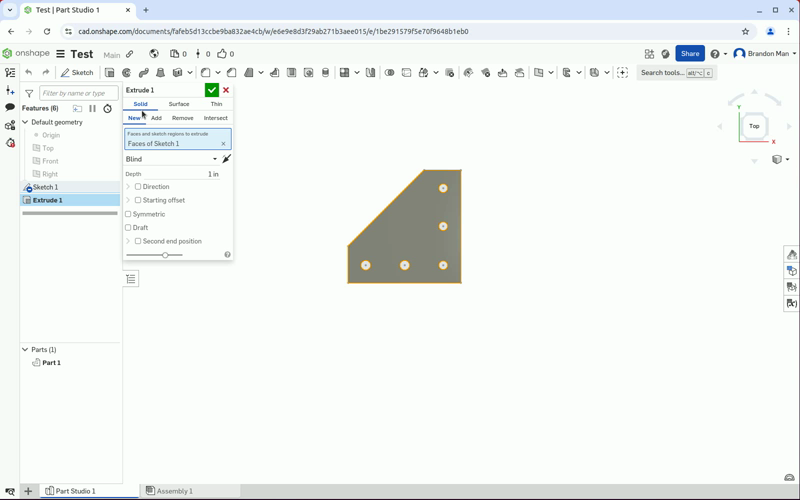
mouse_move(137, 120)
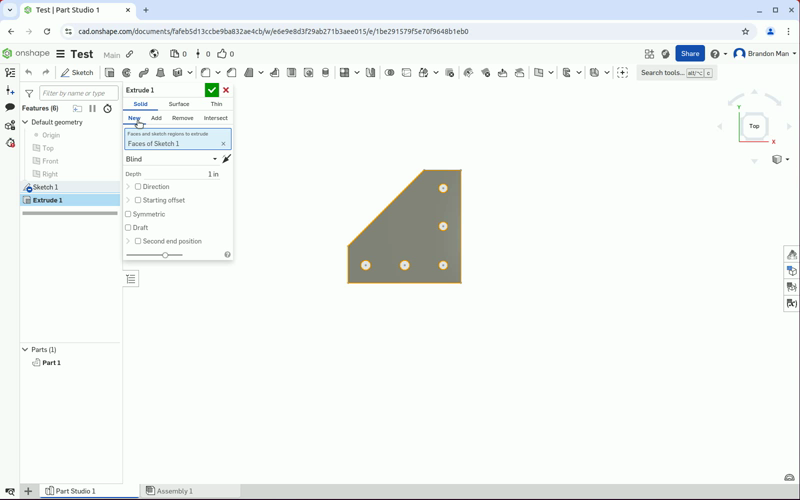
click(137, 120)
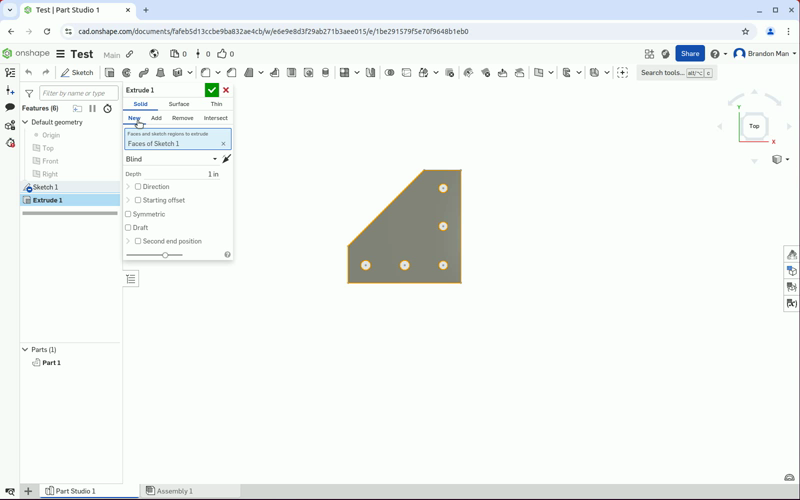
key(tab, 4)
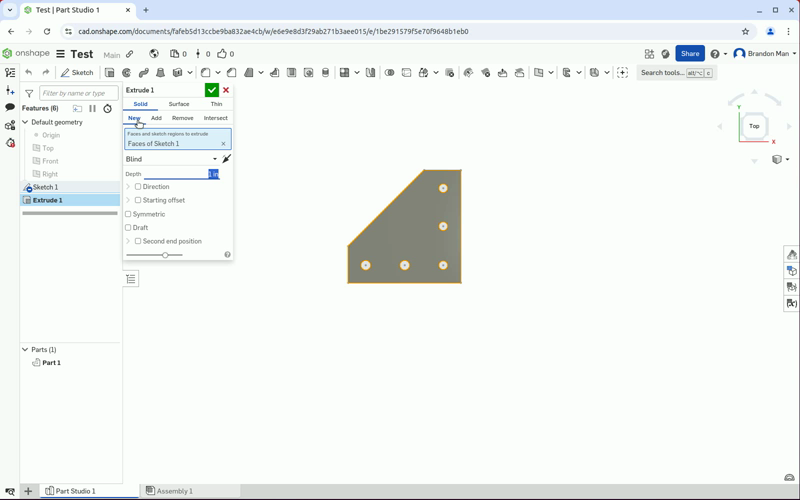
text(1.685)
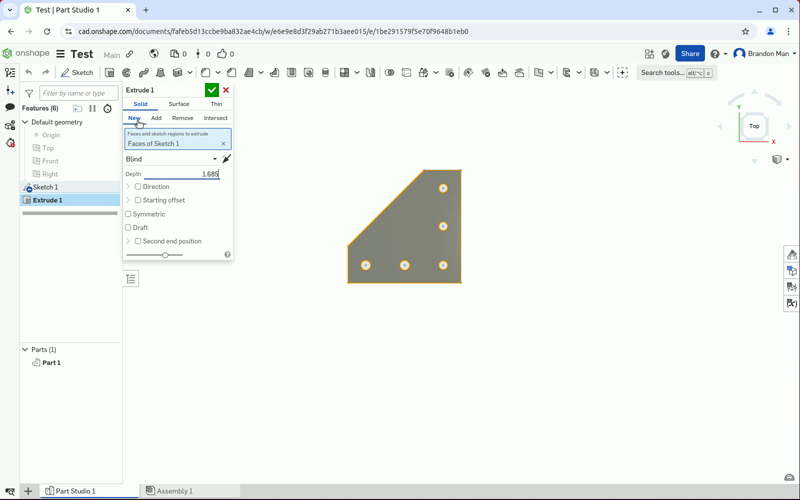
key(enter)
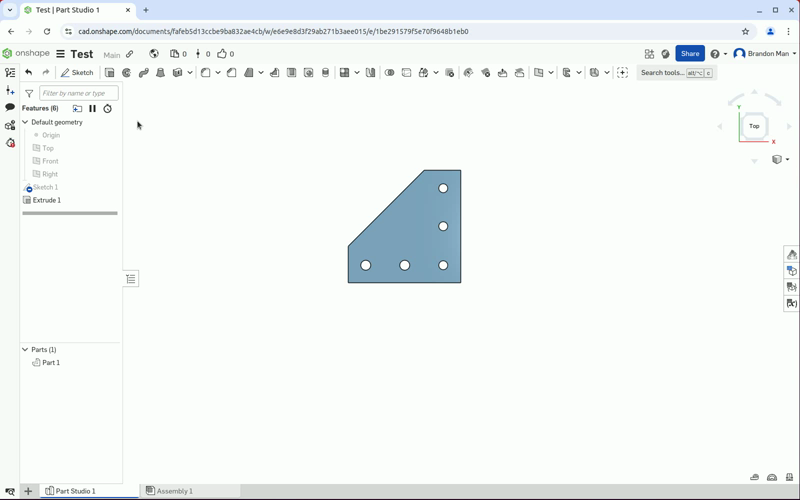
key(shift+h)
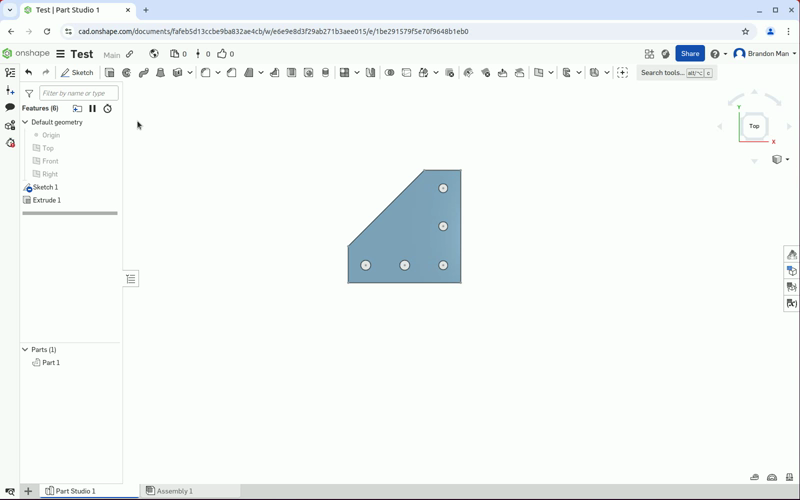
key(shift+h)
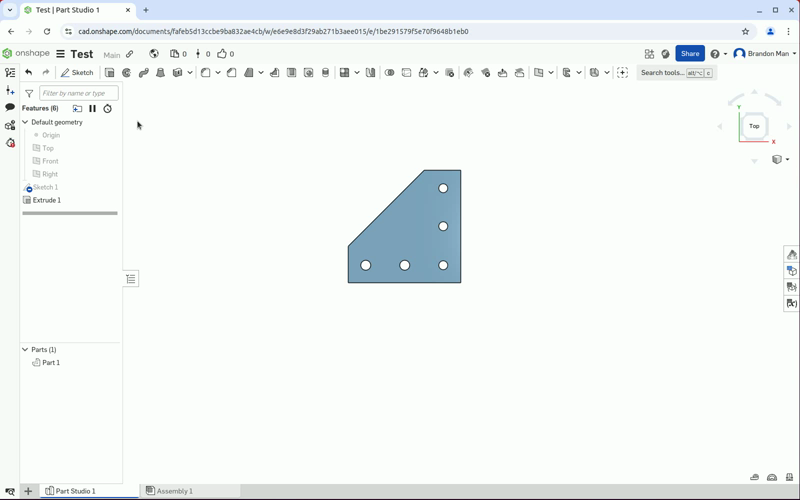
mouse_move(73, 189)
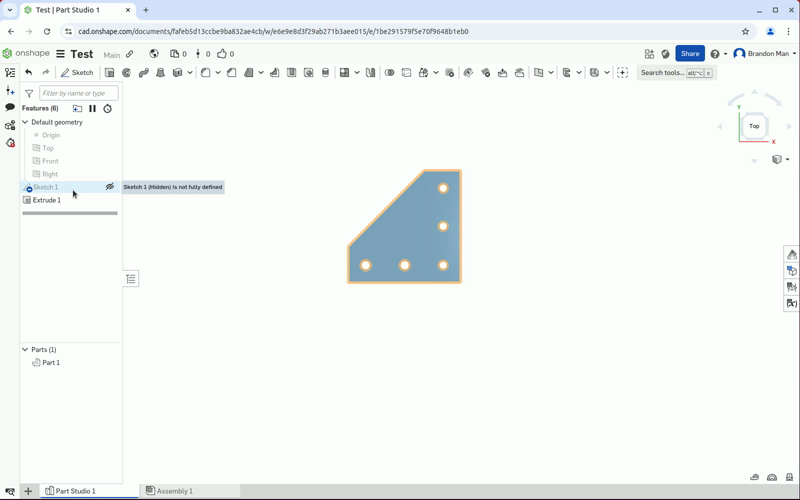
click(73, 189)
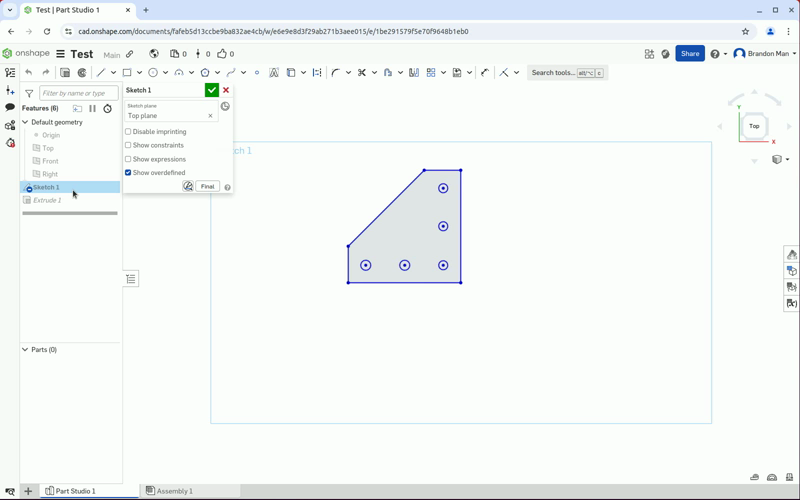
mouse_move(229, 92)
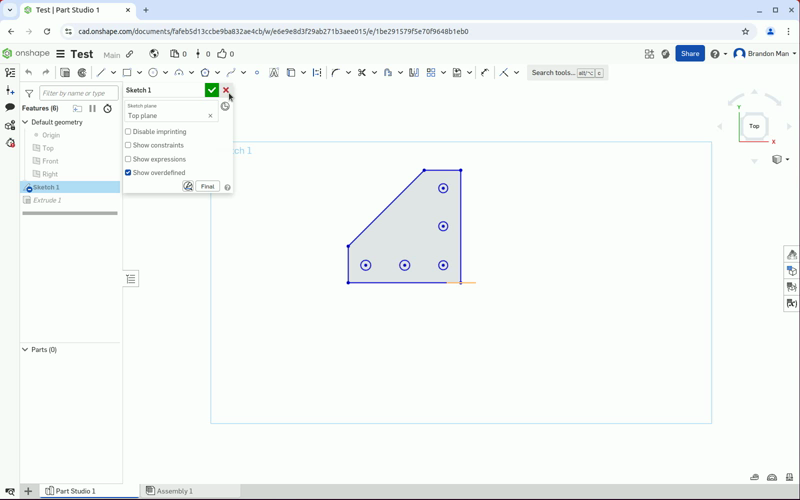
click(229, 92)
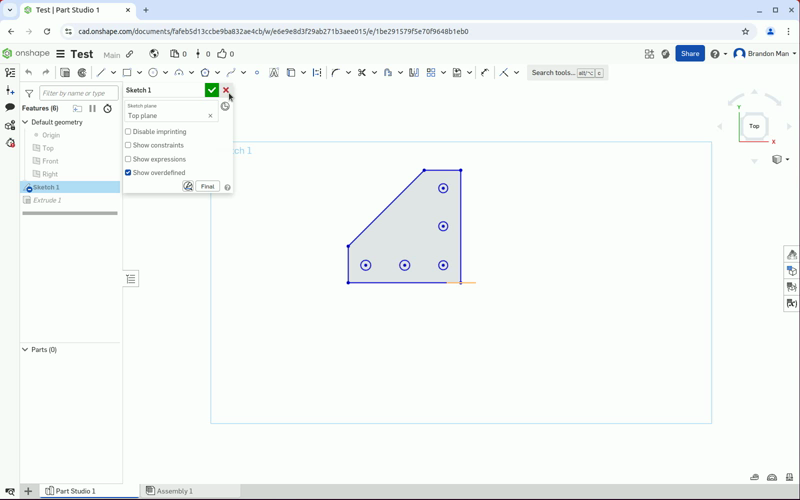
key(shift+s)
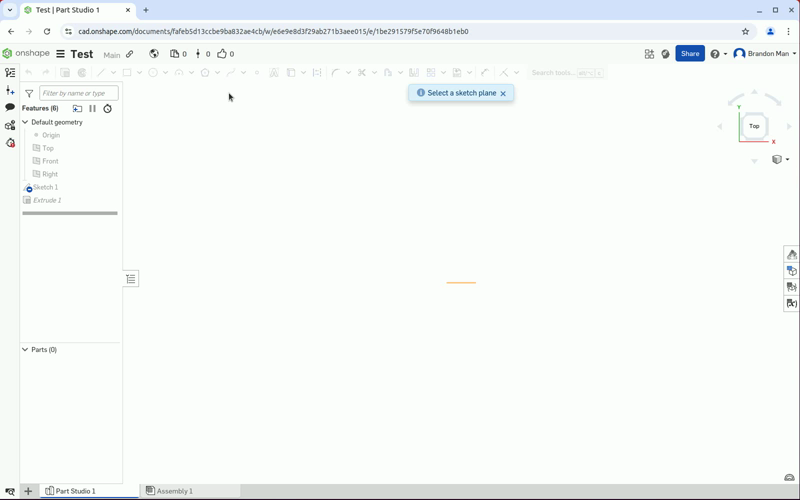
mouse_move(73, 150)
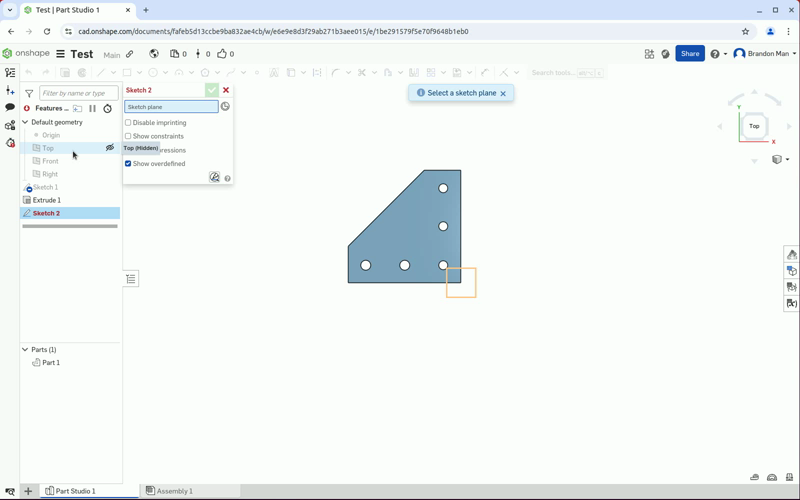
click(73, 150)
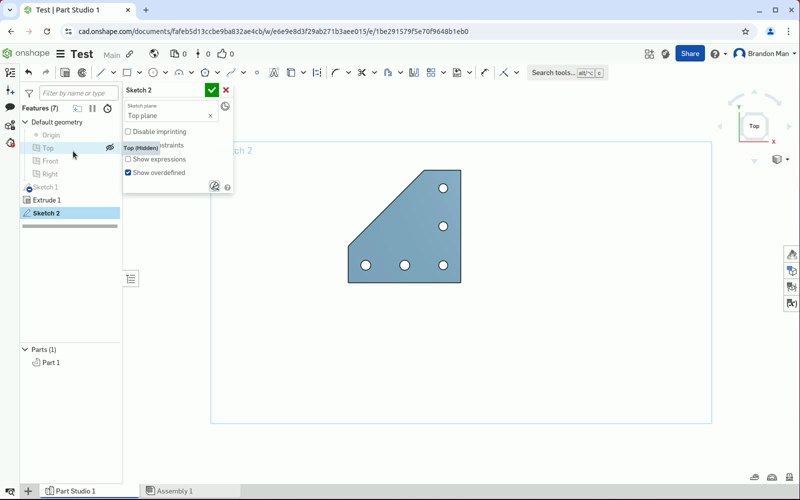
mouse_move(73, 352)
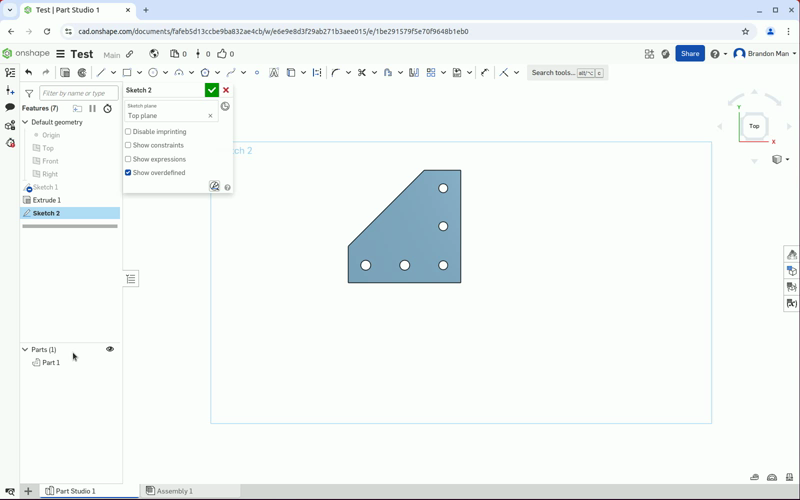
key(y)
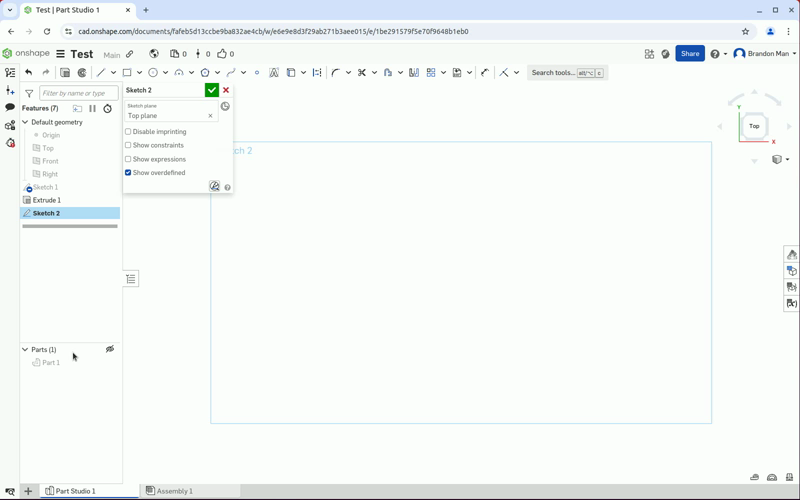
key(l)
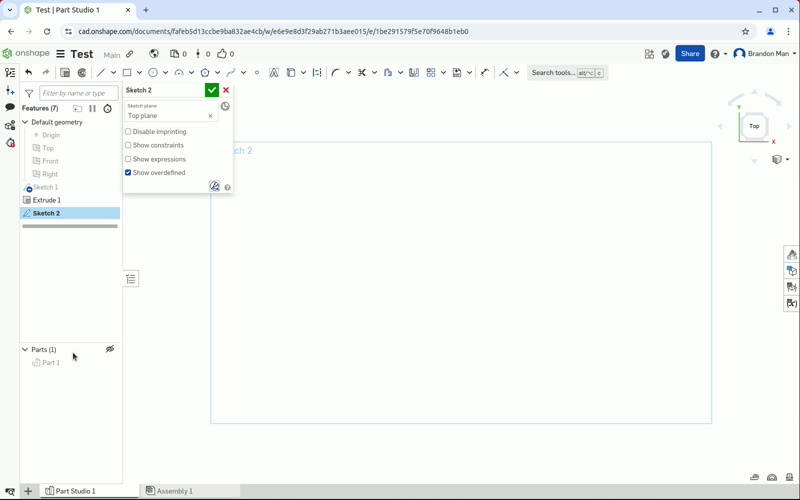
key_down(shift)
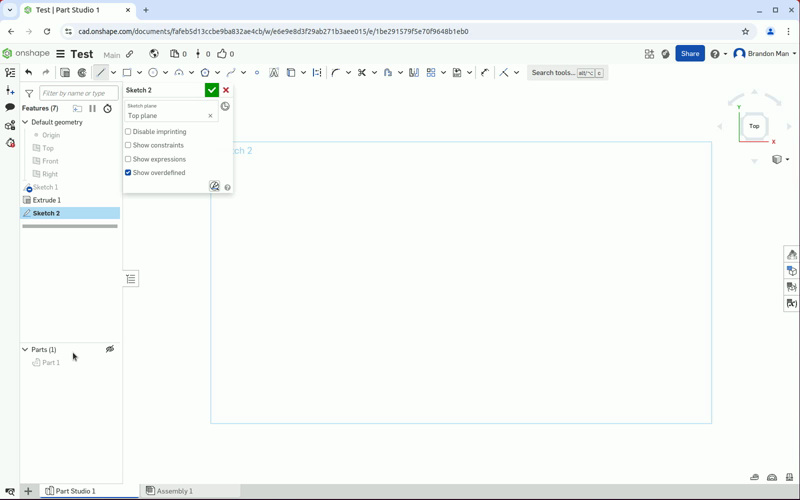
mouse_move(405, 282)
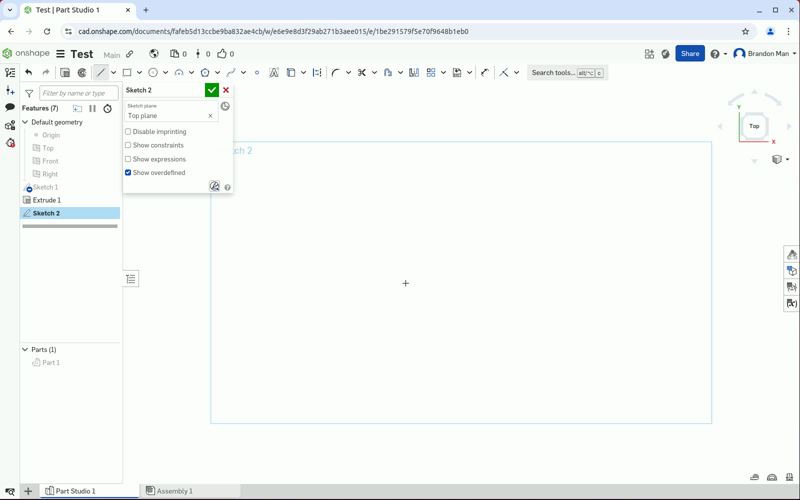
click(405, 282)
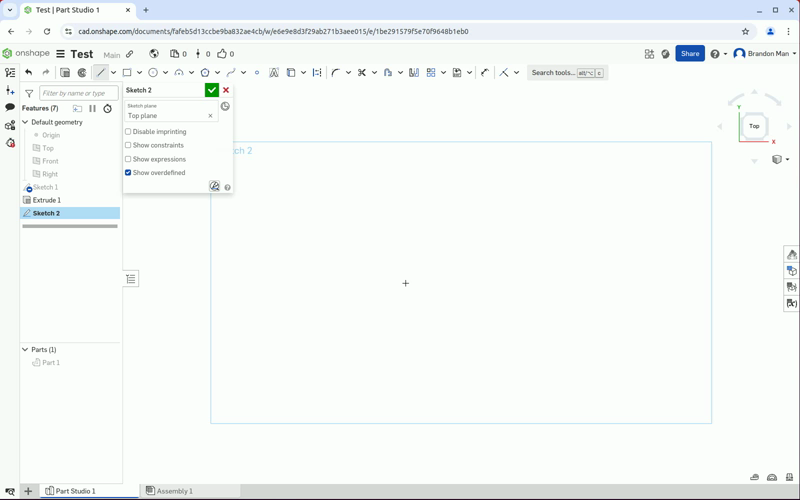
key_up(shift)
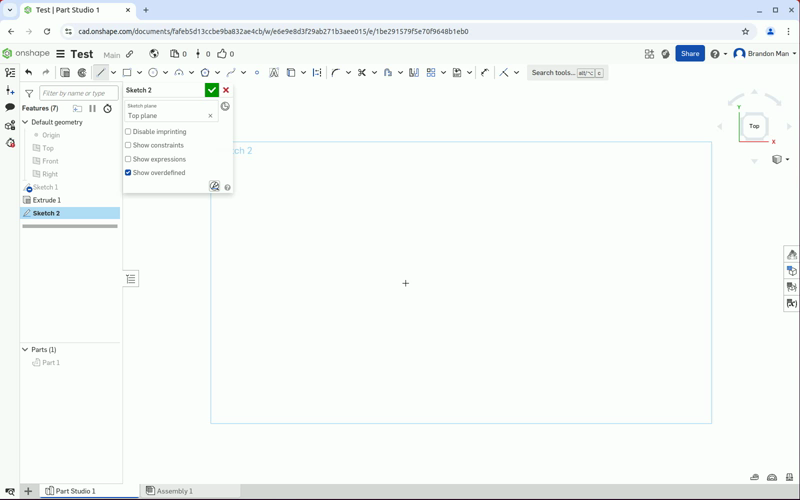
key_down(shift)
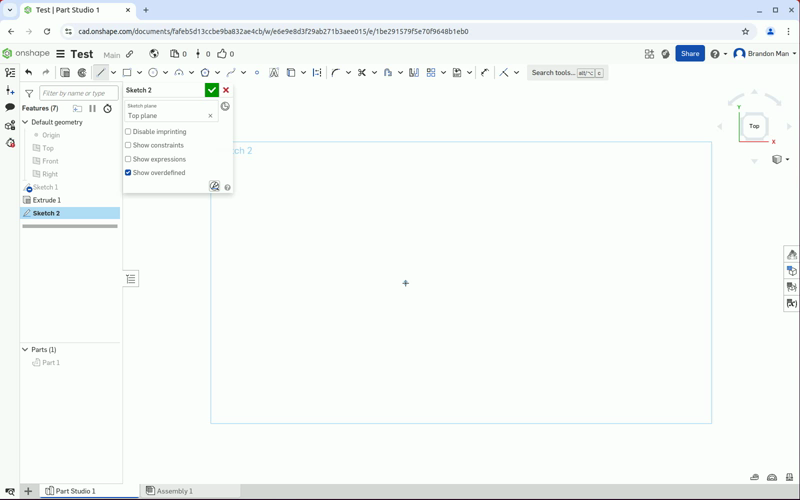
mouse_move(516, 282)
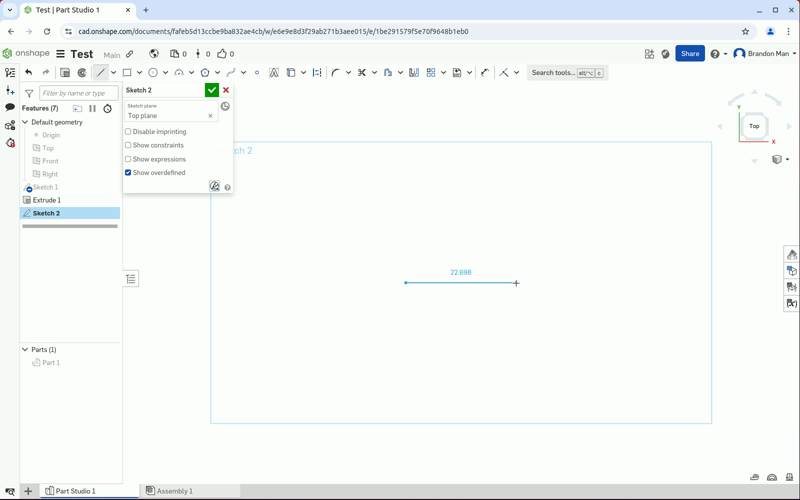
click(516, 282)
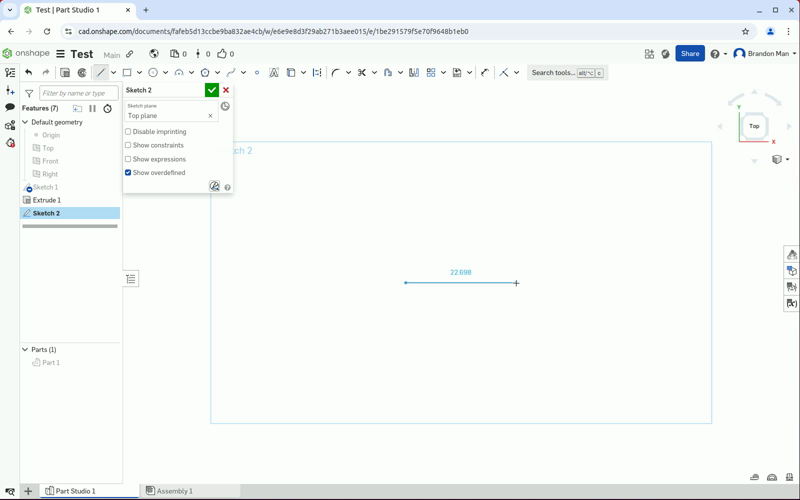
key_up(shift)
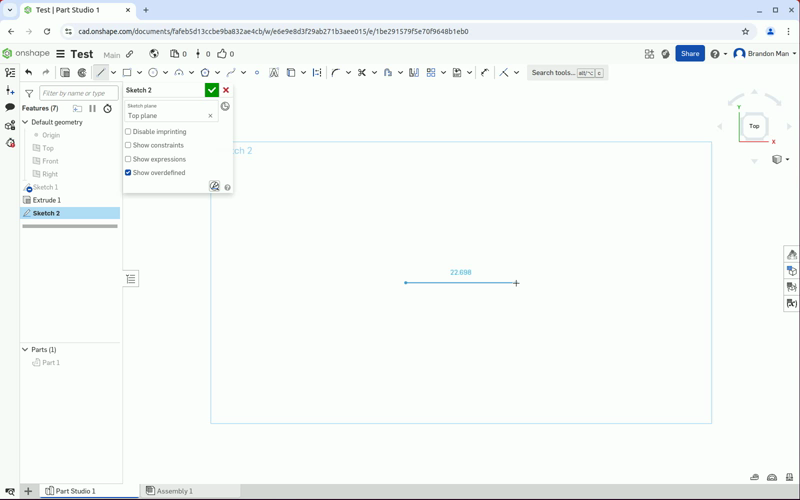
key_down(shift)
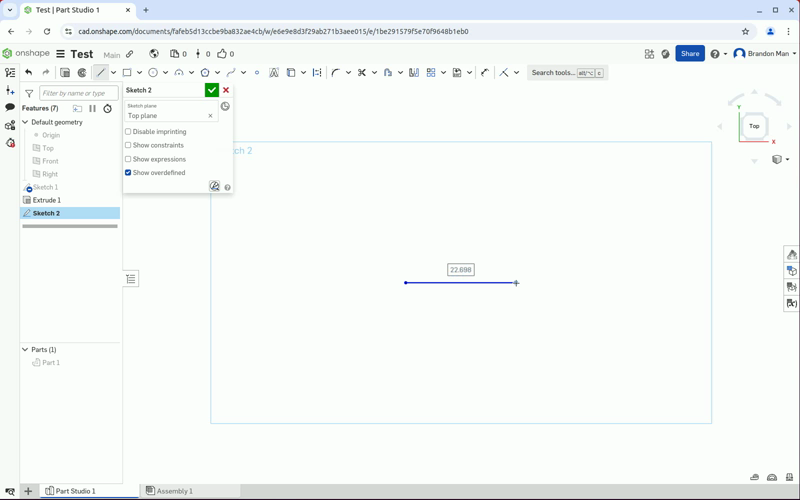
mouse_move(546, 282)
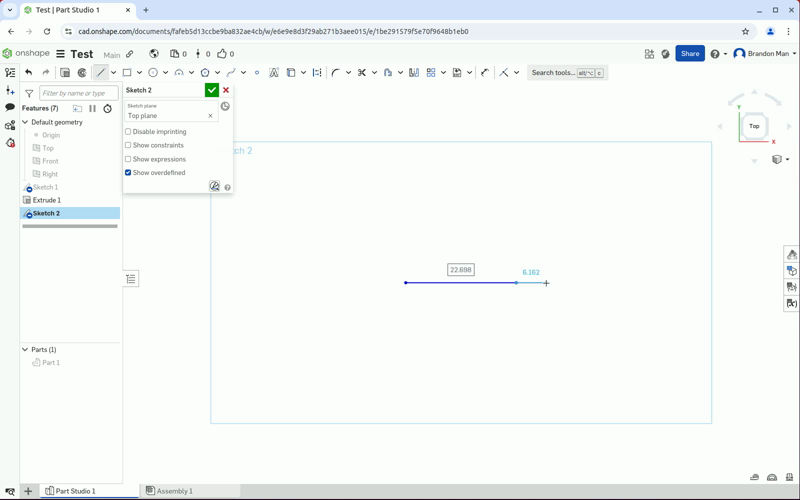
mouse_move(516, 246)
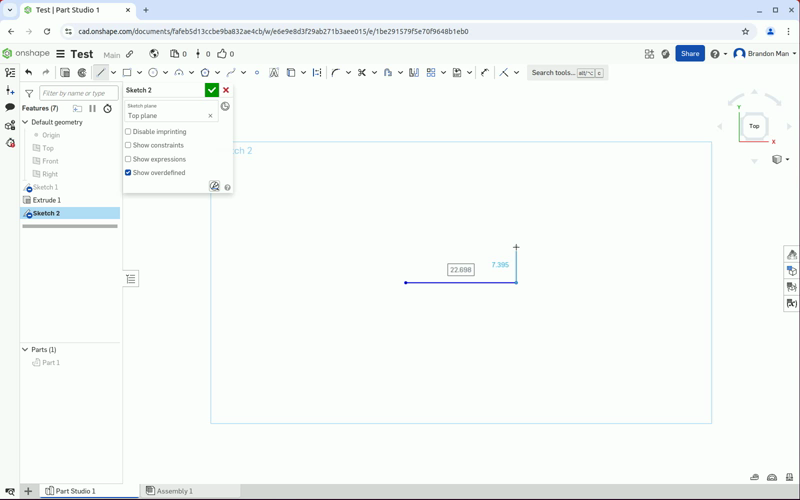
click(516, 246)
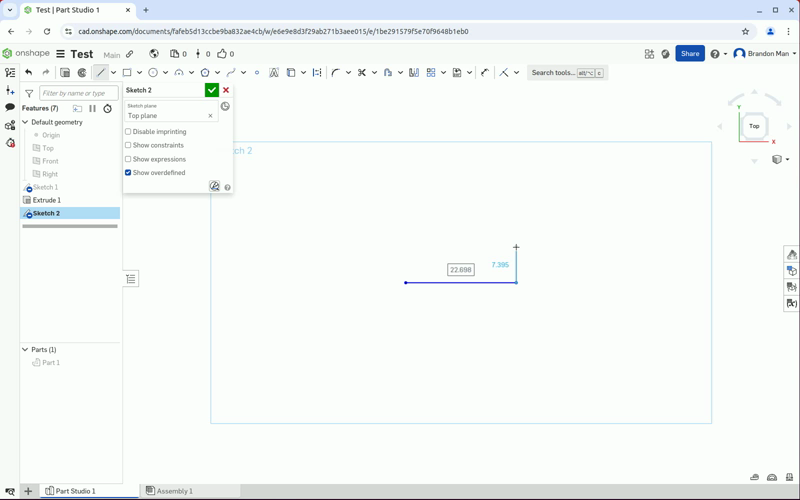
key_up(shift)
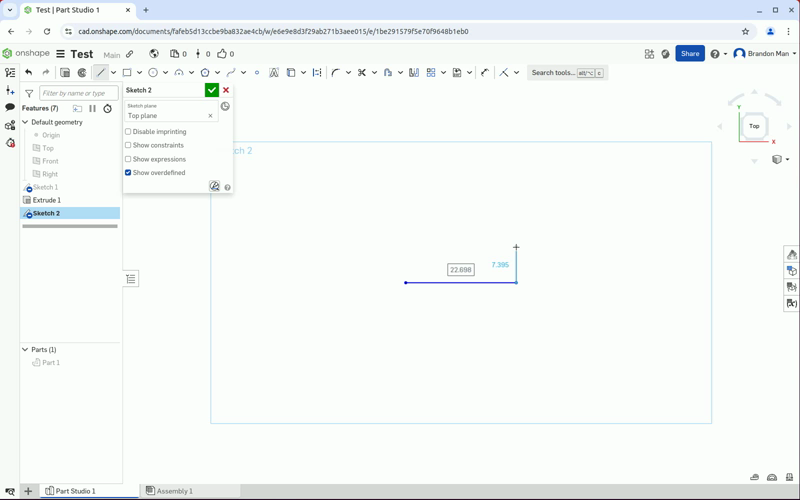
key_down(shift)
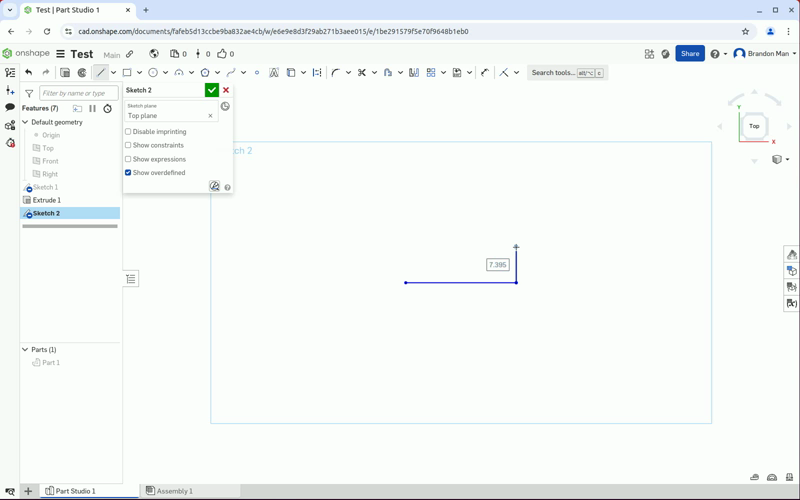
mouse_move(478, 172)
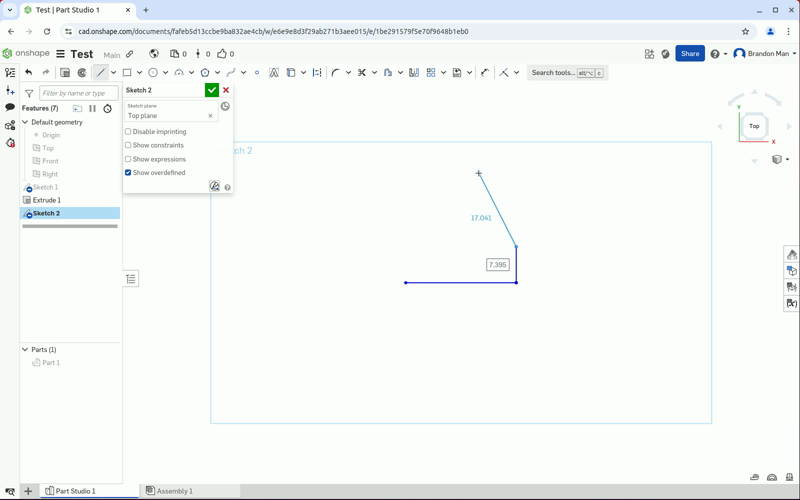
click(478, 172)
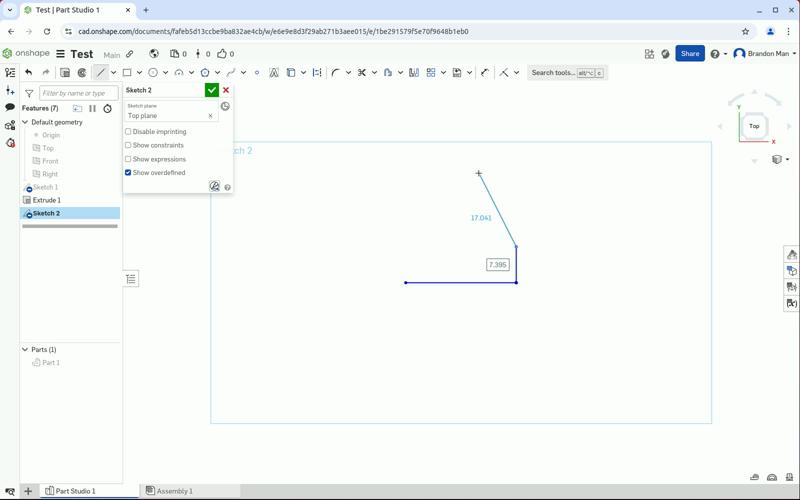
key_up(shift)
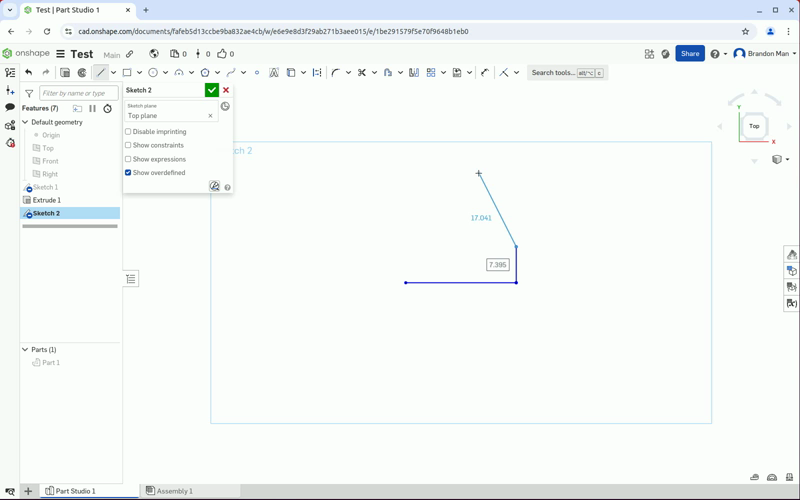
key_down(shift)
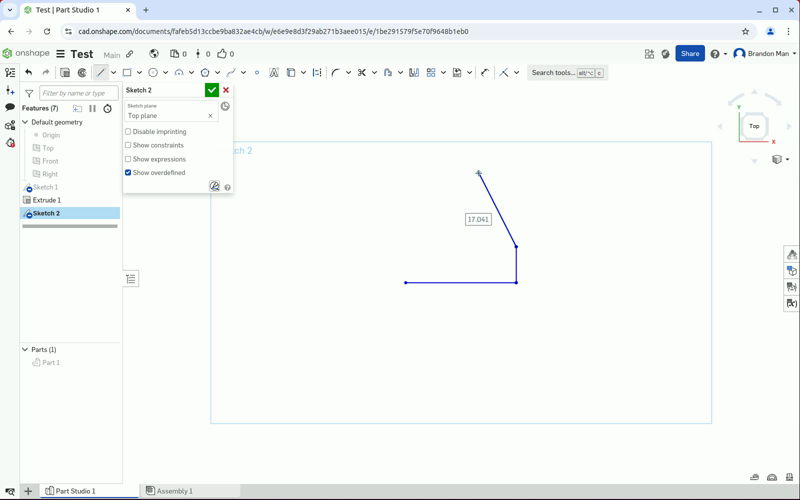
mouse_move(508, 172)
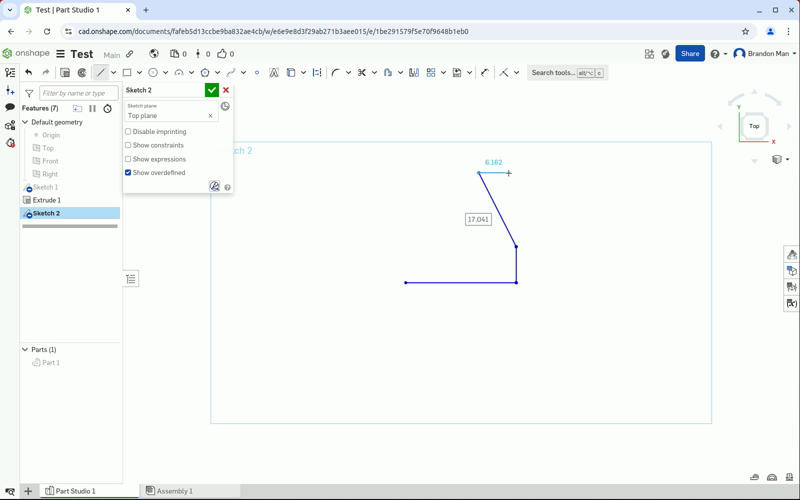
mouse_move(442, 172)
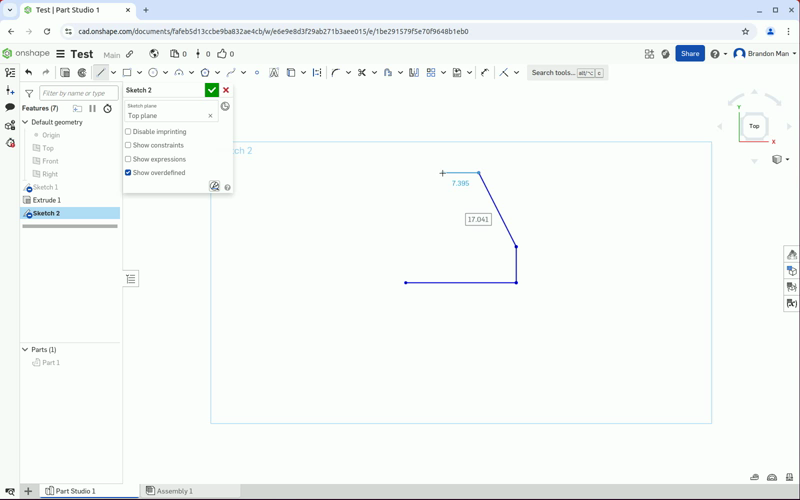
click(442, 172)
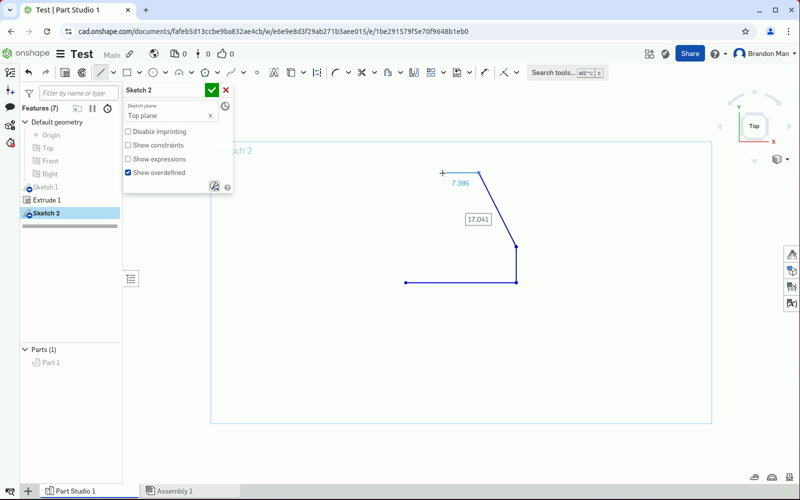
key_up(shift)
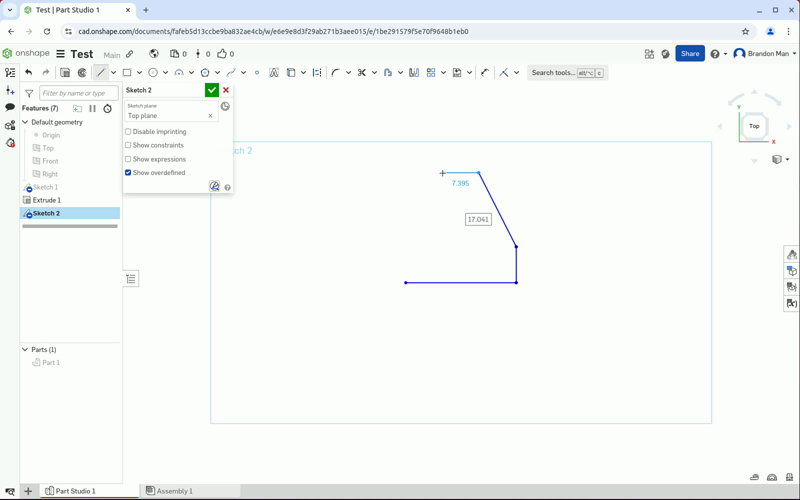
key_down(shift)
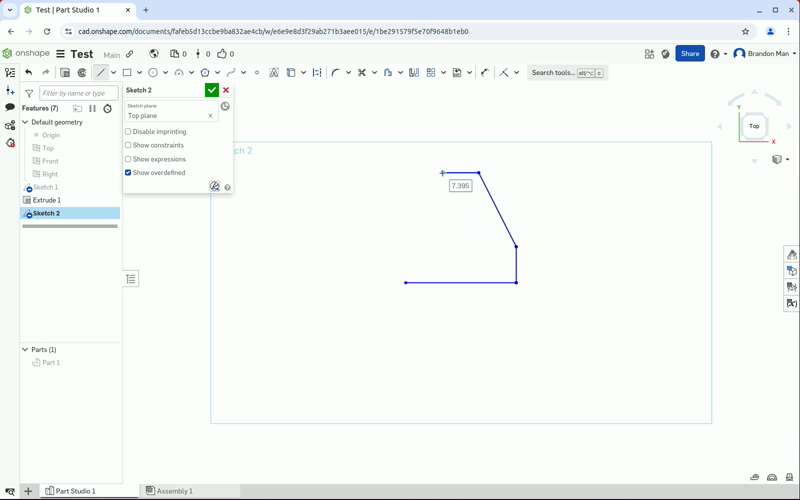
mouse_move(405, 246)
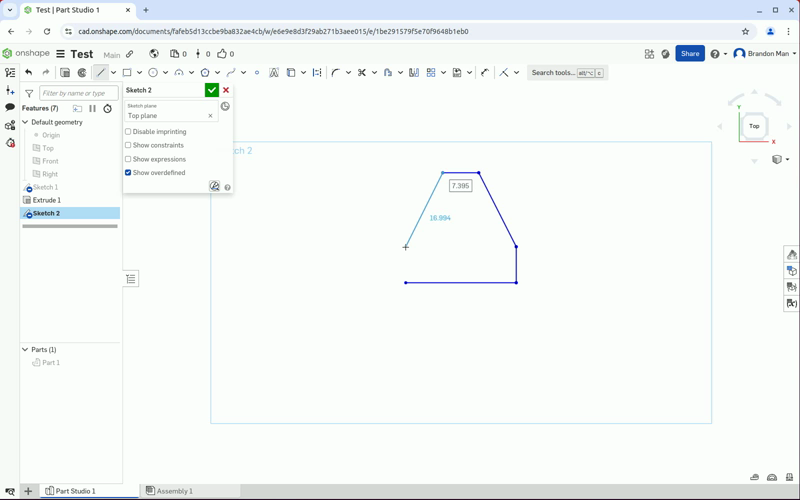
click(405, 246)
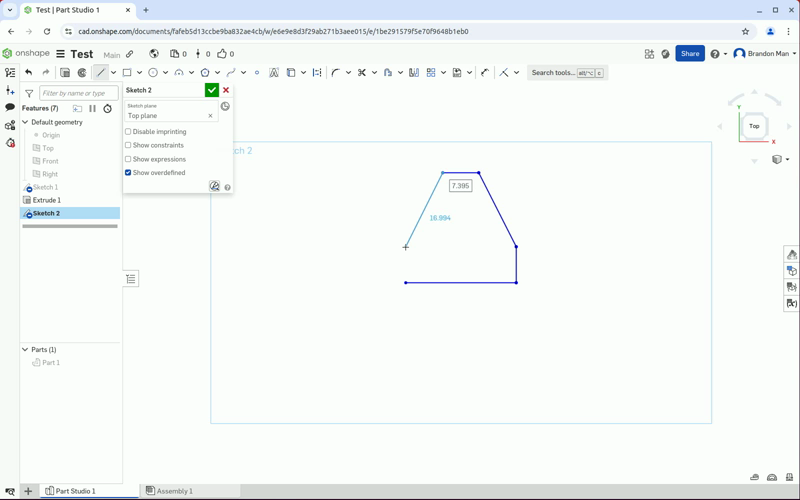
key_up(shift)
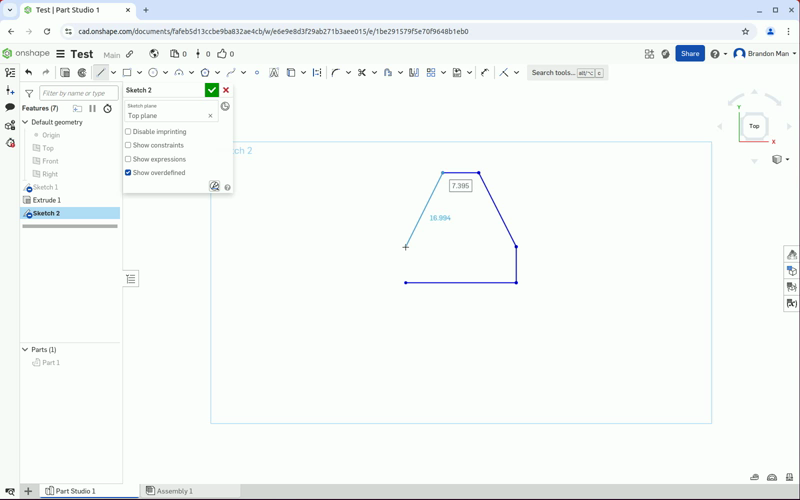
mouse_move(435, 246)
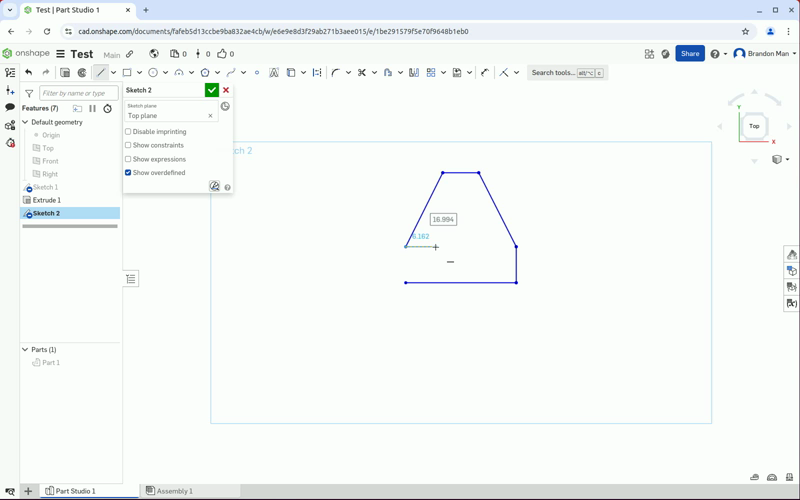
key_down(shift)
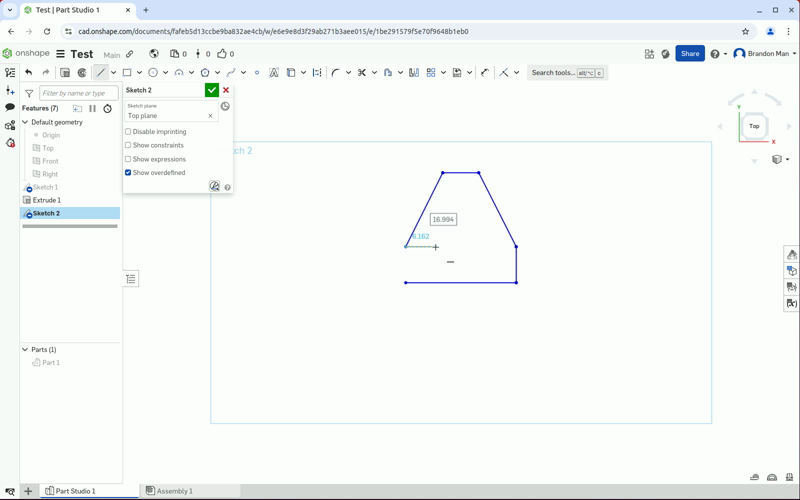
mouse_move(405, 282)
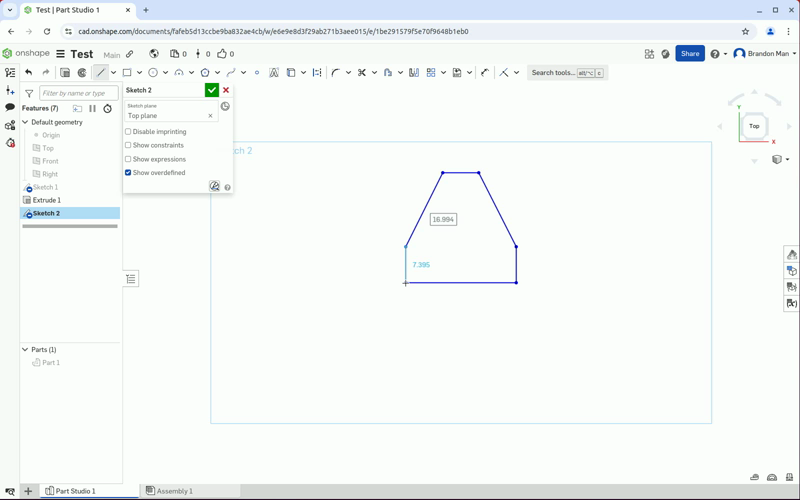
key_up(shift)
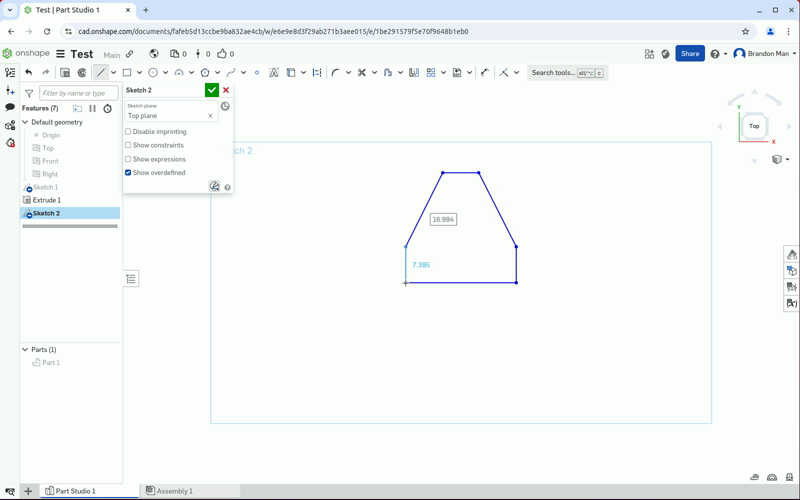
click(405, 282)
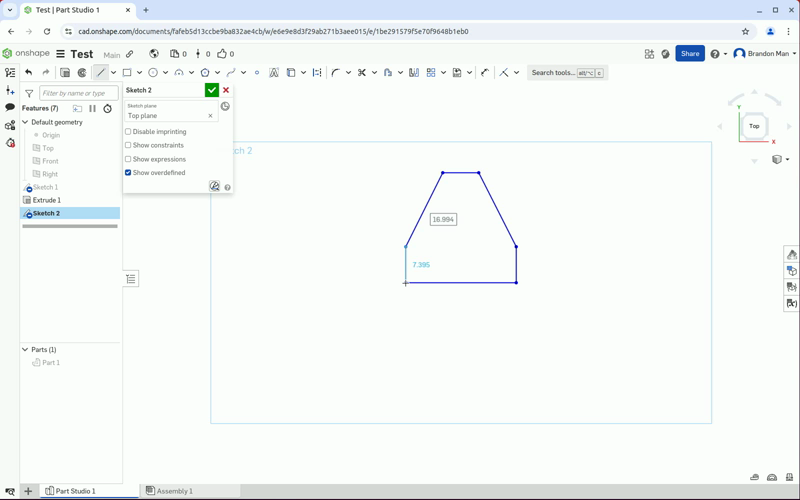
key(esc)
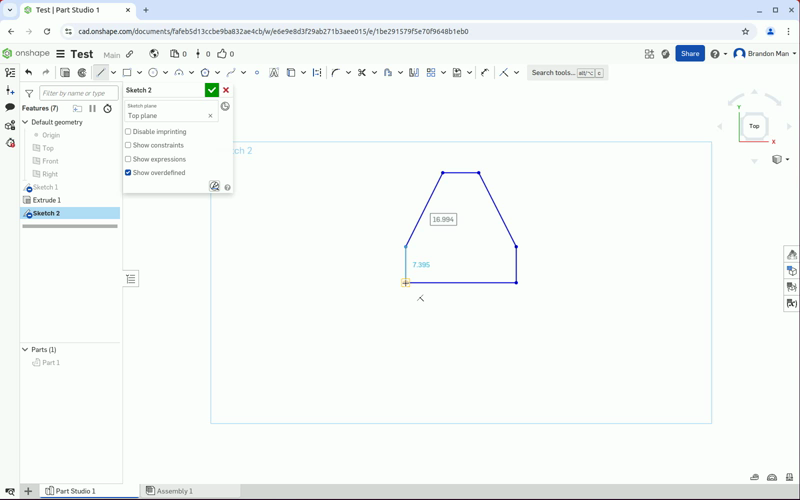
key(c)
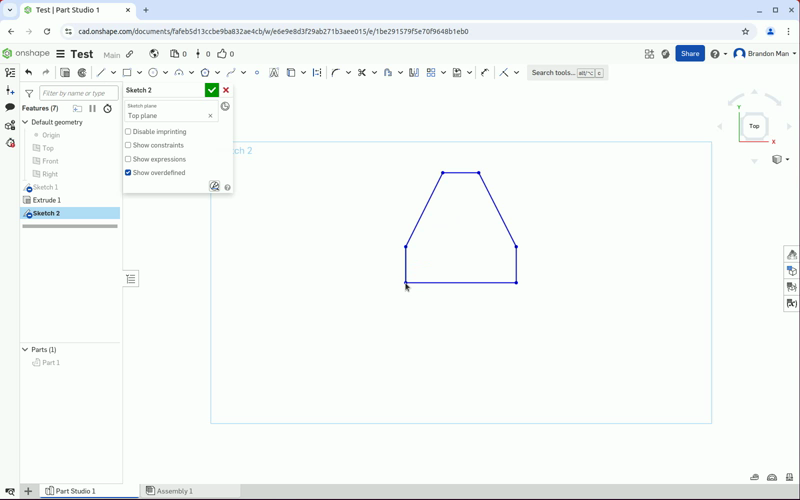
key_down(shift)
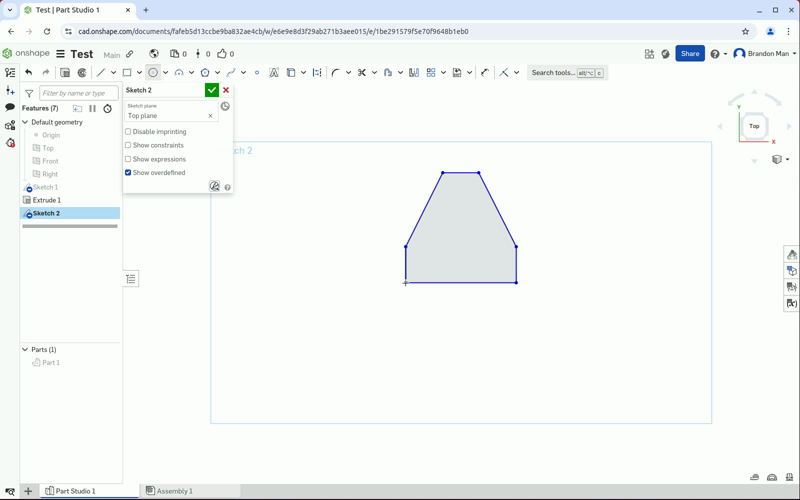
mouse_move(422, 264)
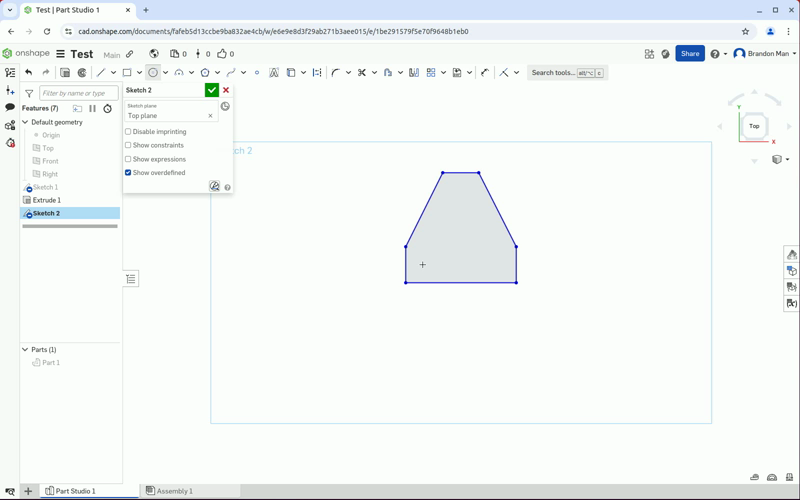
click(422, 264)
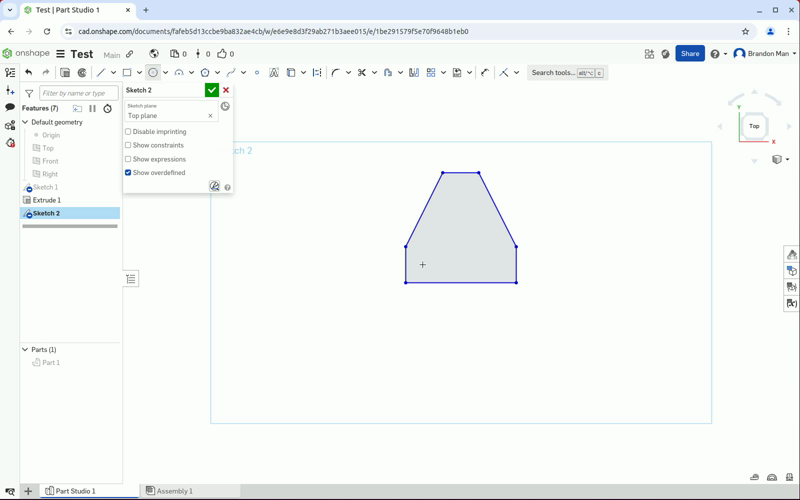
key_up(shift)
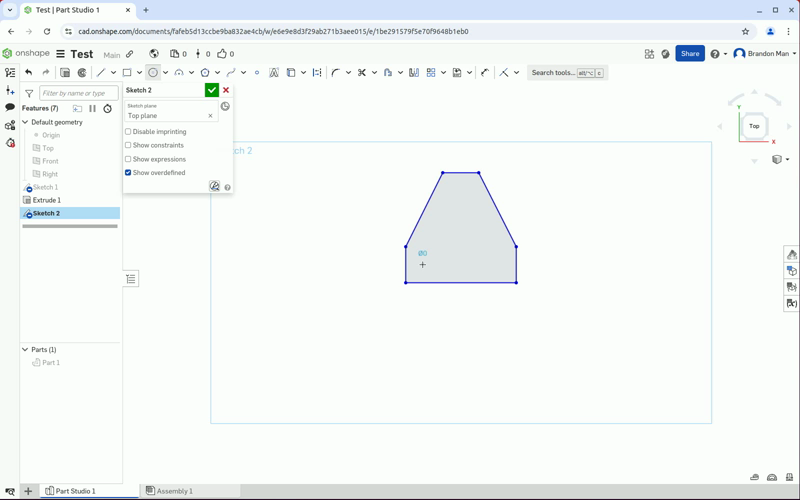
mouse_move(428, 264)
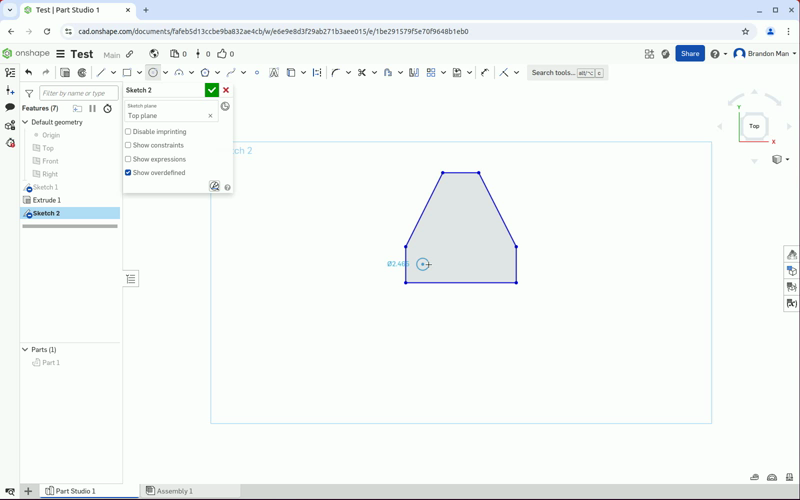
click(428, 264)
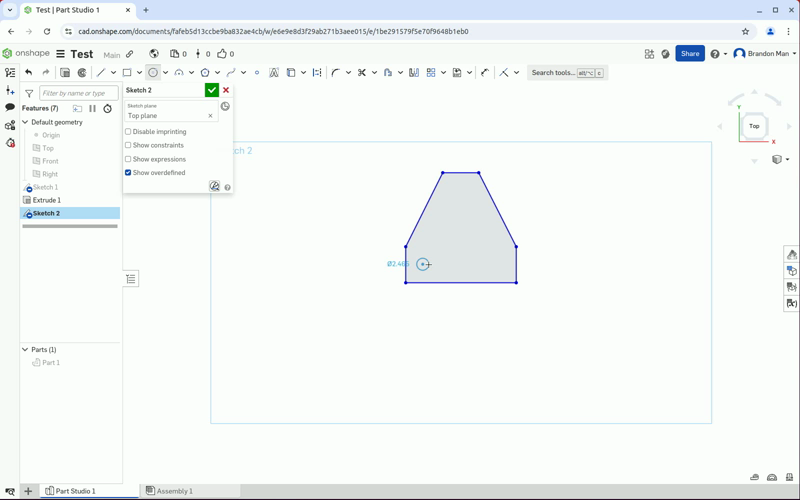
key(esc)
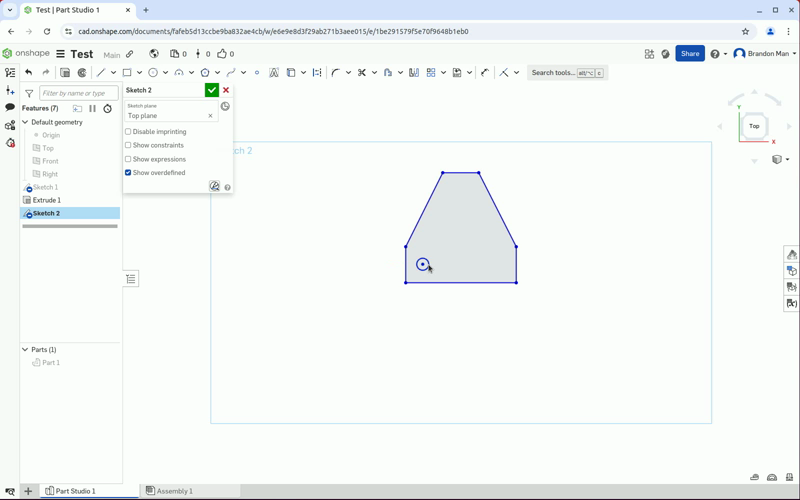
key(c)
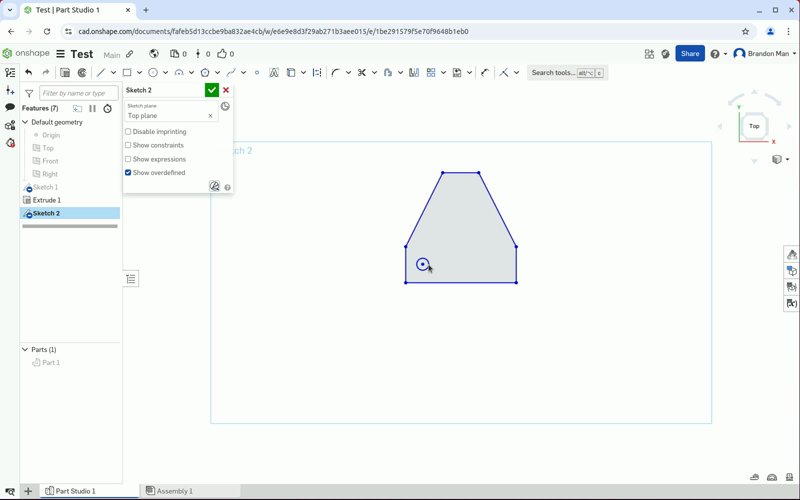
key_down(shift)
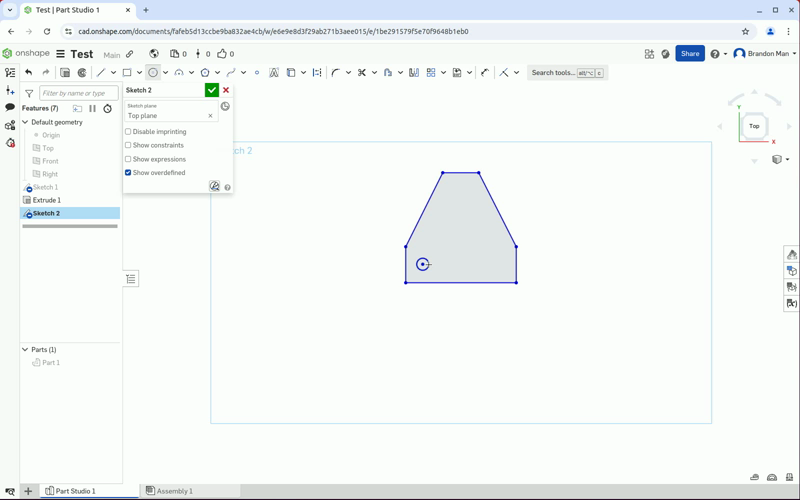
mouse_move(461, 264)
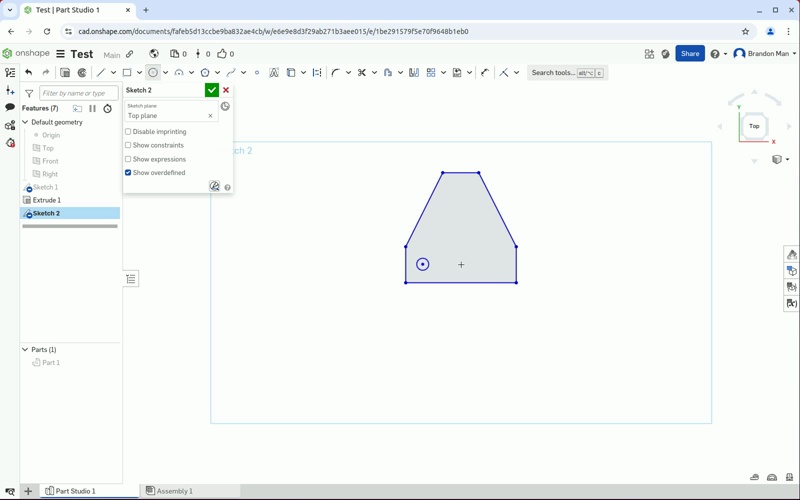
click(461, 264)
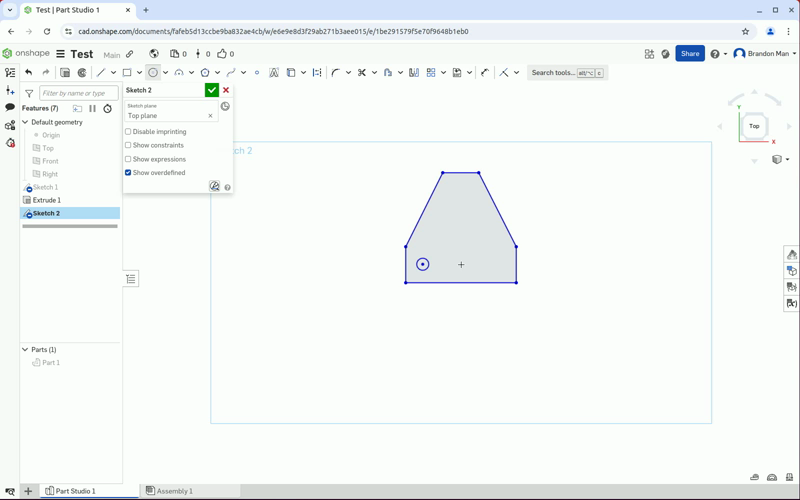
key_up(shift)
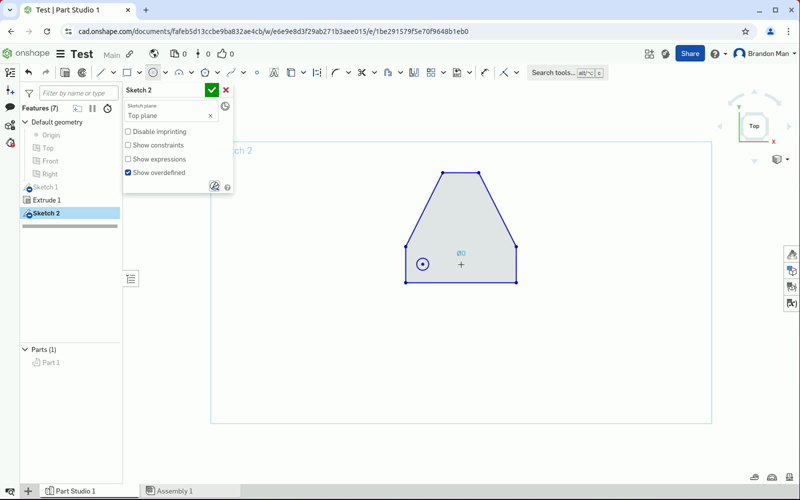
mouse_move(467, 264)
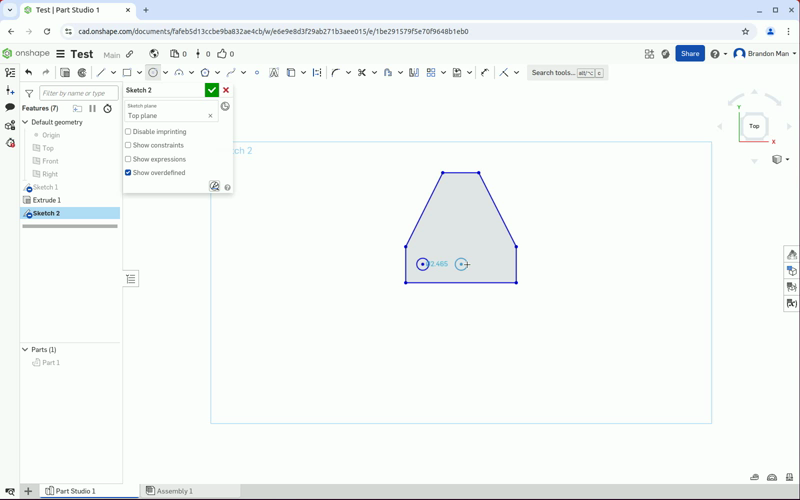
click(467, 264)
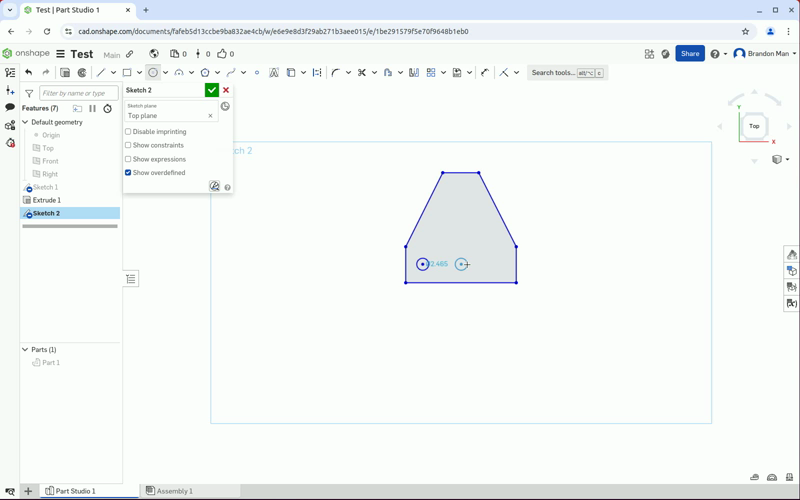
key(esc)
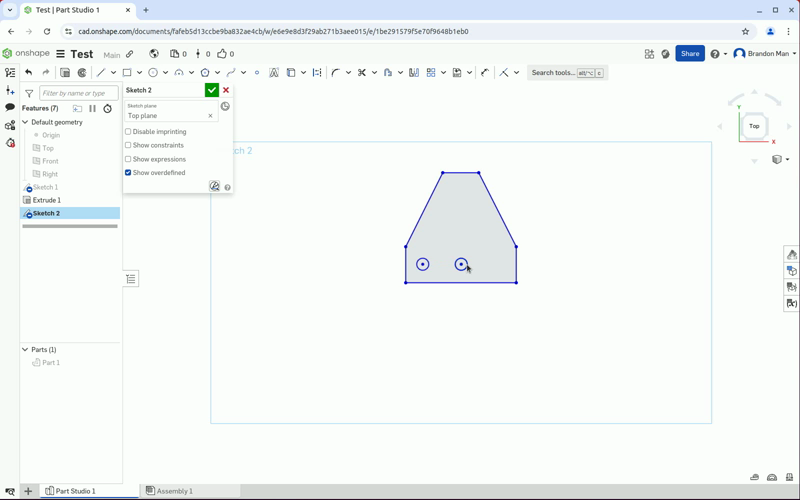
key(c)
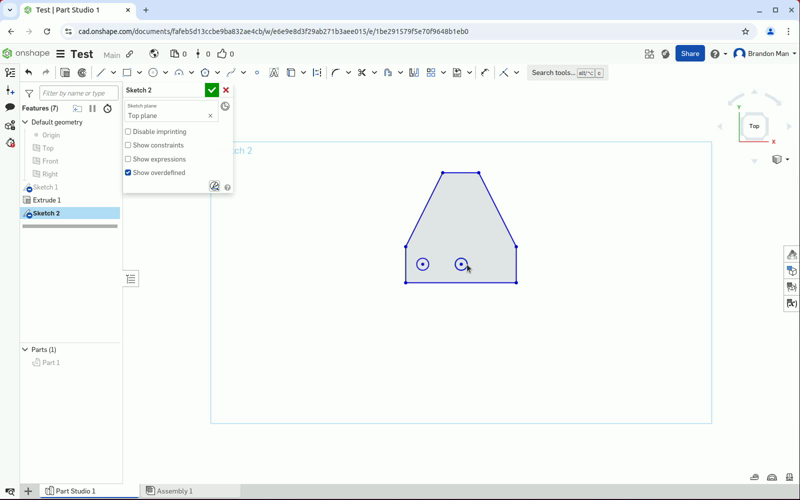
key_down(shift)
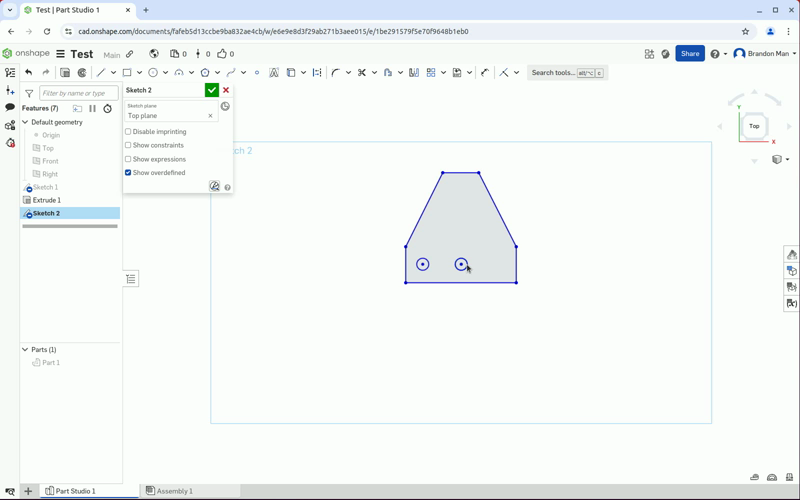
mouse_move(461, 227)
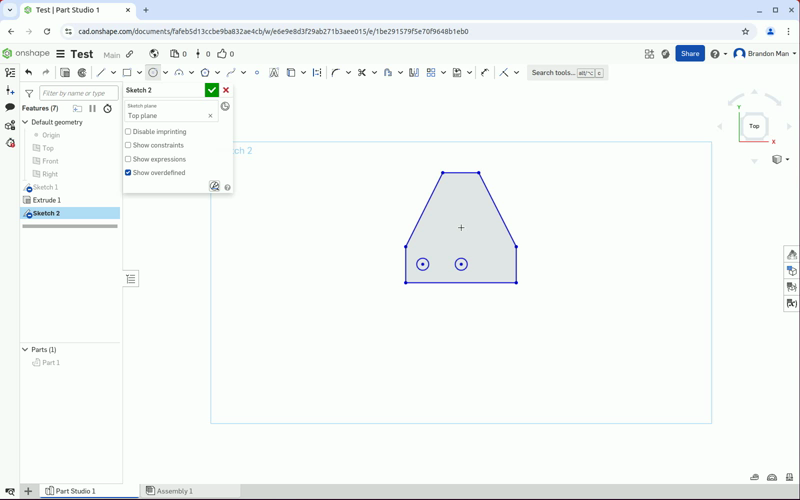
click(461, 227)
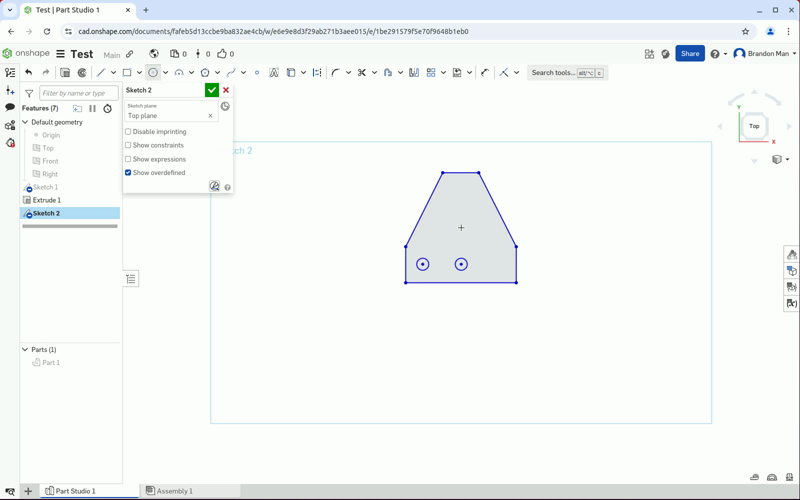
key_up(shift)
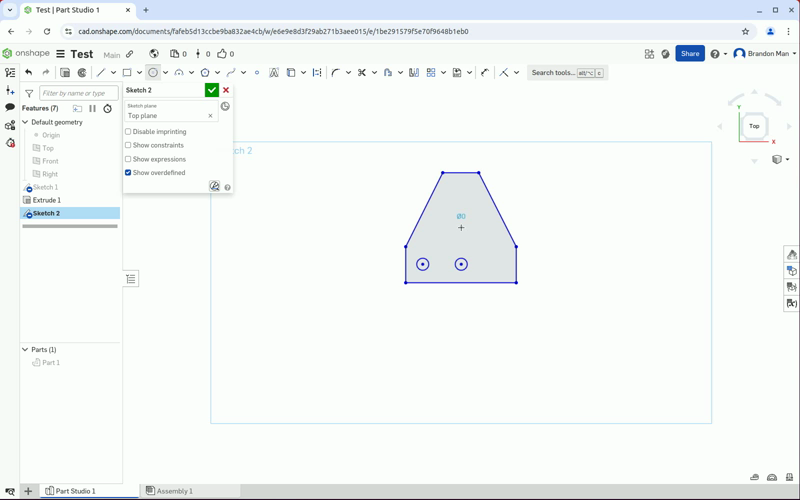
mouse_move(467, 227)
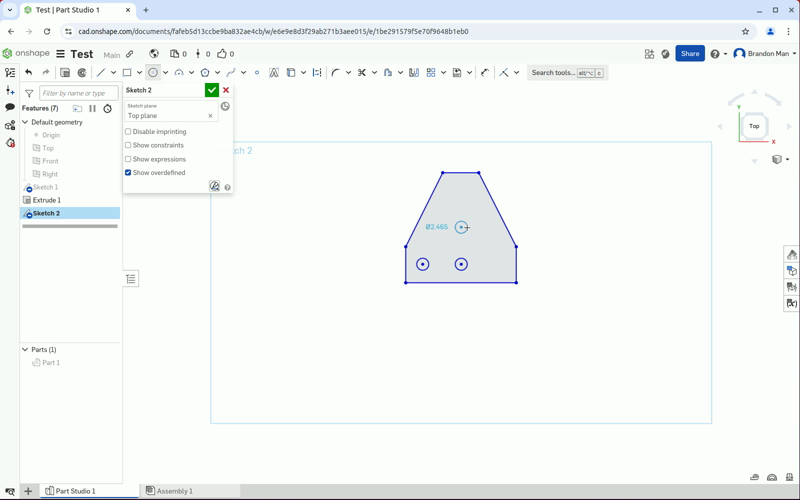
click(467, 227)
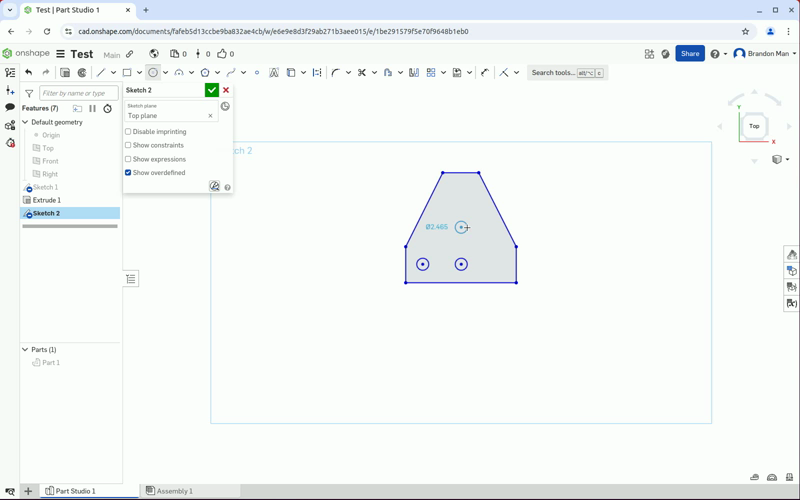
key(esc)
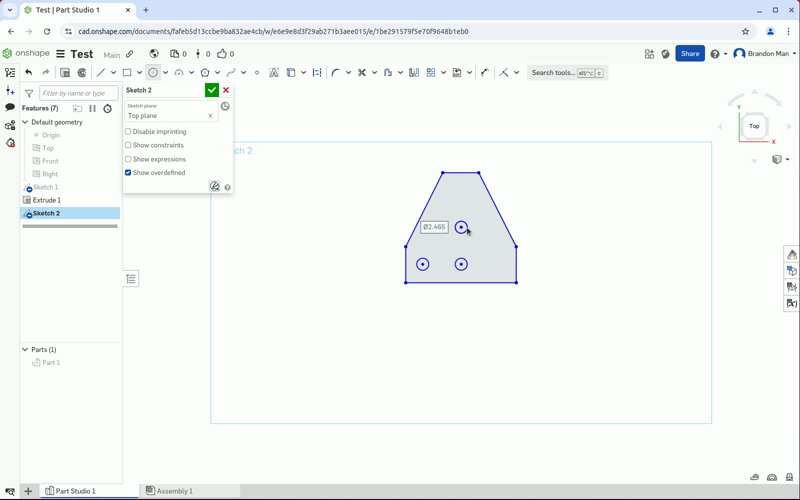
key(c)
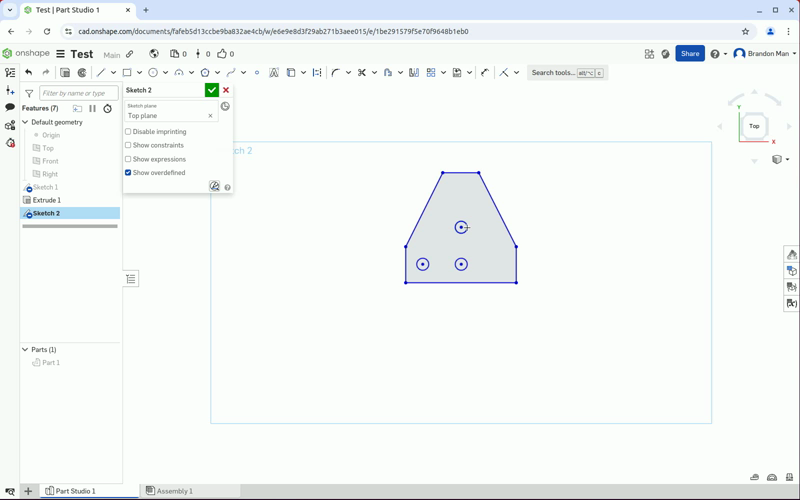
key_down(shift)
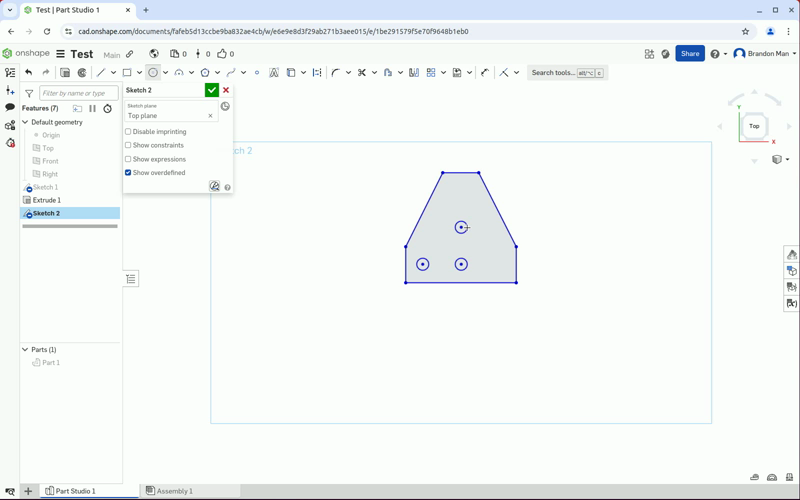
mouse_move(461, 189)
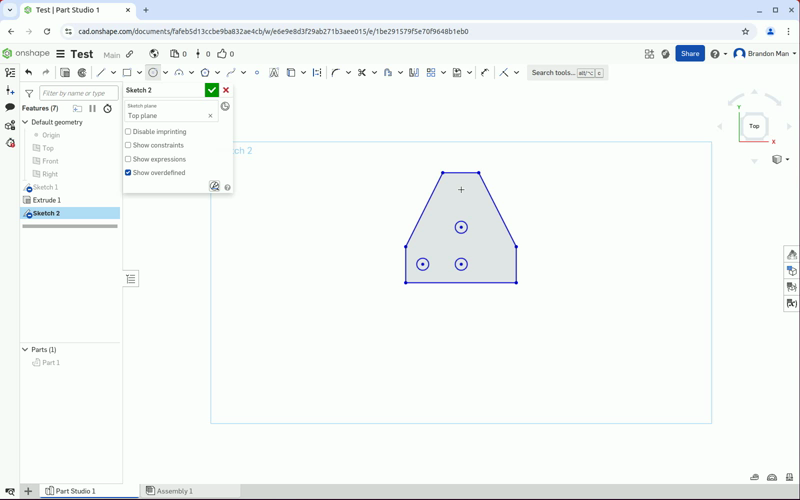
click(461, 189)
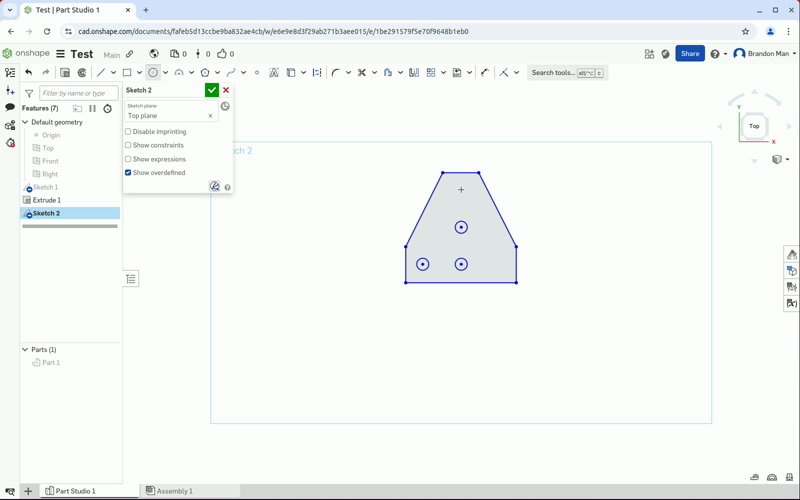
key_up(shift)
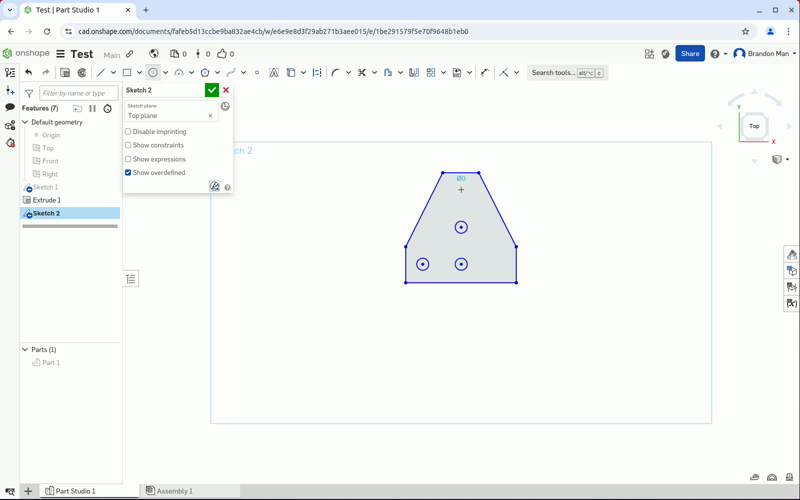
mouse_move(467, 189)
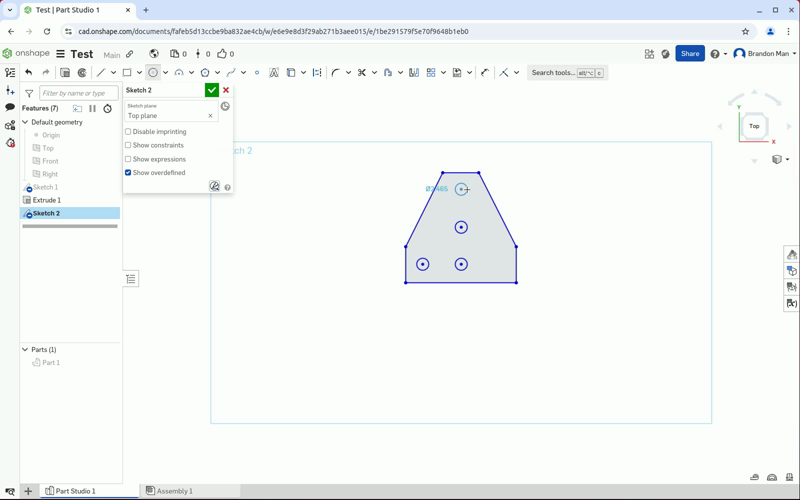
click(467, 189)
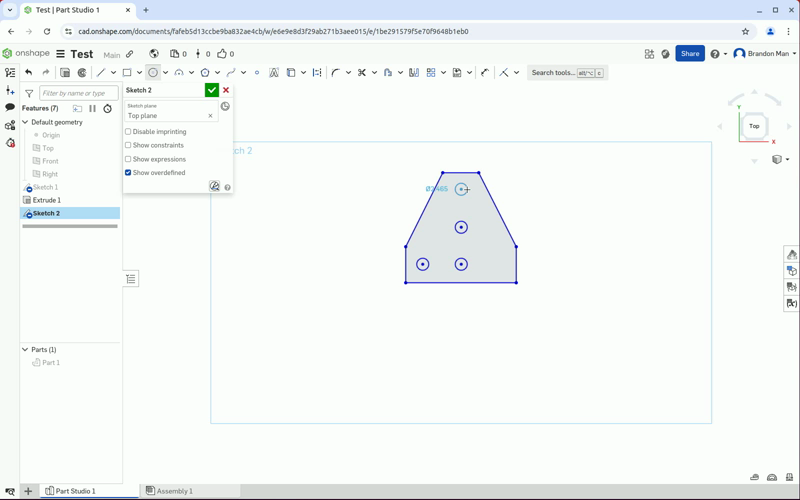
key(esc)
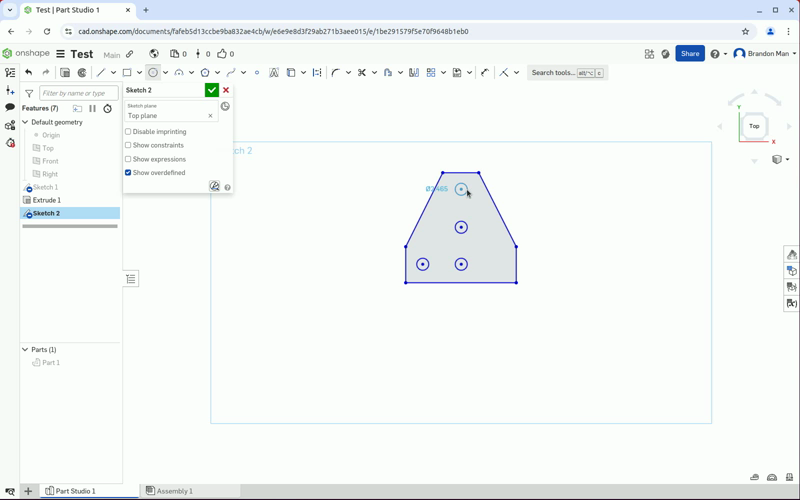
key(c)
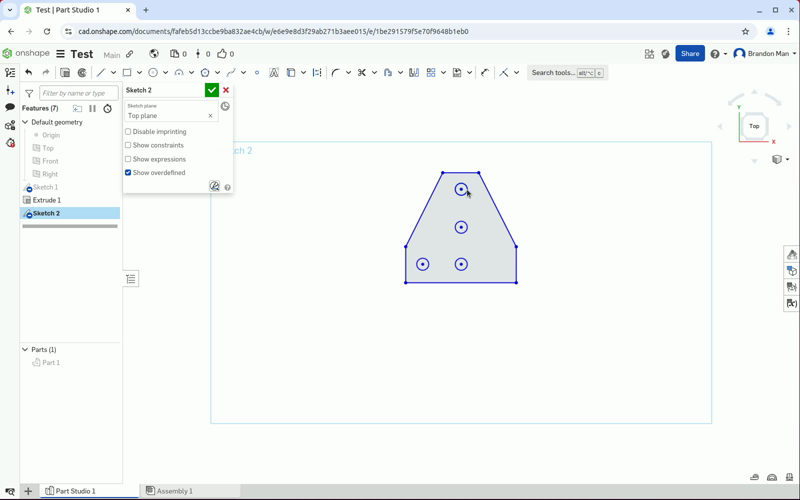
key_down(shift)
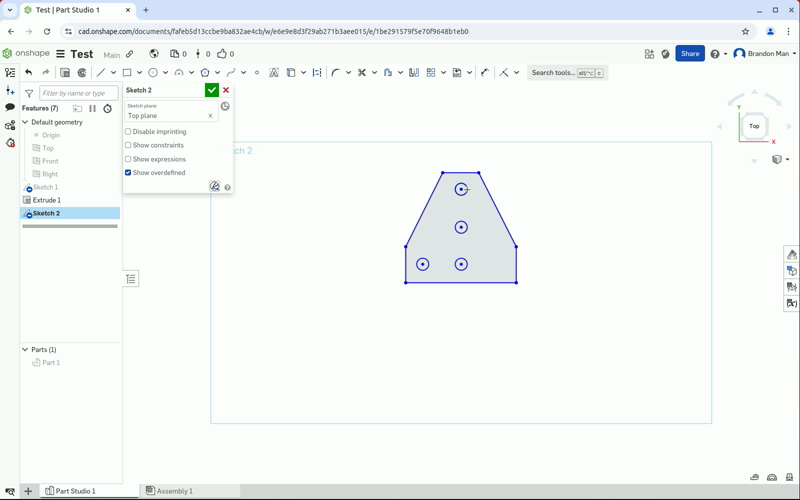
mouse_move(498, 264)
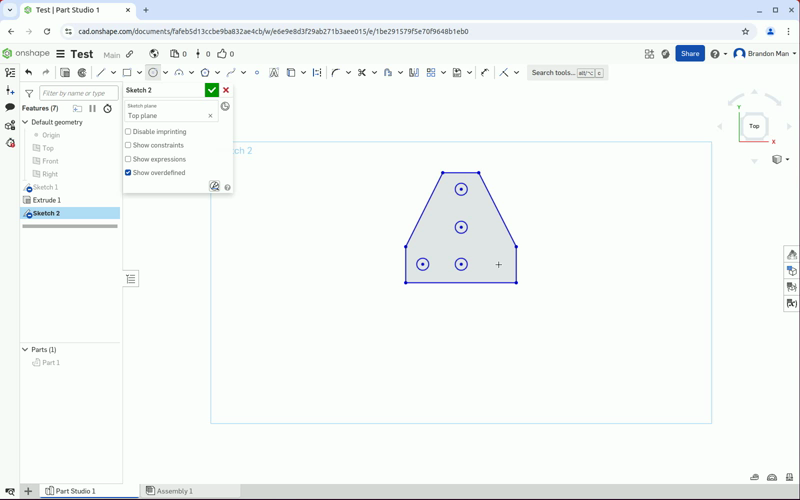
click(498, 264)
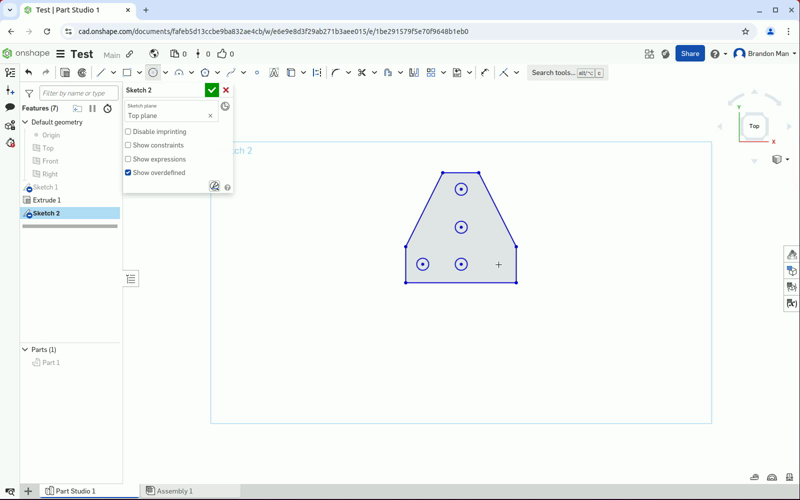
key_up(shift)
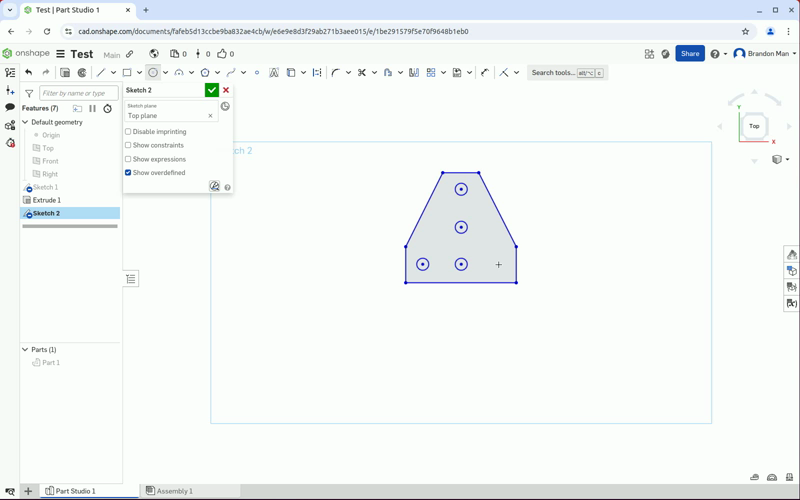
mouse_move(504, 264)
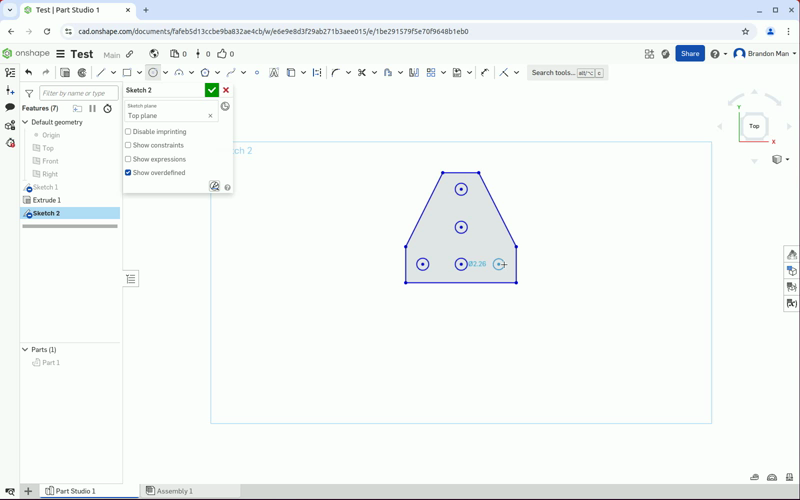
click(504, 264)
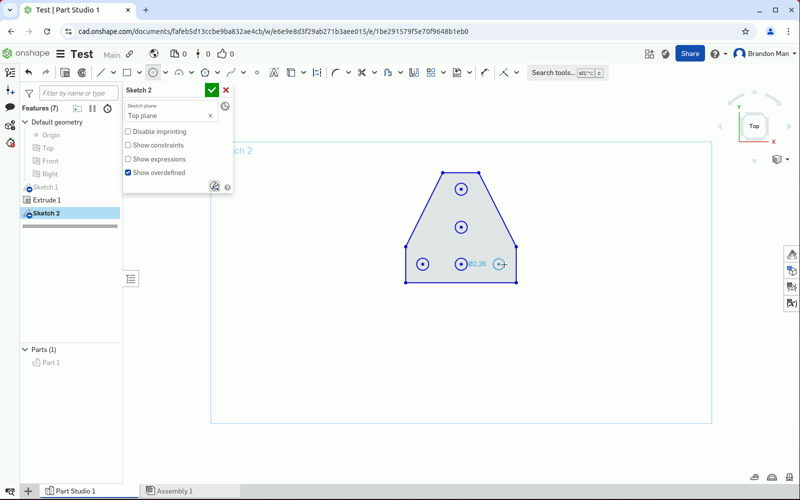
key(esc)
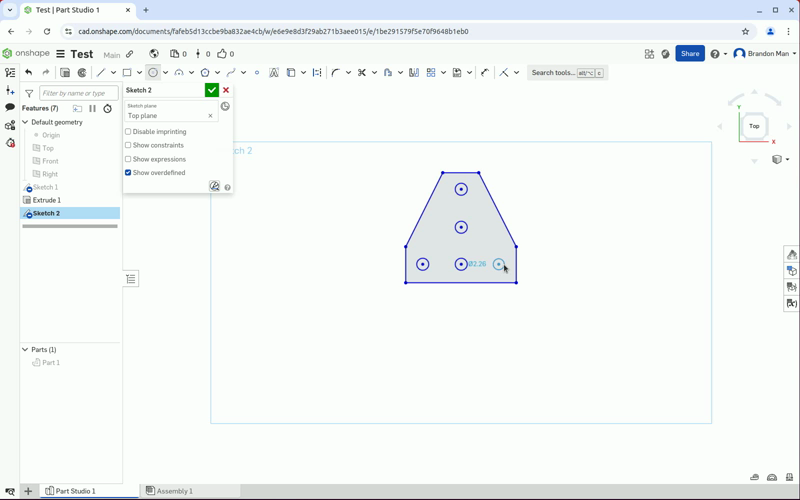
mouse_move(427, 240)
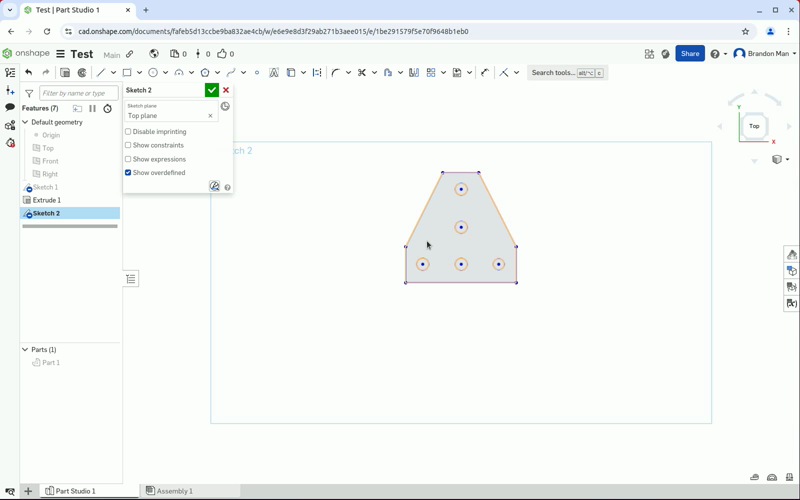
click(427, 240)
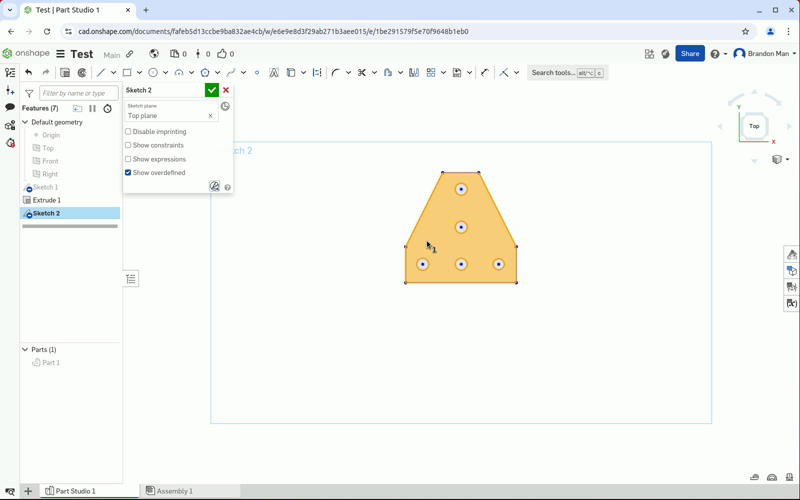
mouse_move(73, 352)
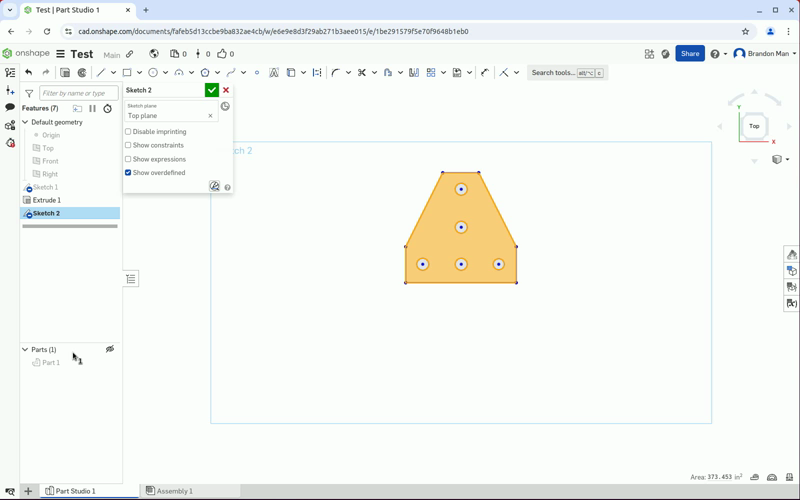
key(shift+y)
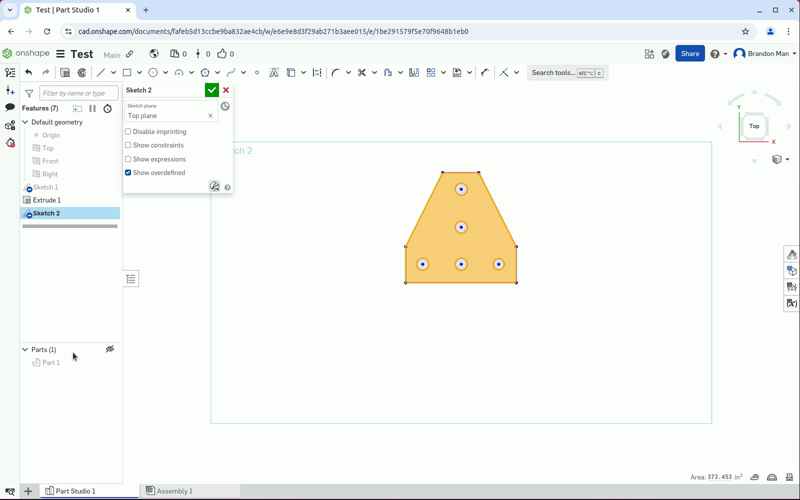
key(shift+e)
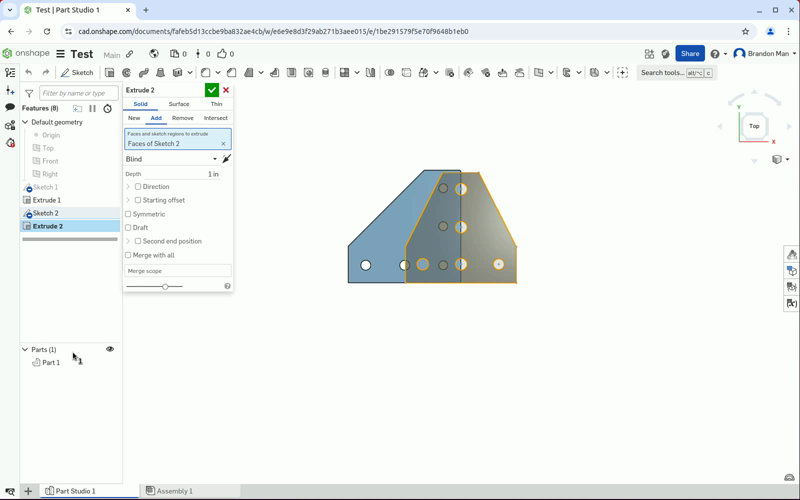
mouse_move(143, 106)
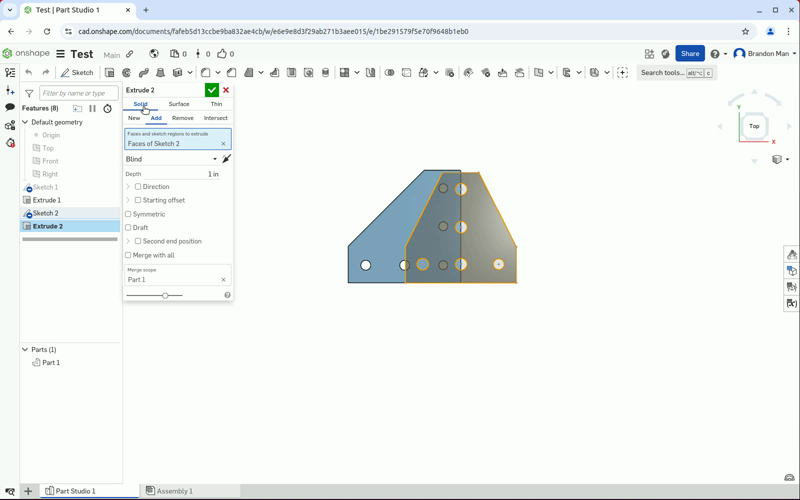
click(143, 106)
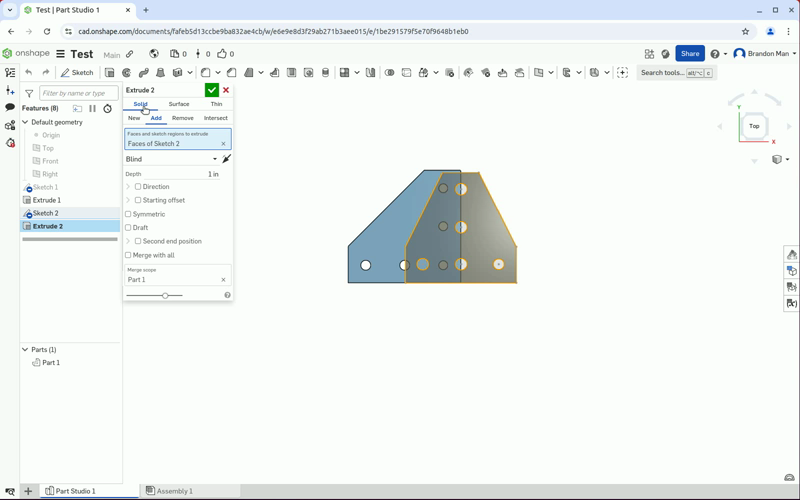
mouse_move(137, 120)
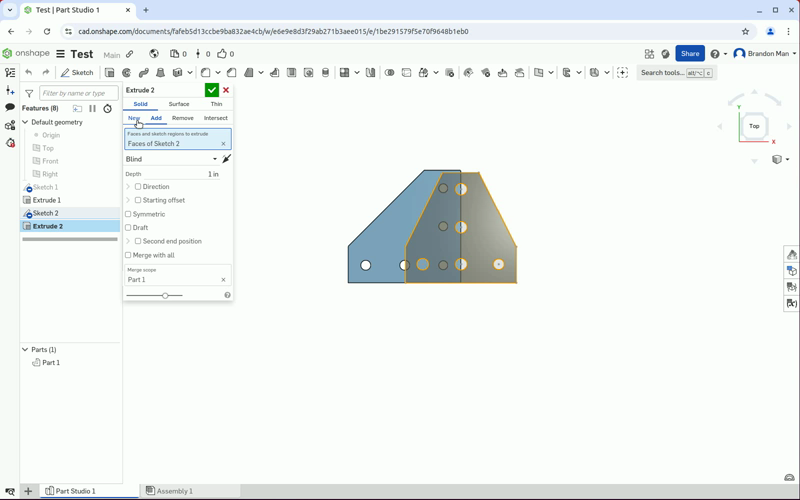
click(137, 120)
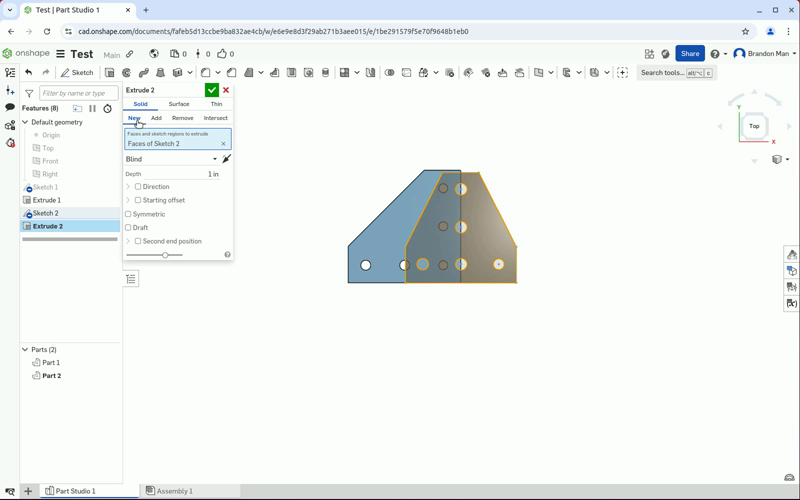
key(tab, 4)
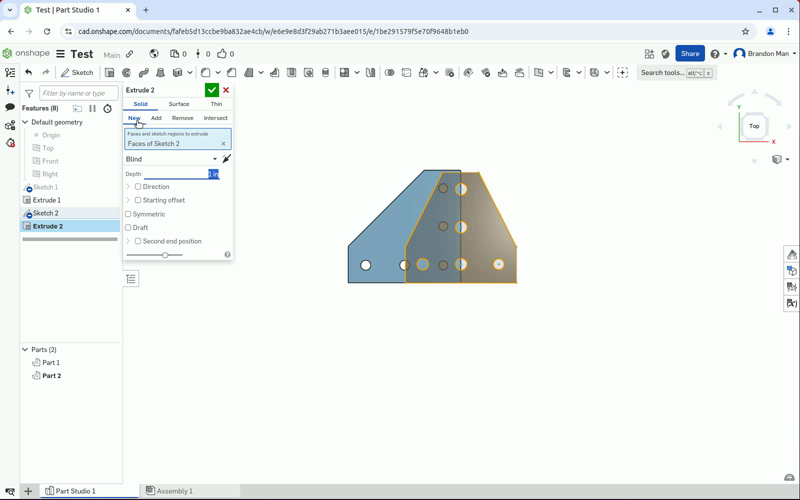
text(-1.685)
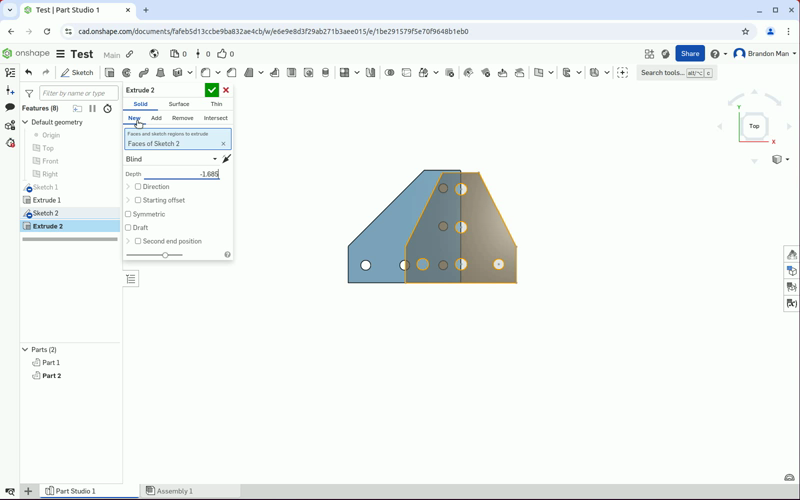
key(enter)
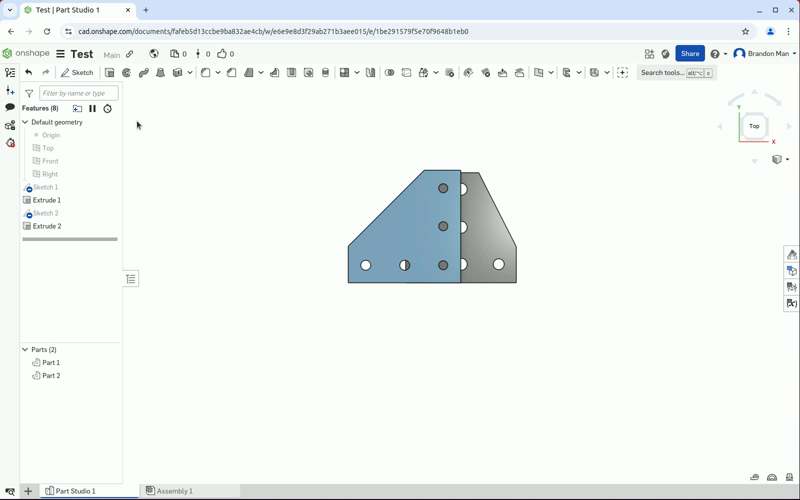
key(shift+h)
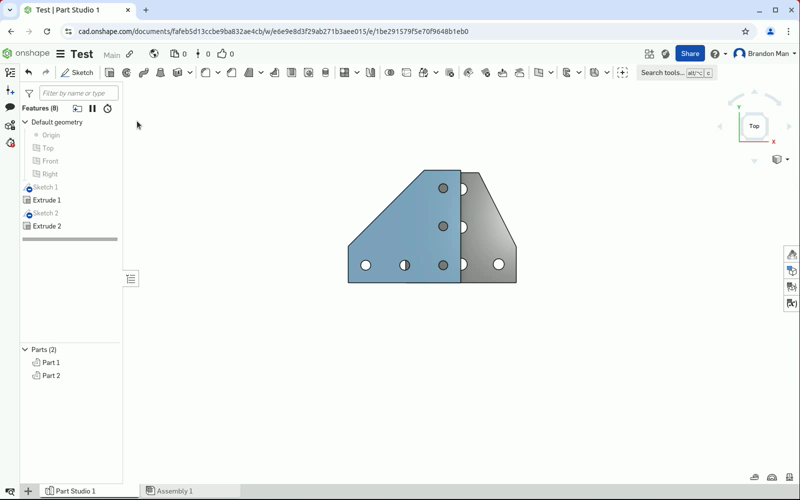
key(shift+h)
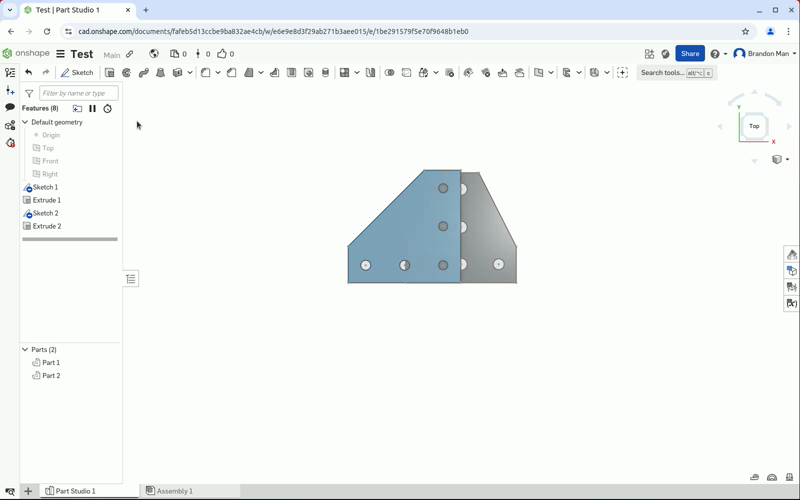
key(shift+7)
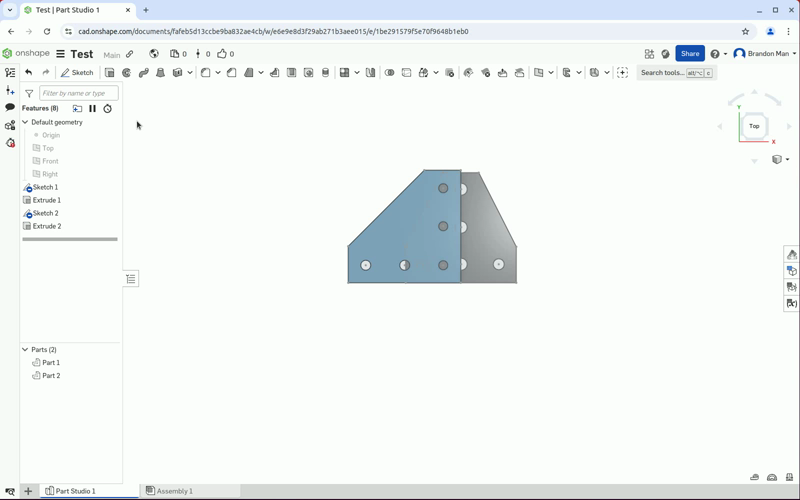
key(up, 3)
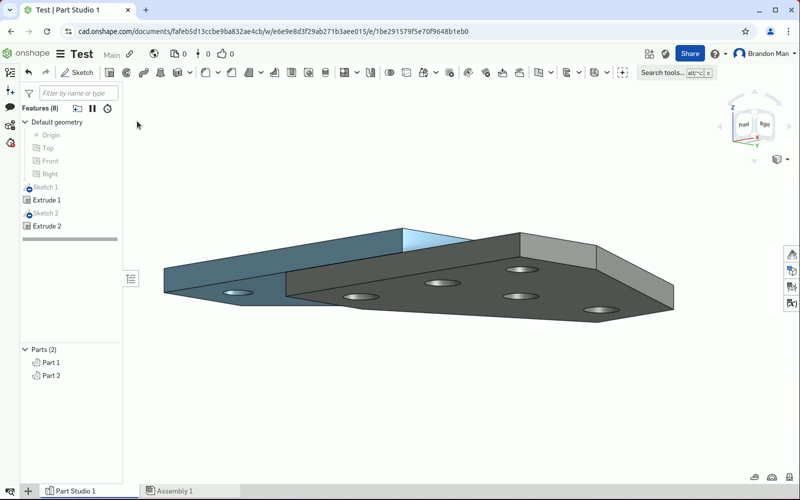
key(left, 3)
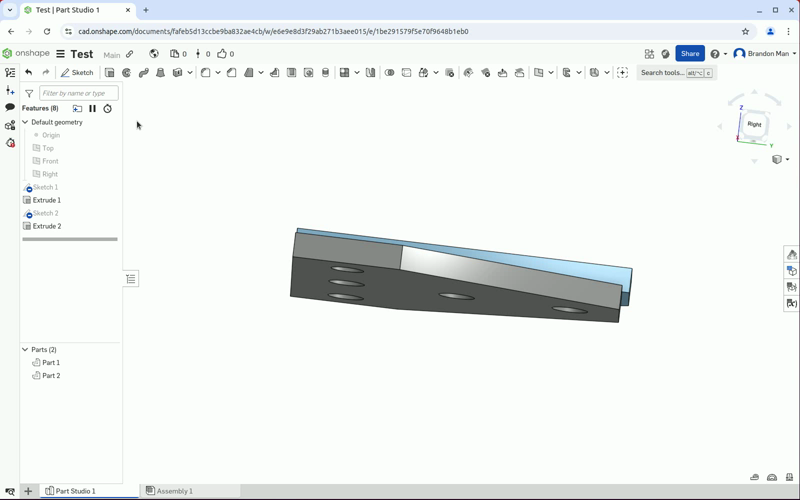
key(right, 3)
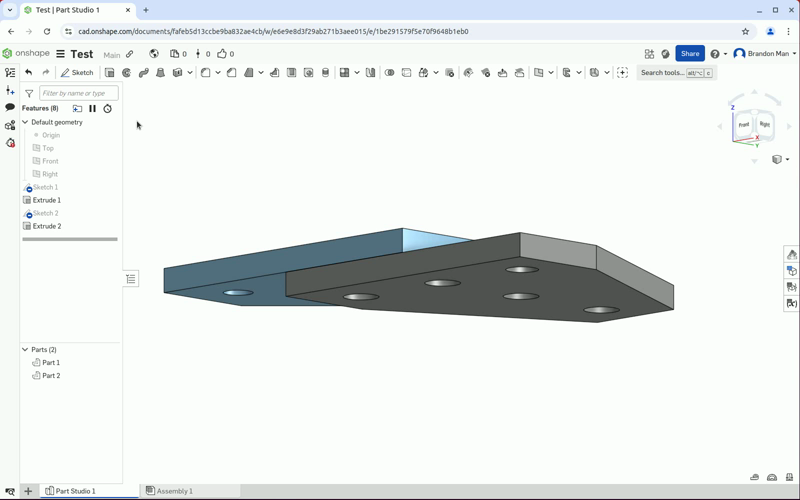
key(down, 3)
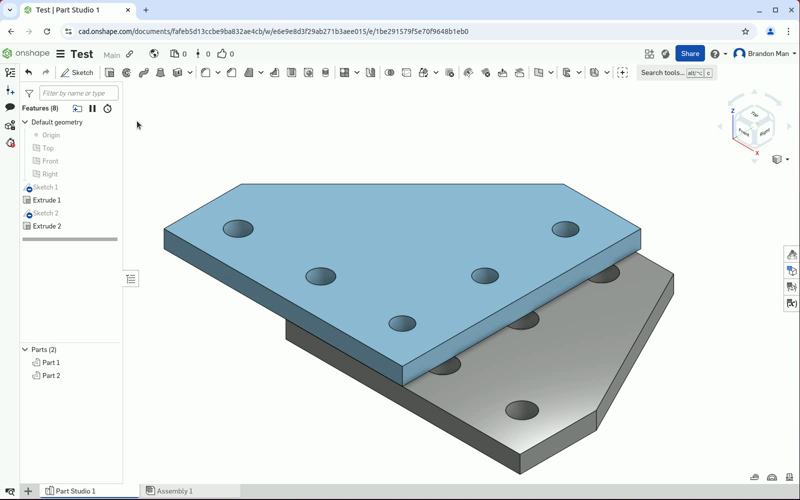
mouse_move(73, 189)
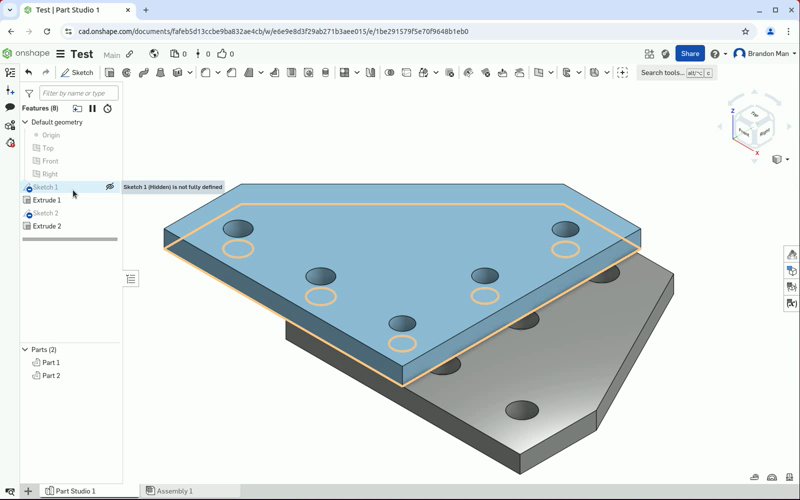
click(73, 189)